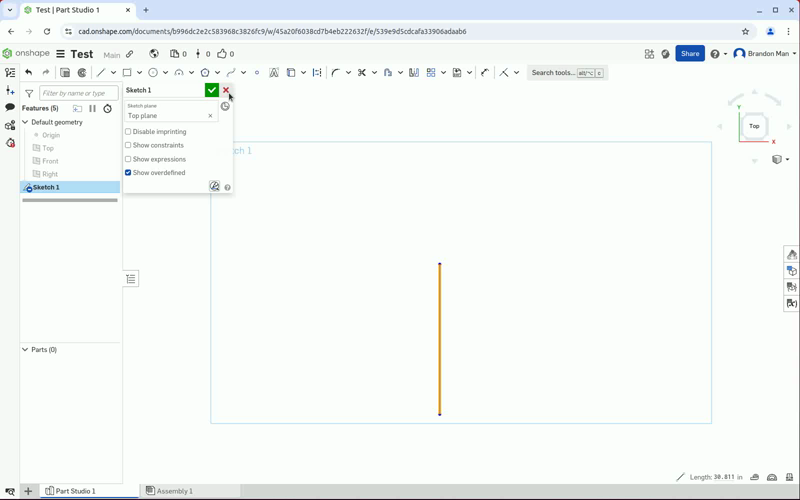
key(shift+h)
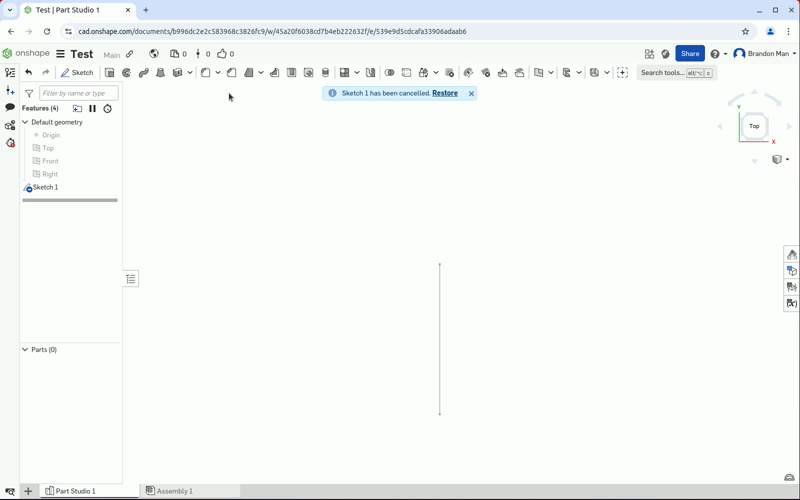
mouse_move(73, 352)
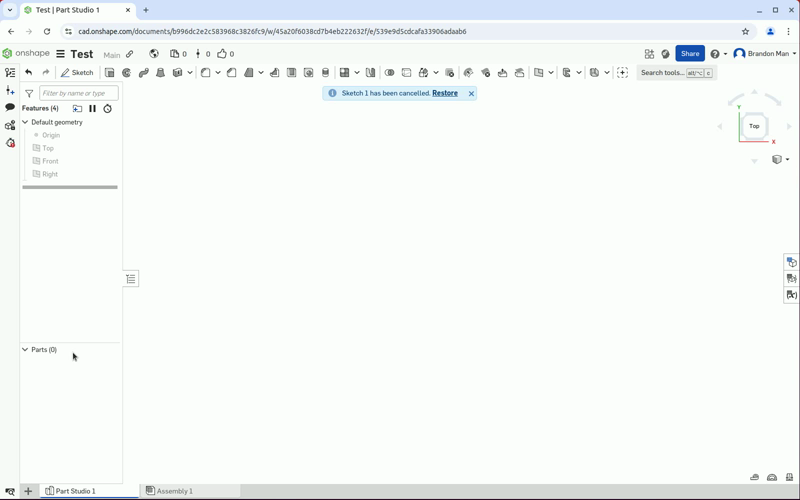
key(y)
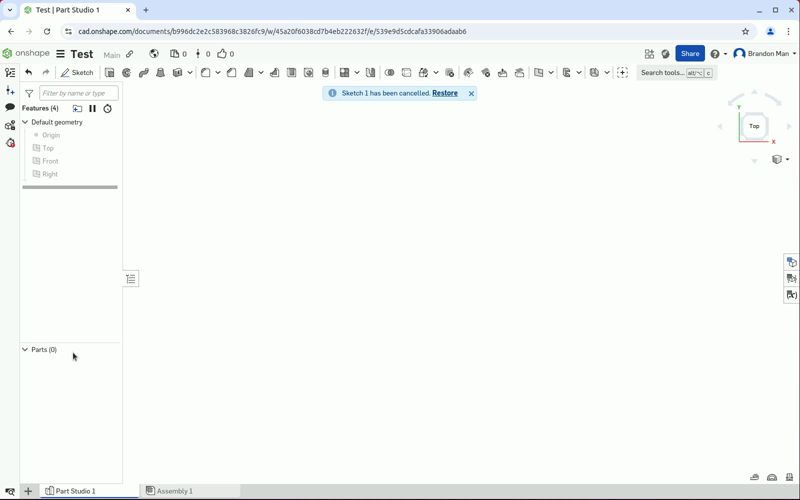
key(shift+p)
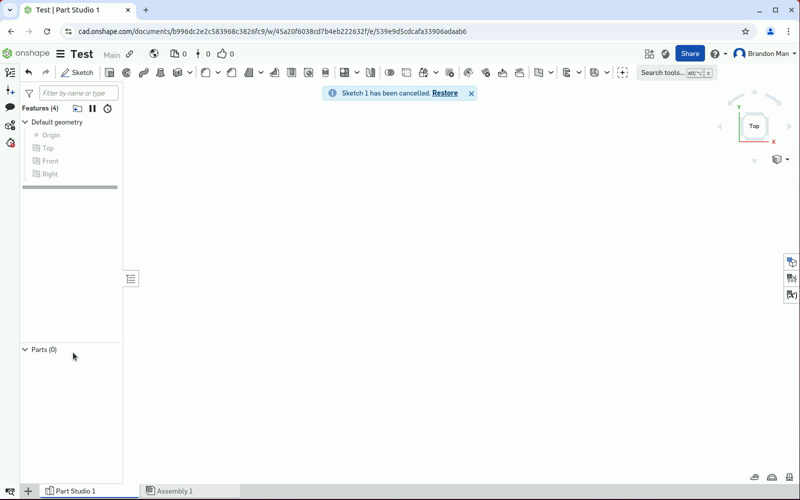
key(space)
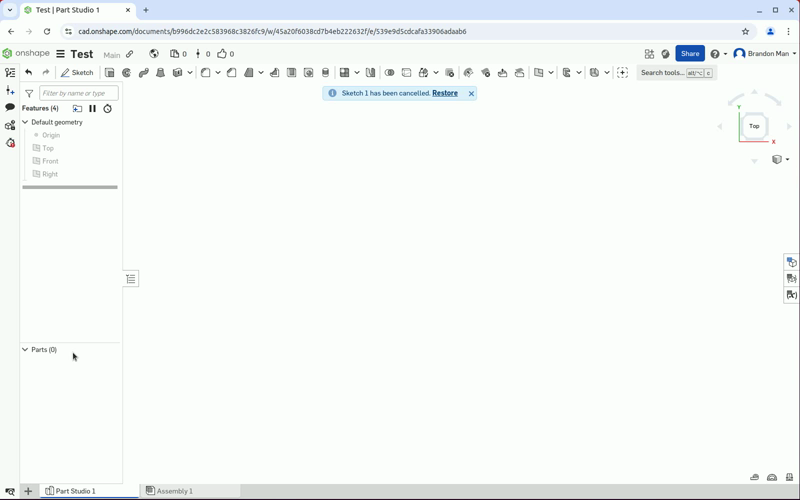
key_down(shift)
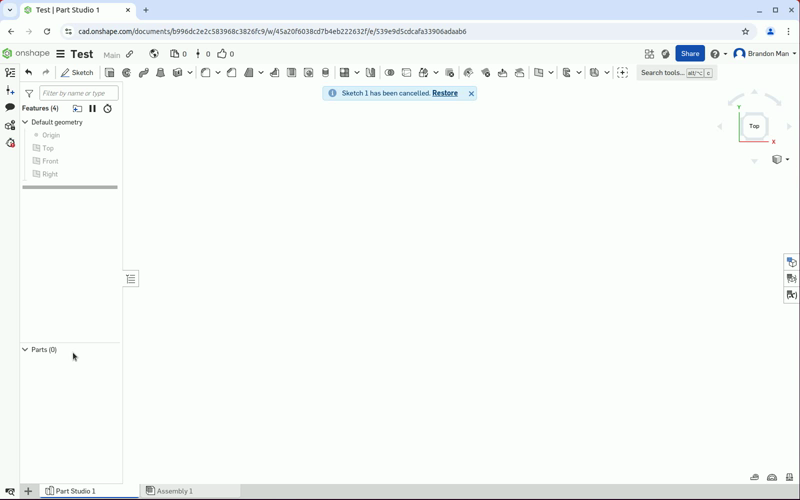
key(up)
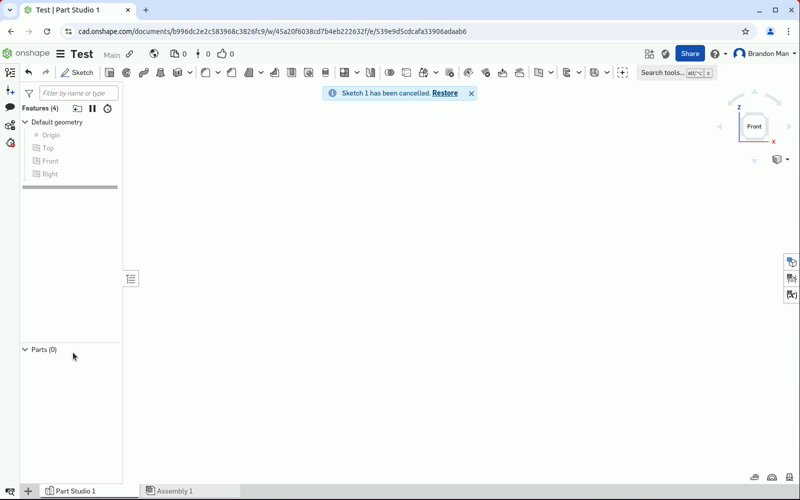
key_up(shift)
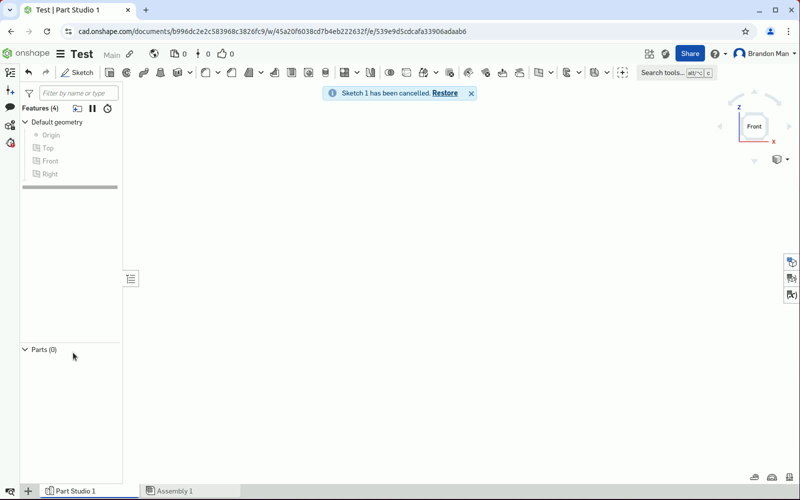
key(space)
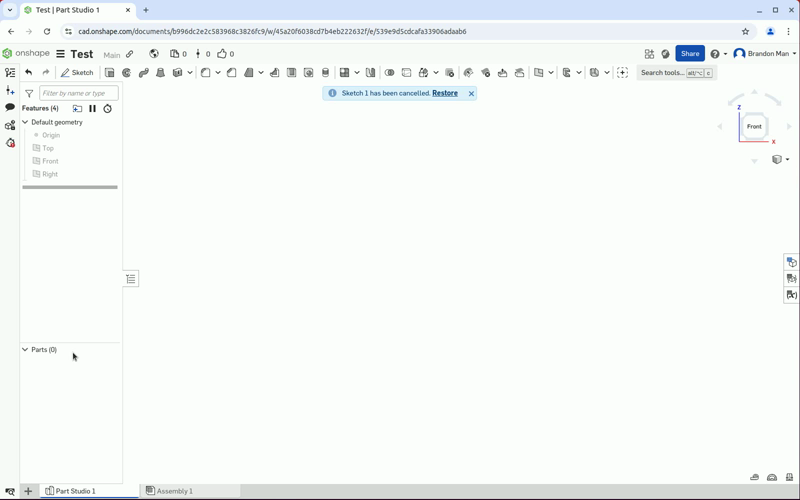
key_down(shift)
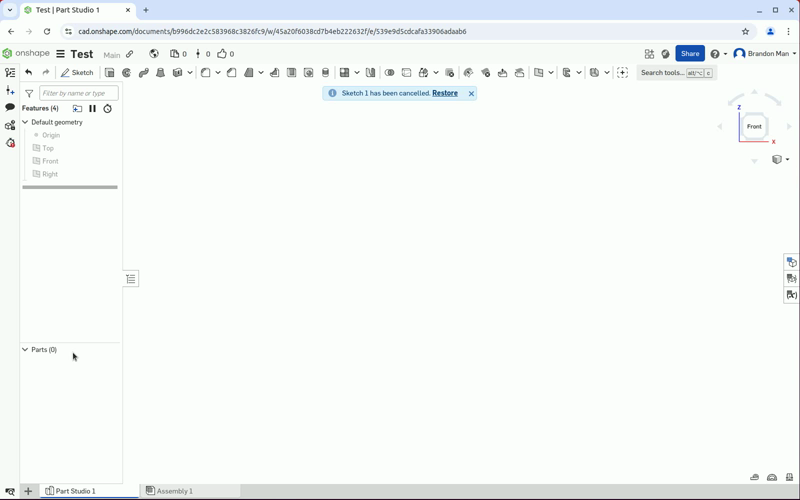
key(left)
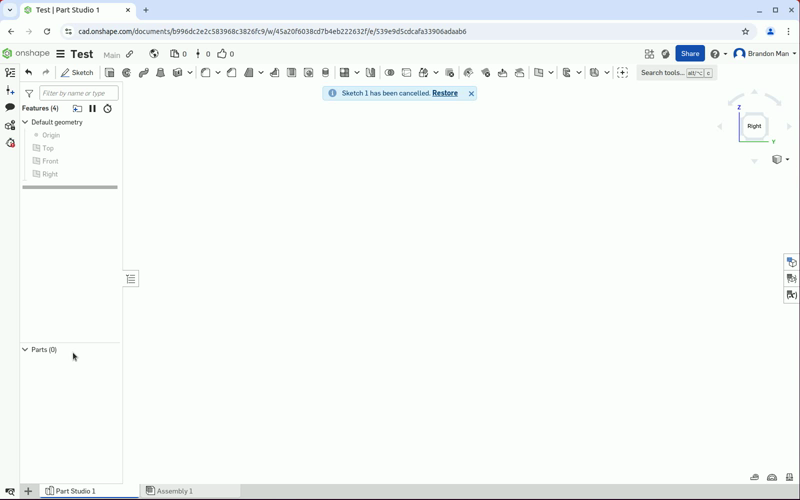
key_up(shift)
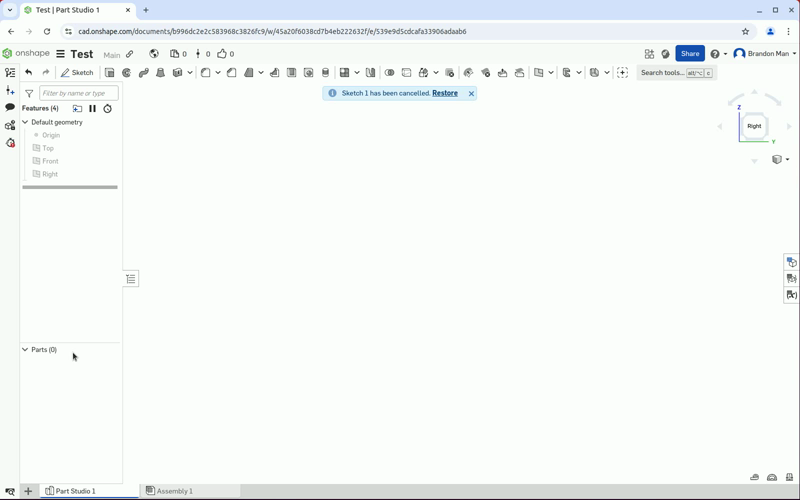
mouse_move(73, 352)
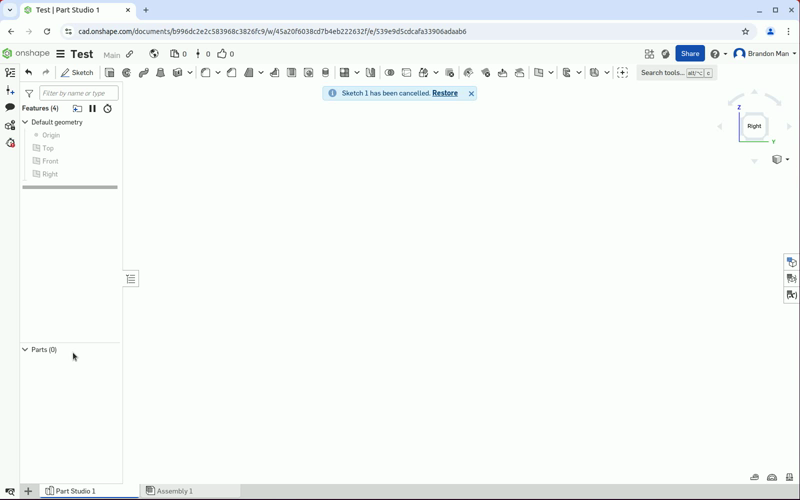
key(shift+y)
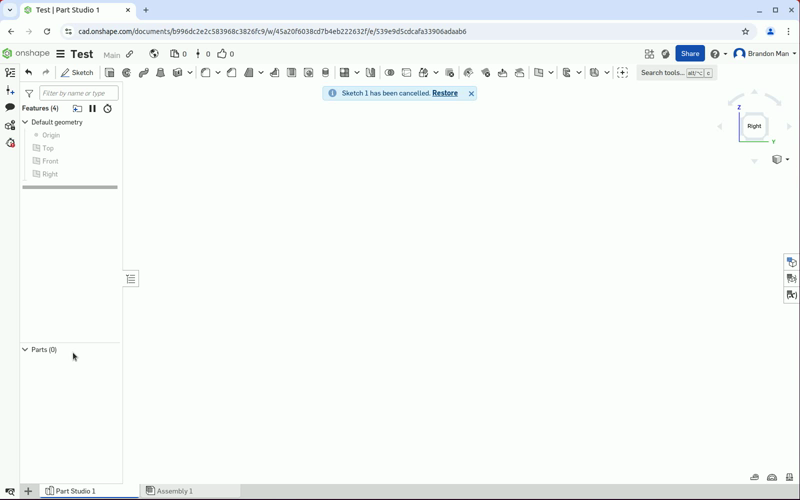
key(shift+s)
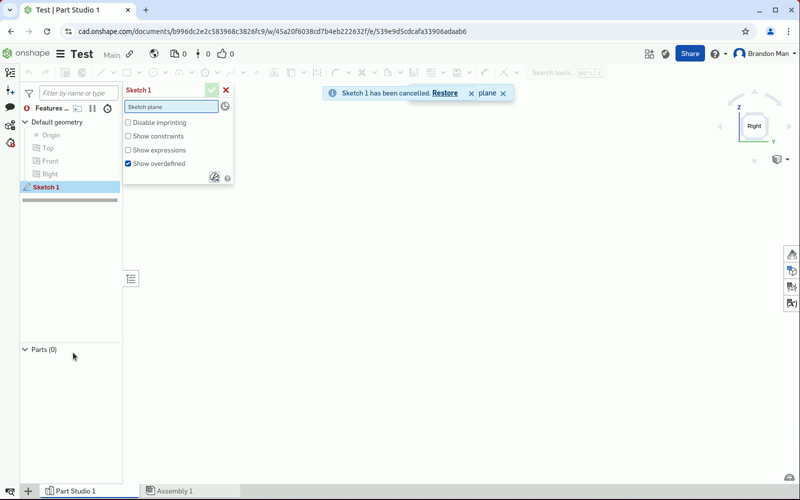
mouse_move(73, 176)
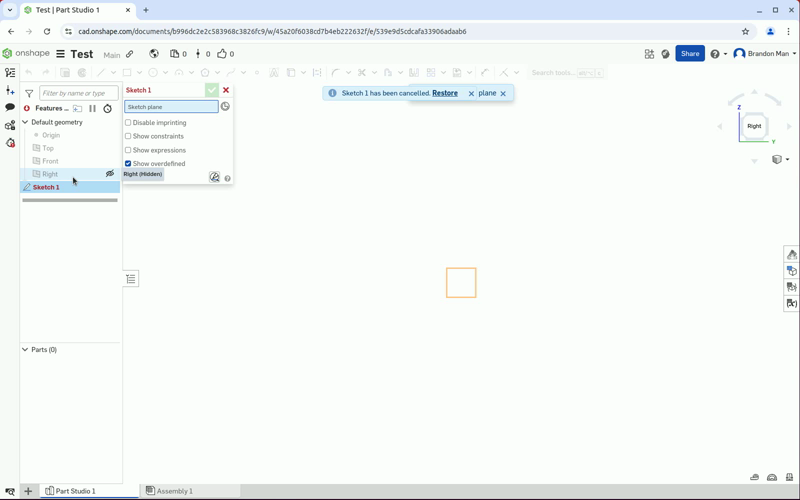
click(73, 176)
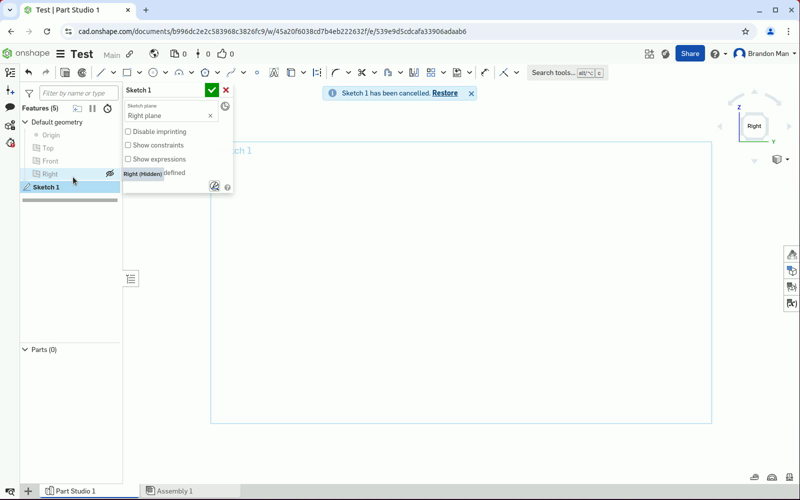
mouse_move(73, 352)
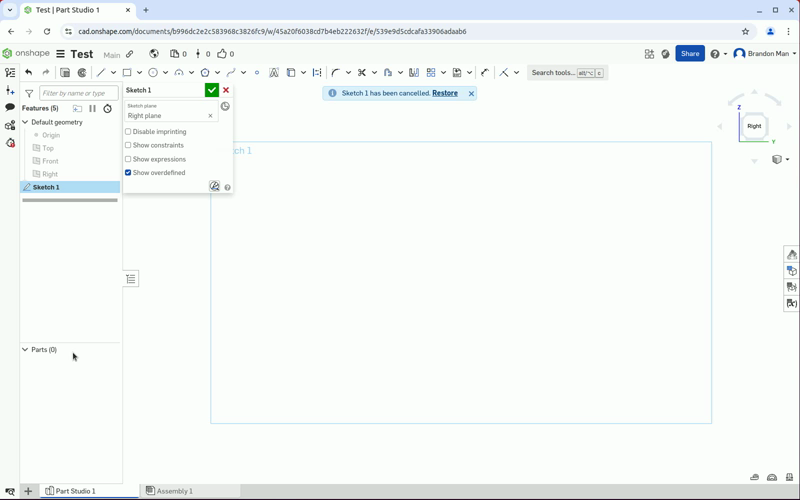
key(y)
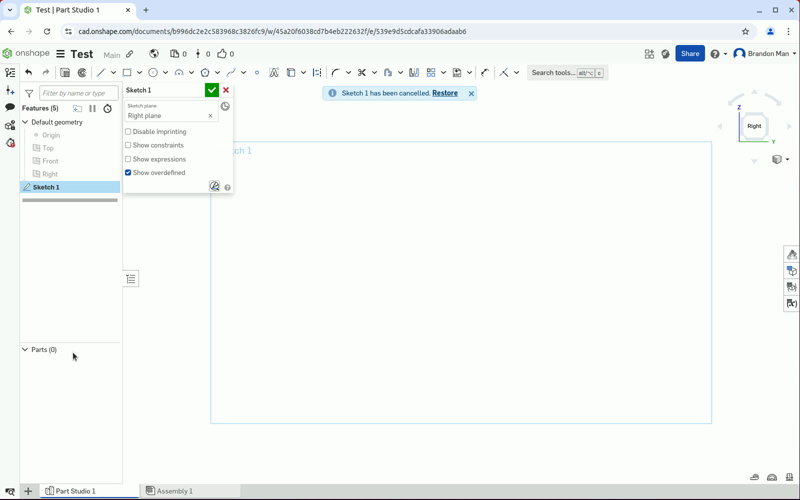
key(l)
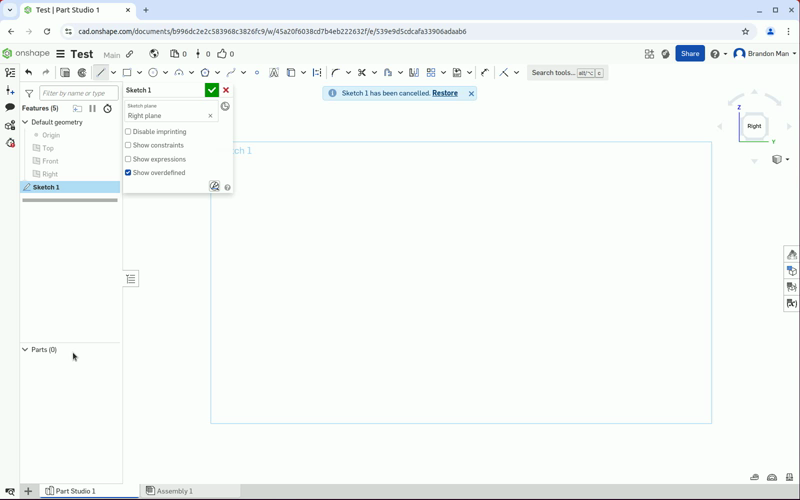
key_down(shift)
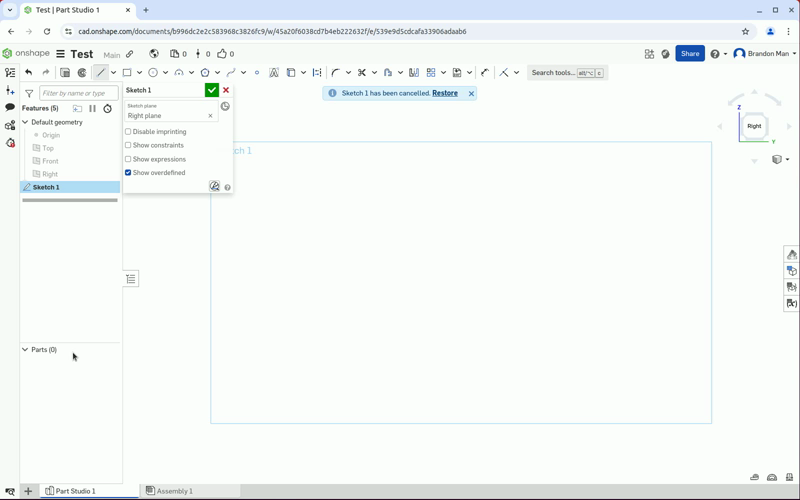
mouse_move(348, 295)
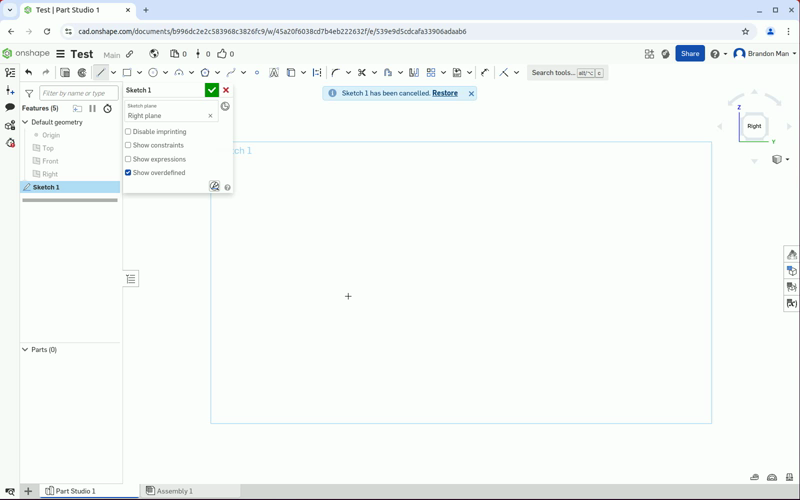
click(348, 295)
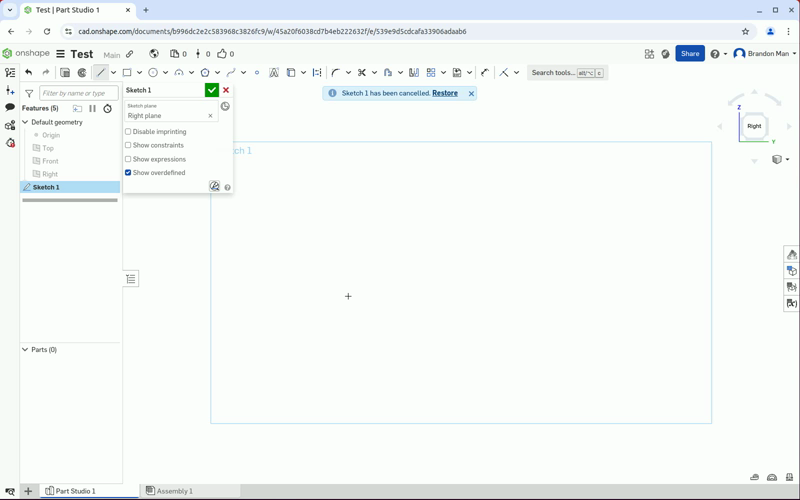
key_up(shift)
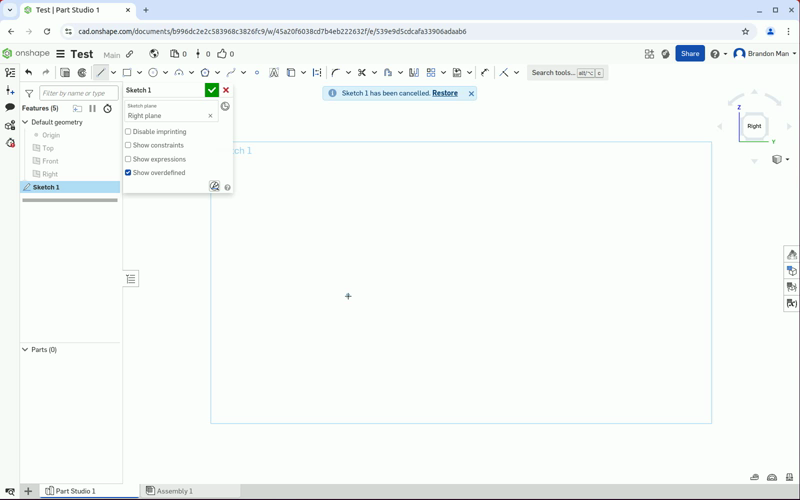
key_down(shift)
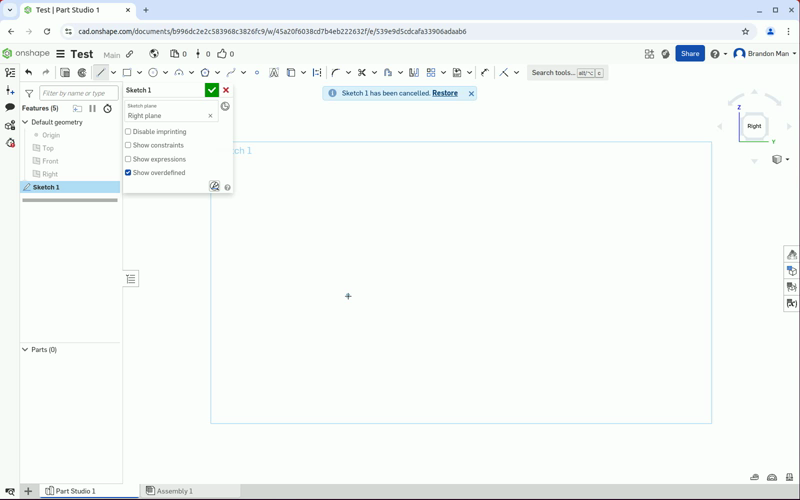
mouse_move(482, 295)
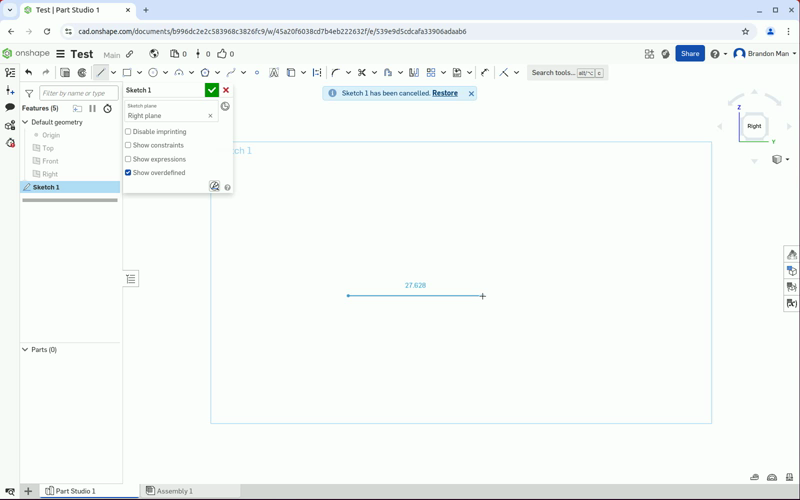
click(482, 295)
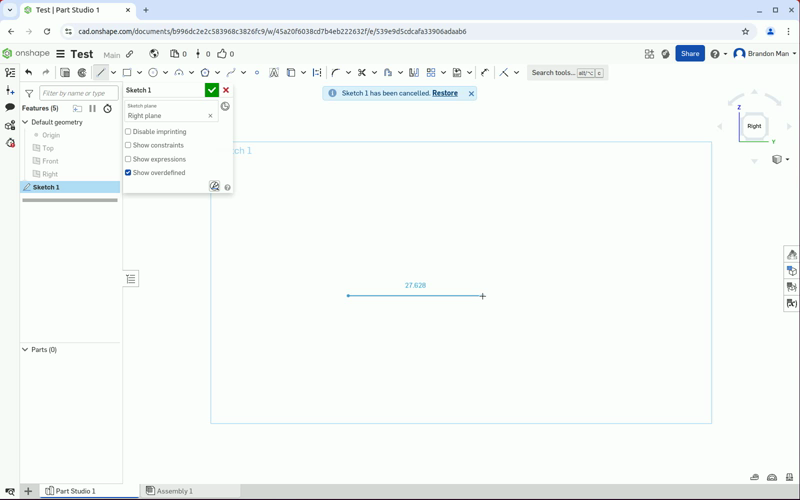
key_up(shift)
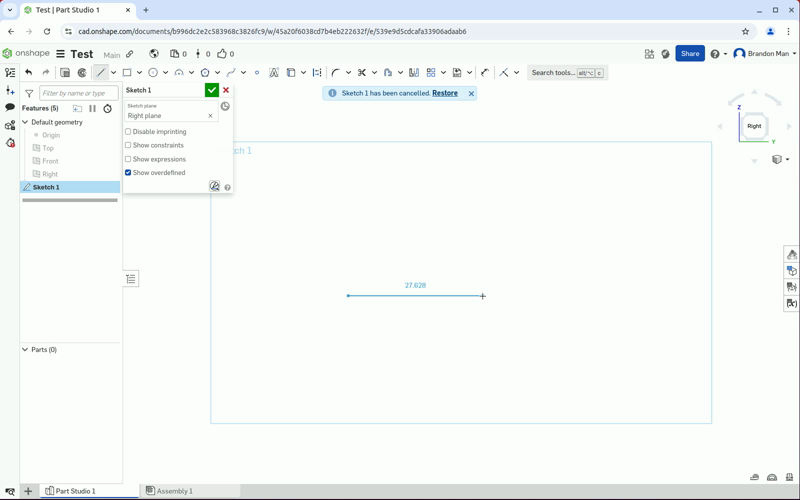
key_down(shift)
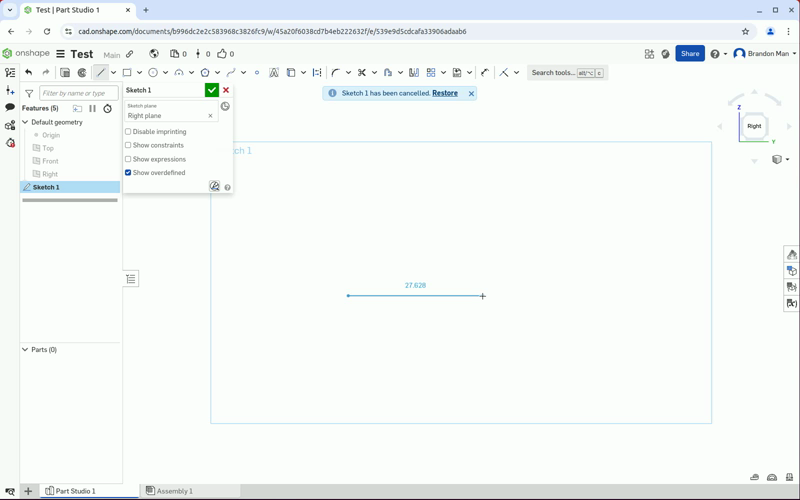
mouse_move(572, 295)
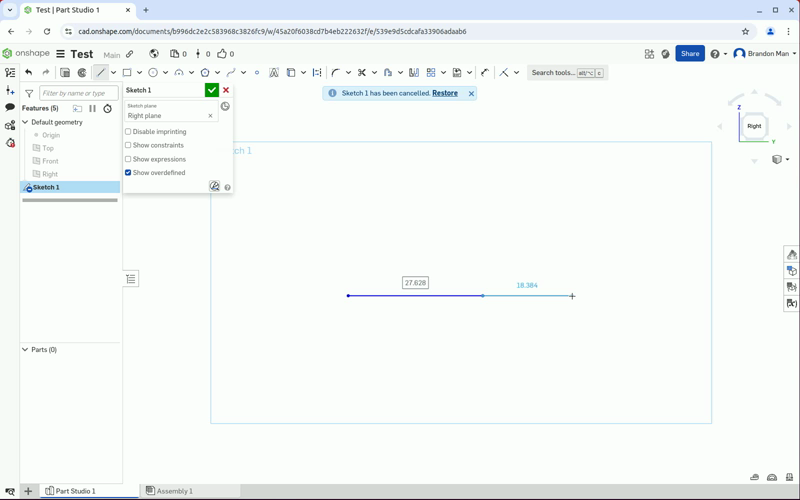
click(572, 295)
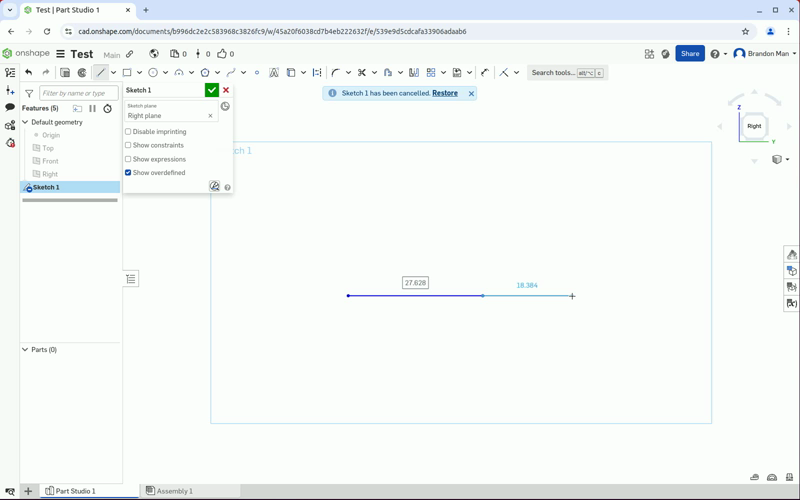
key_up(shift)
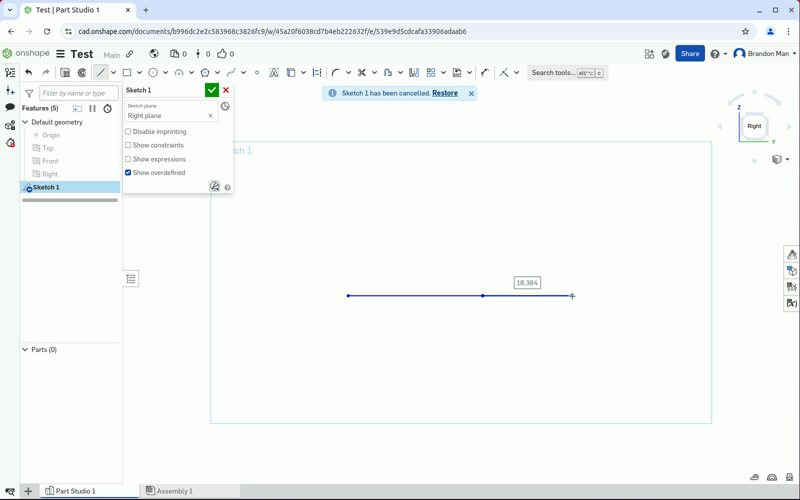
key_down(shift)
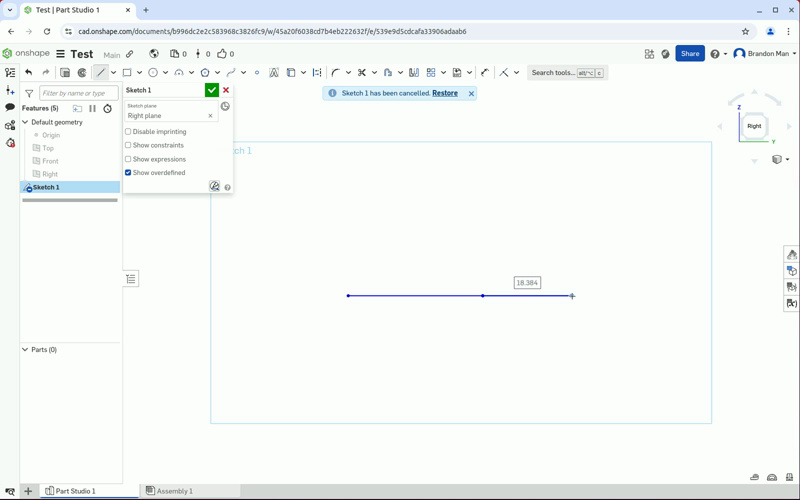
mouse_move(589, 295)
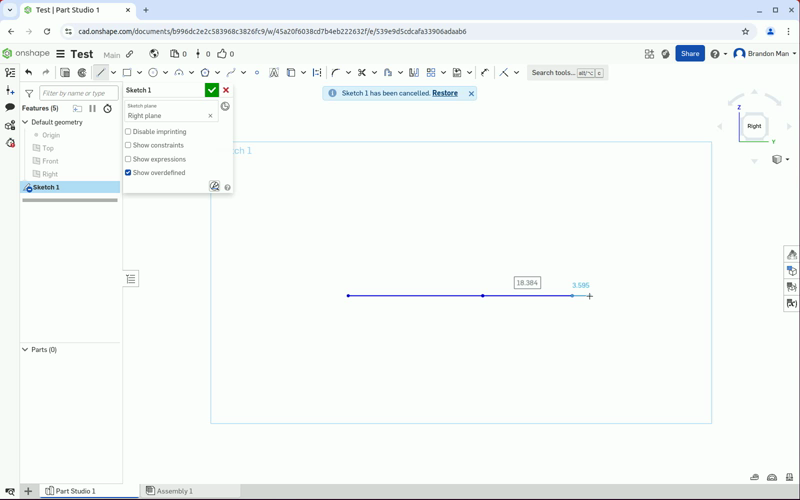
mouse_move(572, 270)
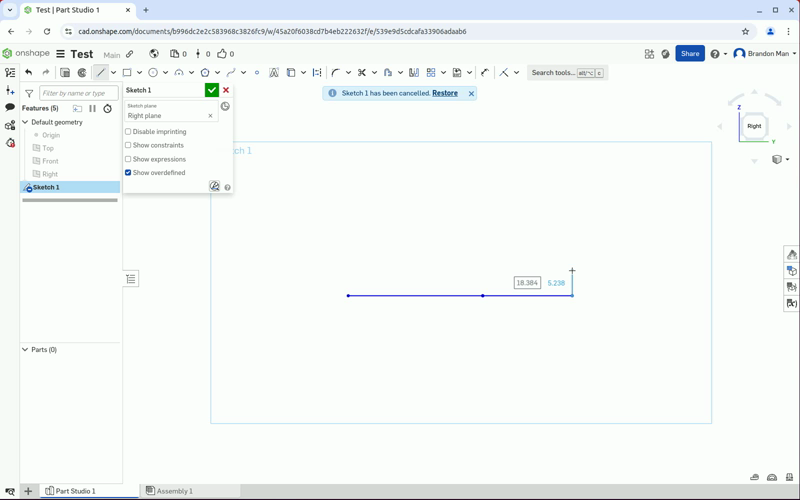
click(572, 270)
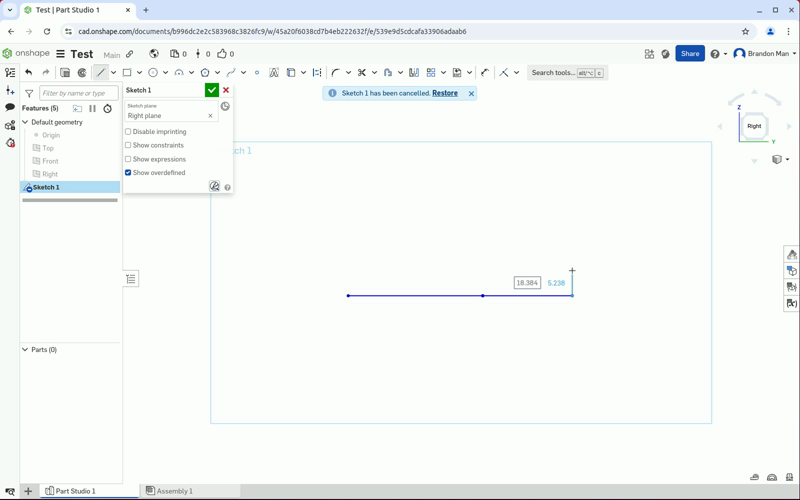
key_up(shift)
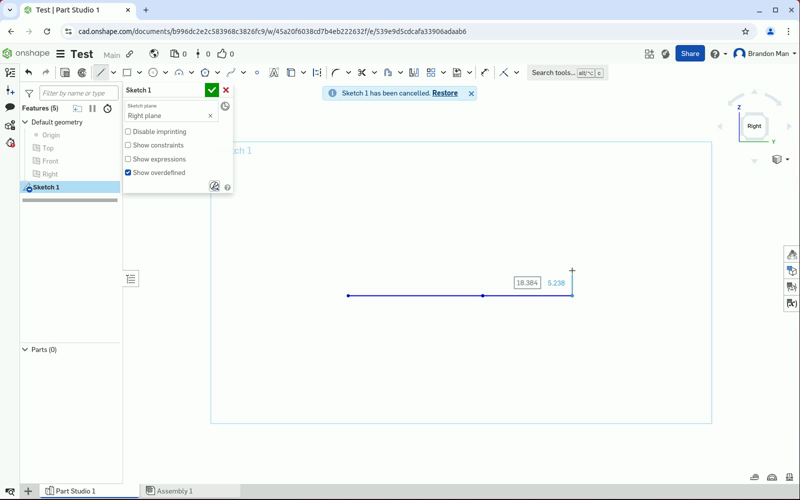
key_down(shift)
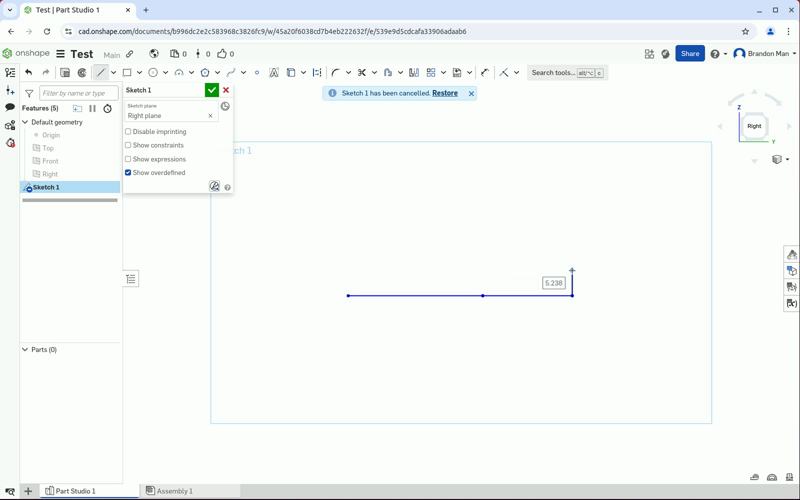
mouse_move(348, 270)
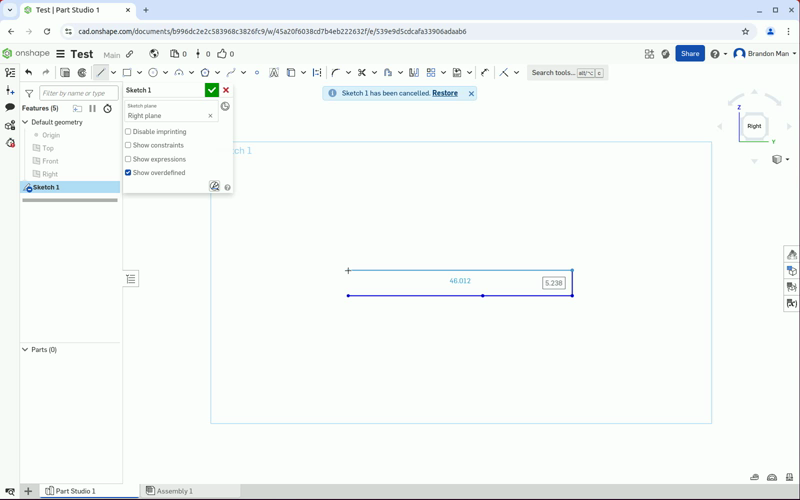
click(348, 270)
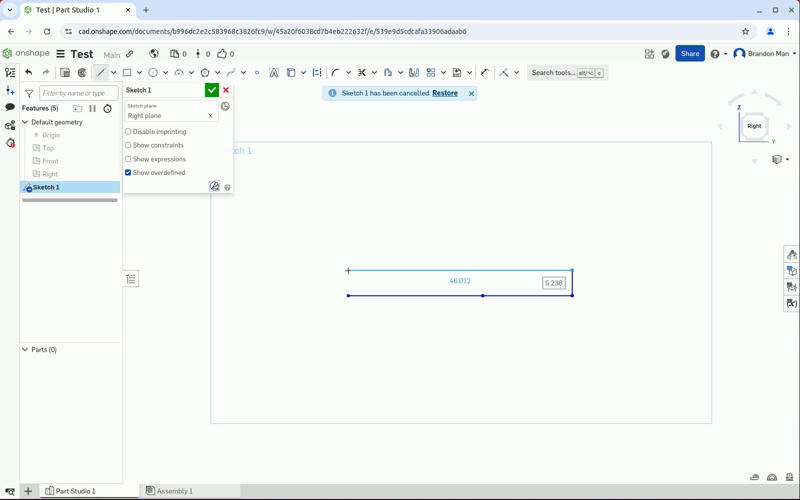
key_up(shift)
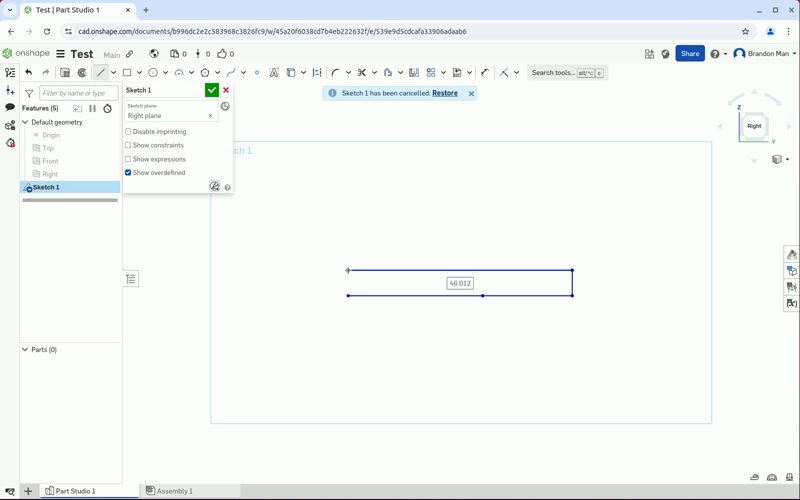
mouse_move(378, 270)
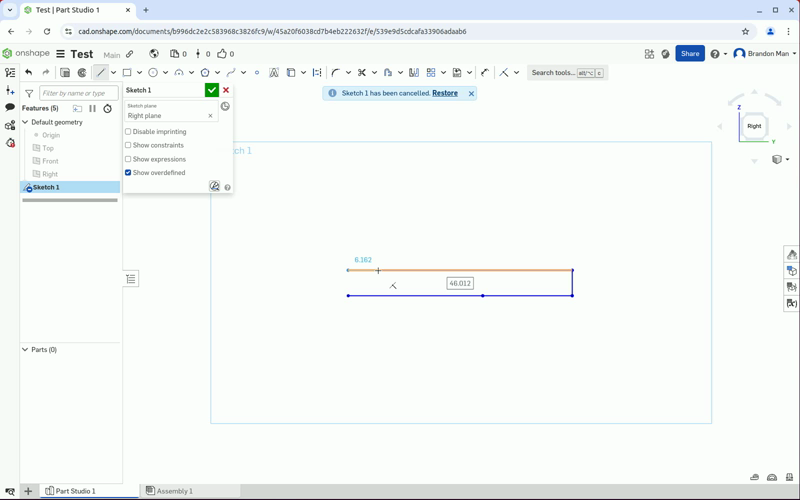
key_down(shift)
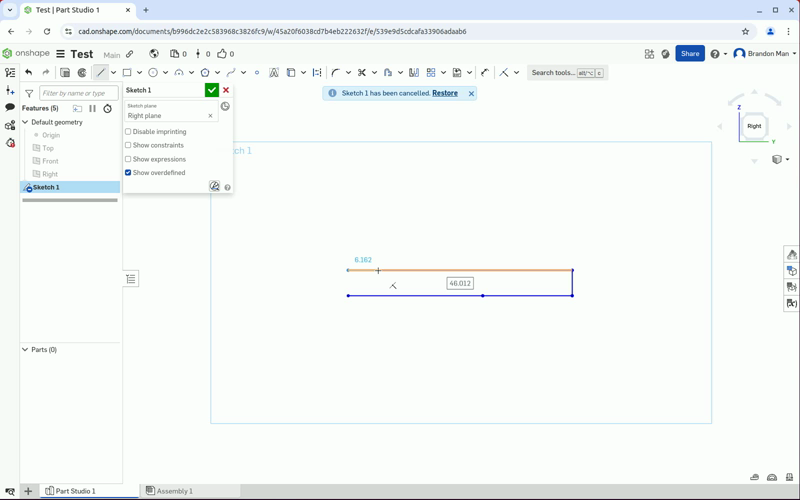
mouse_move(348, 295)
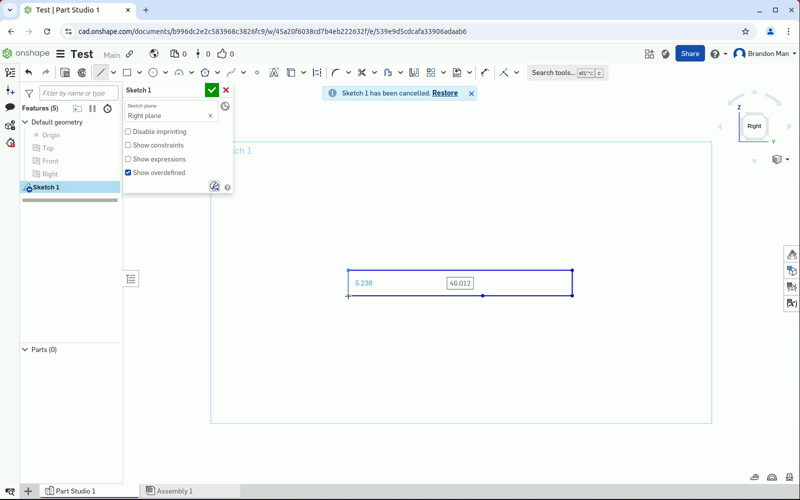
key_up(shift)
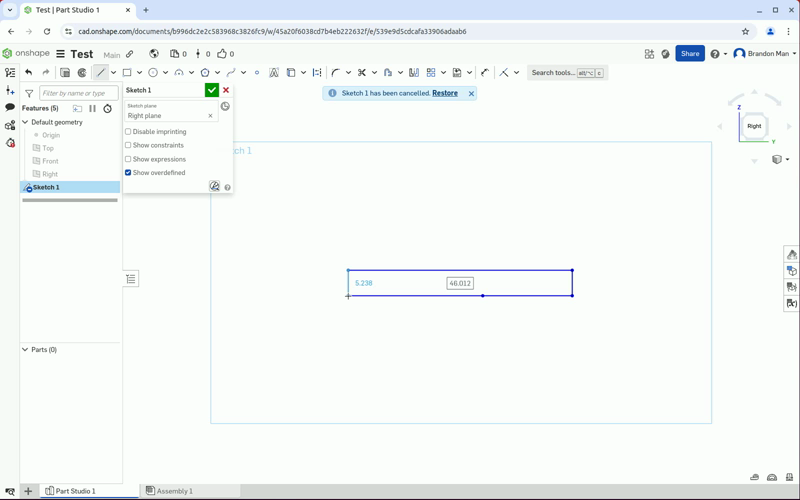
click(348, 295)
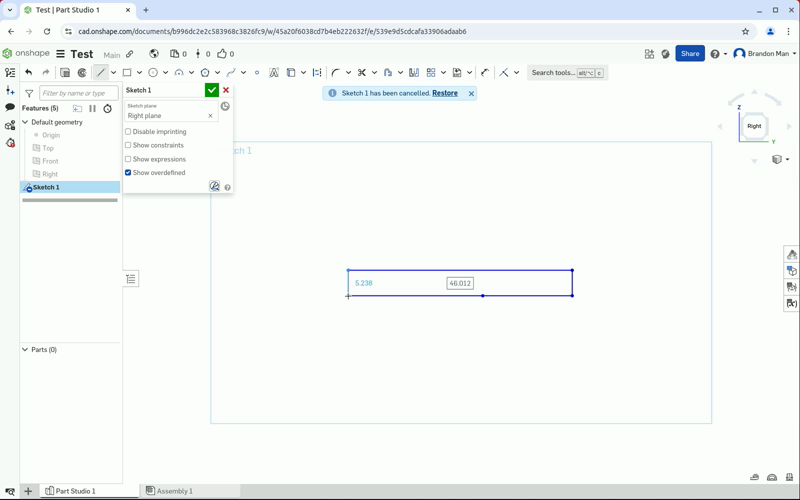
key(esc)
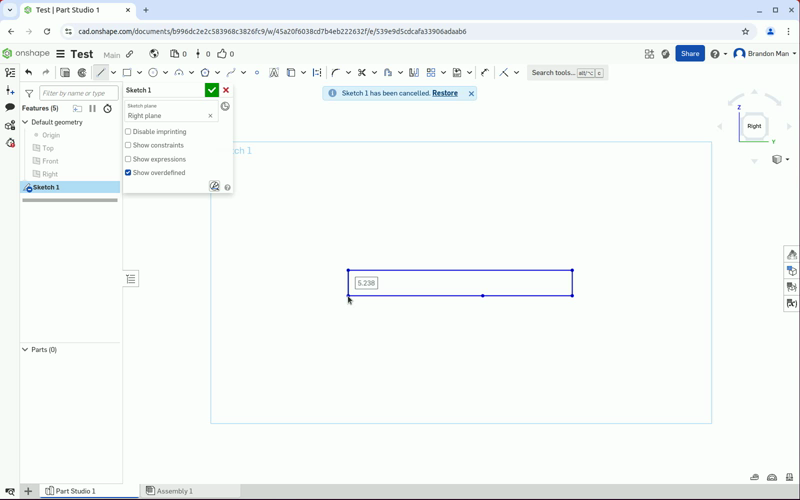
mouse_move(558, 283)
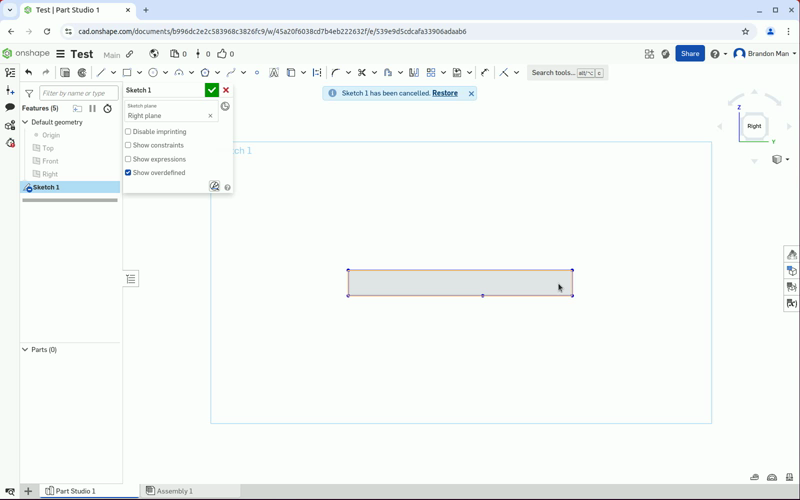
click(558, 283)
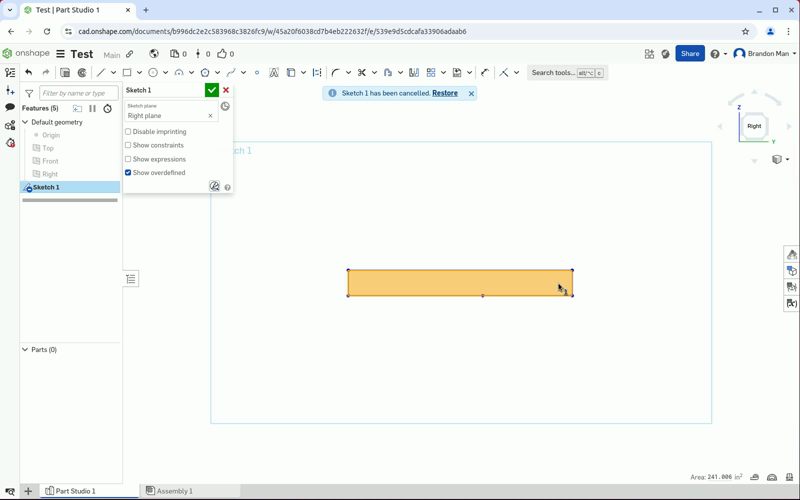
mouse_move(73, 352)
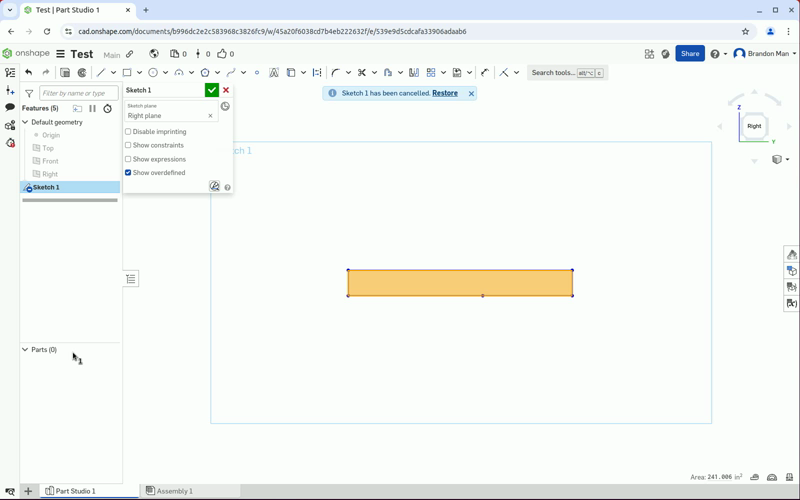
key(shift+y)
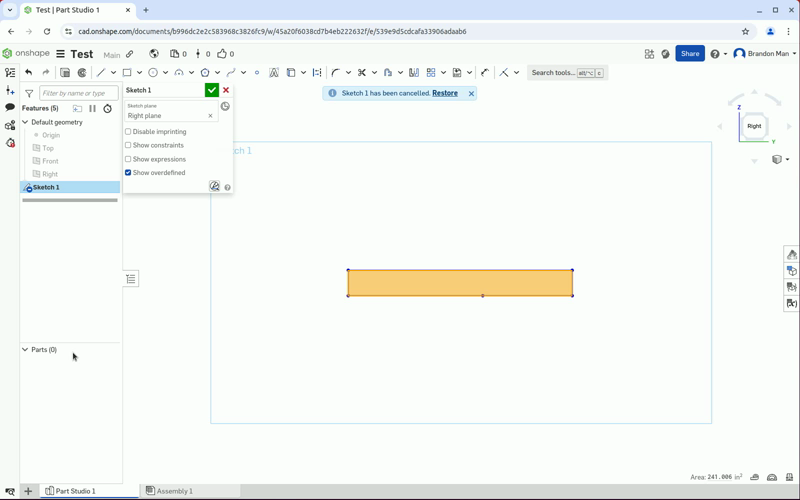
key(shift+e)
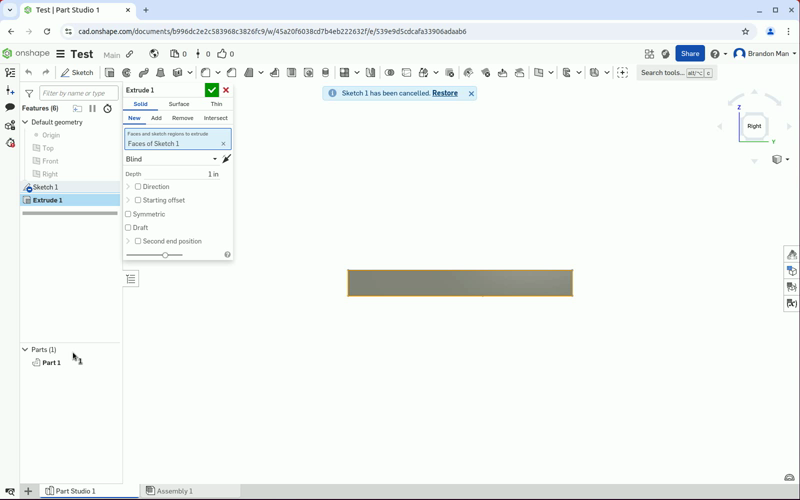
mouse_move(143, 106)
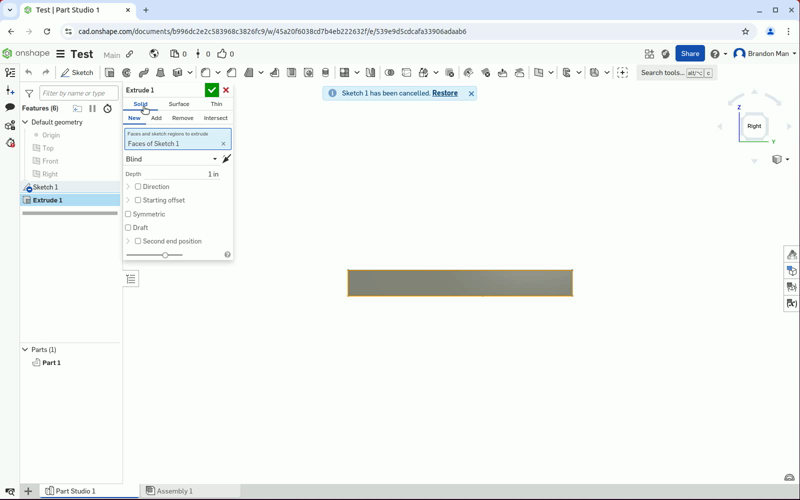
click(143, 106)
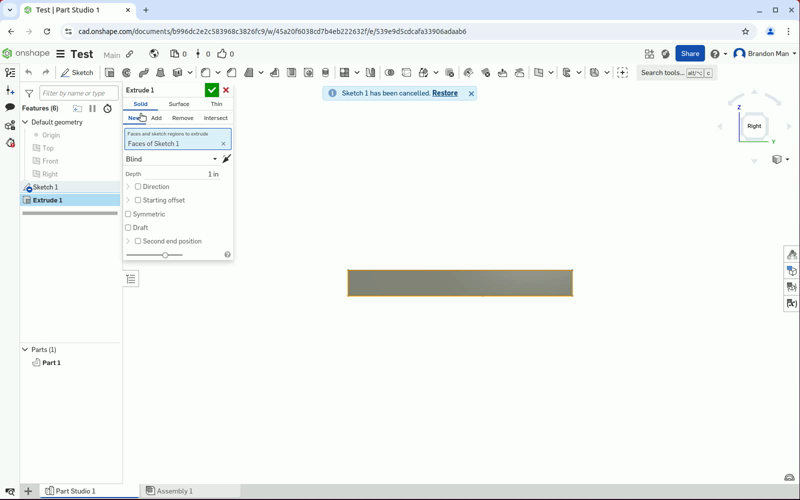
mouse_move(137, 120)
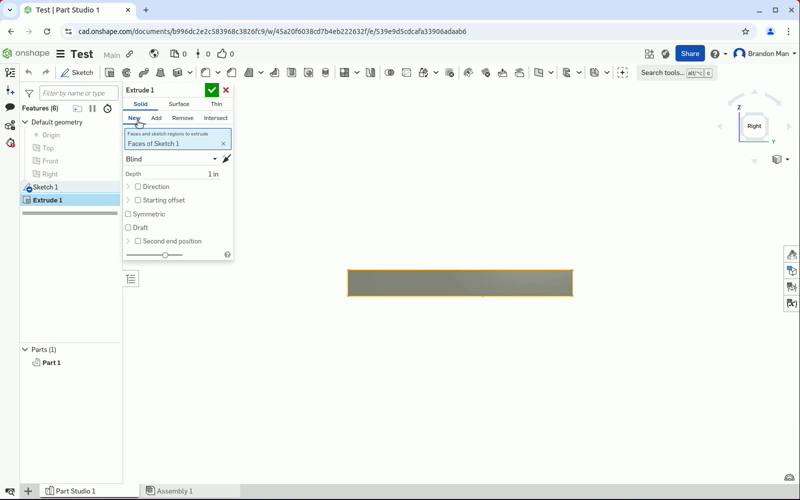
click(137, 120)
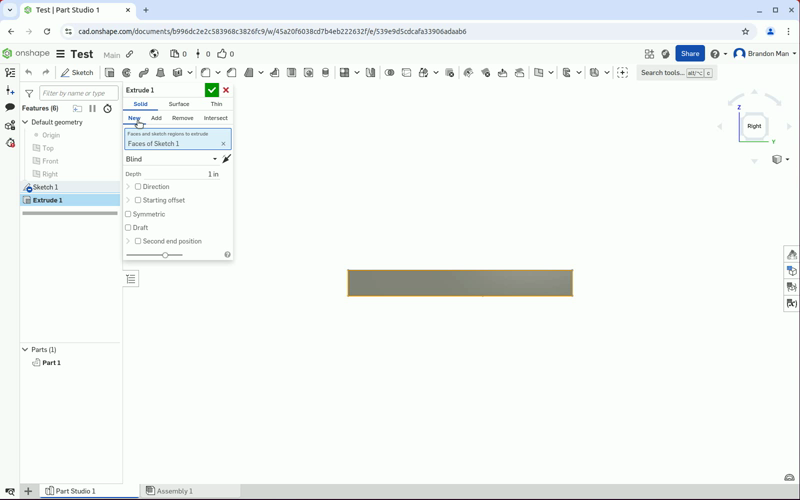
key(tab, 4)
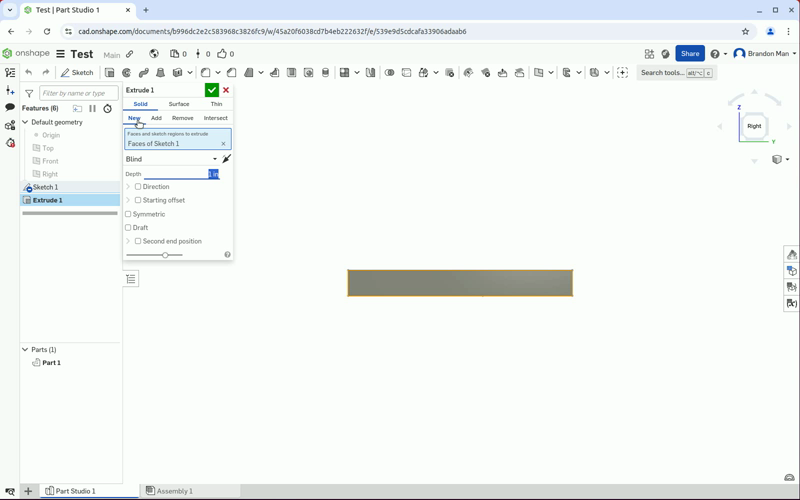
text(-2.407)
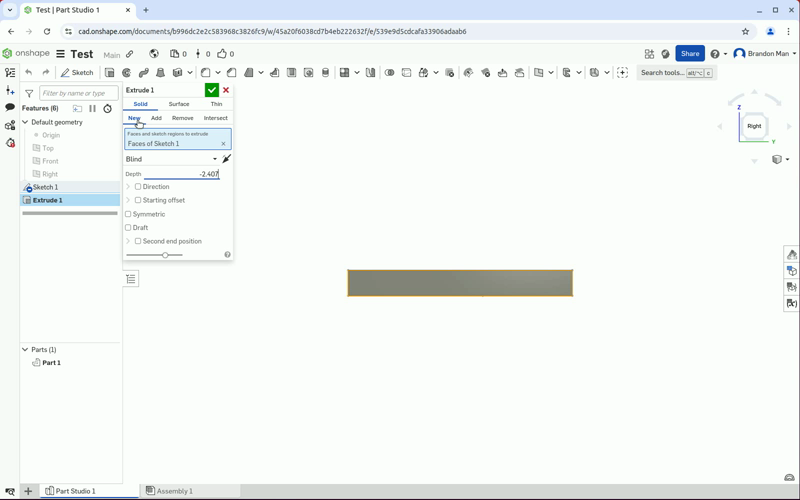
key(enter)
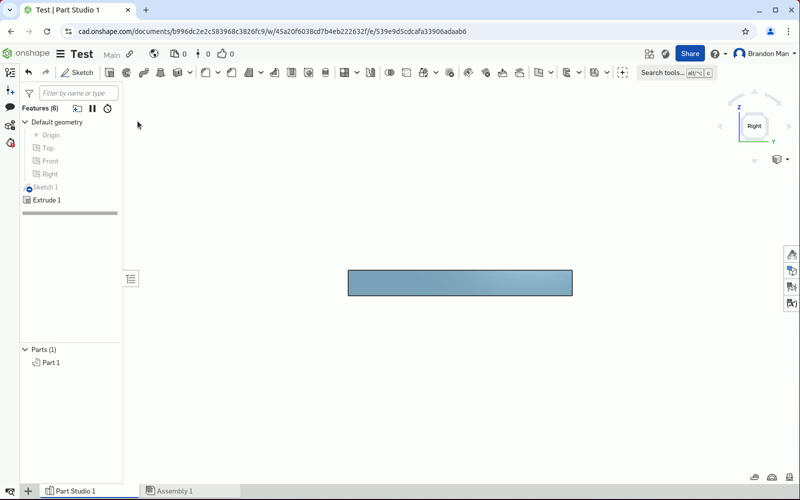
key(shift+h)
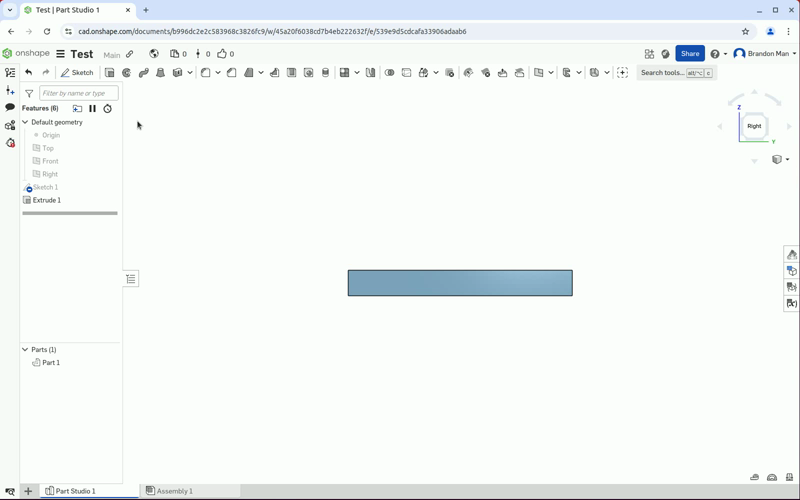
key(shift+h)
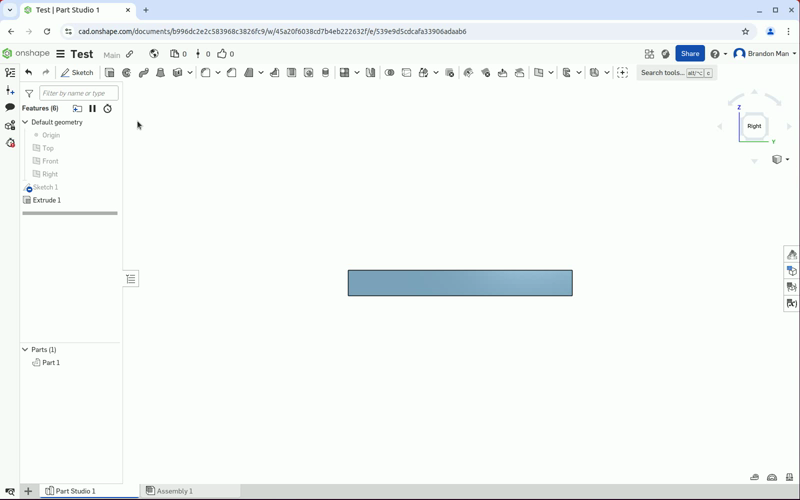
mouse_move(73, 189)
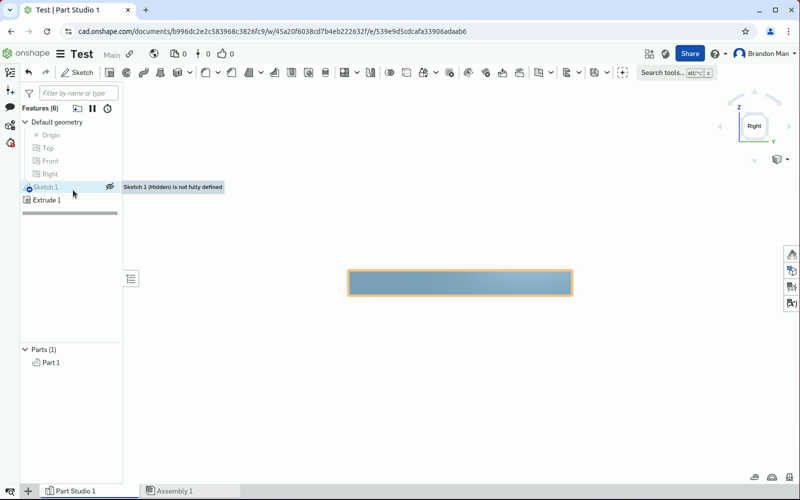
click(73, 189)
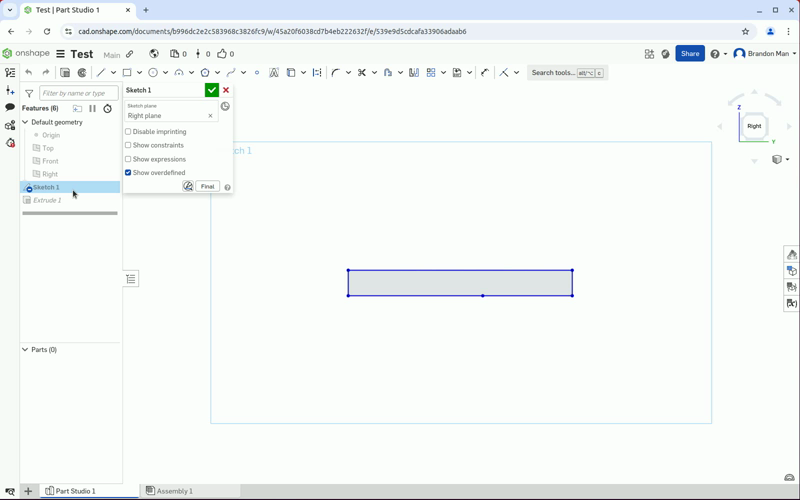
mouse_move(229, 92)
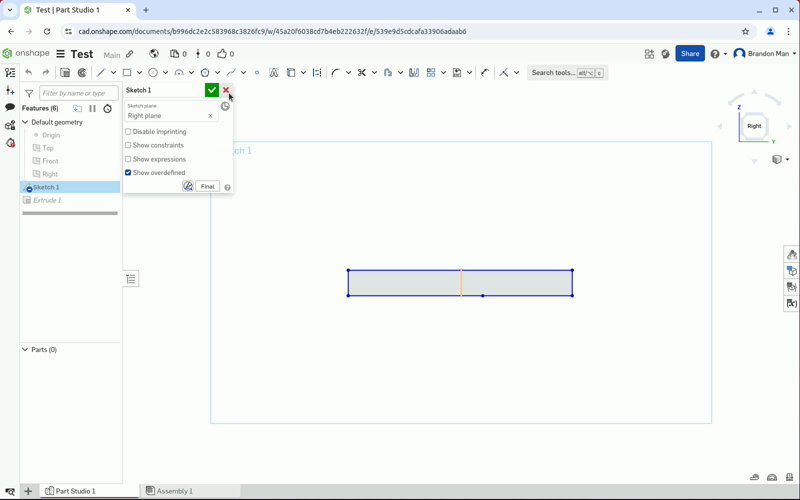
click(229, 92)
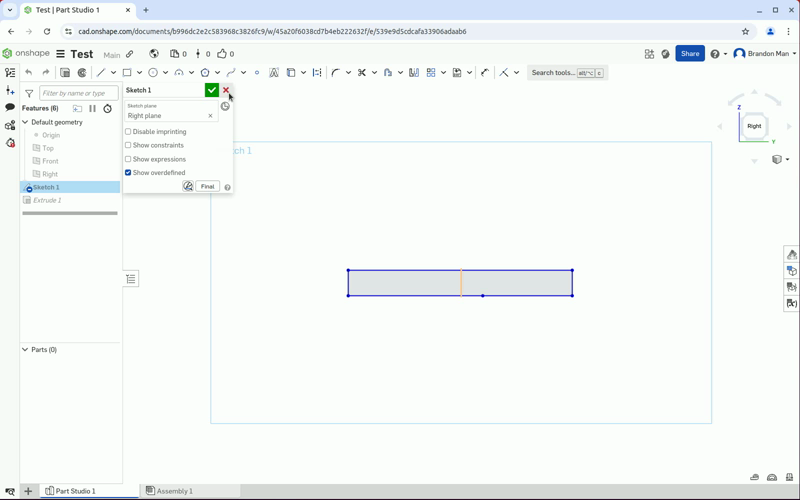
key(shift+s)
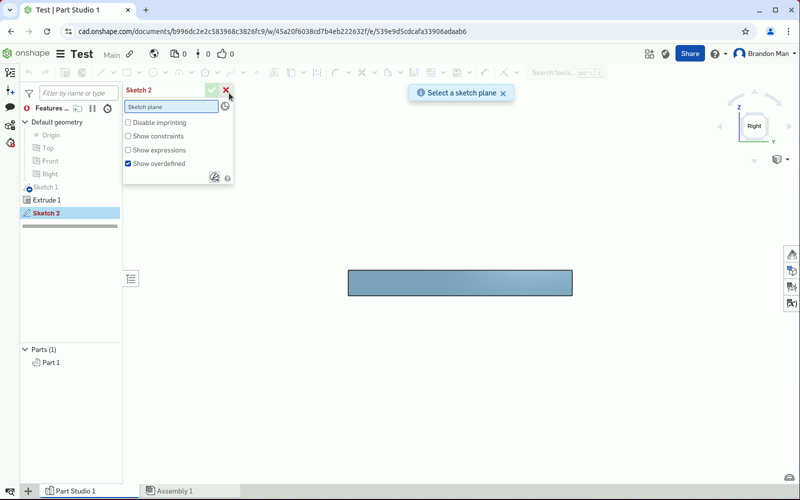
mouse_move(73, 176)
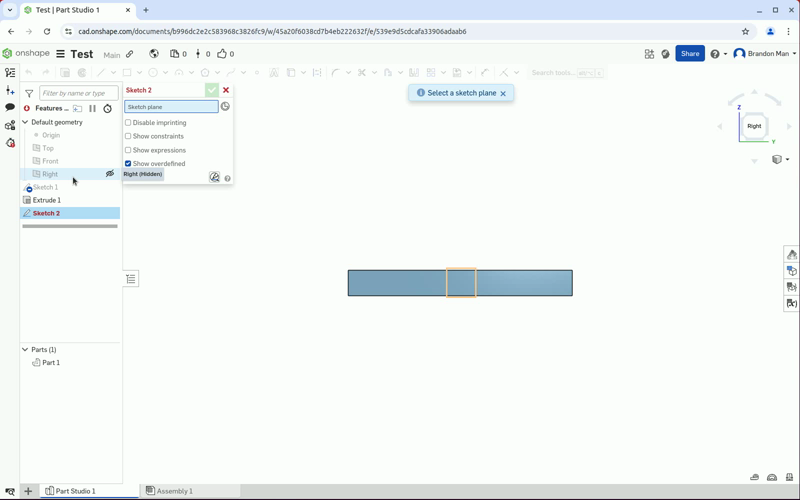
click(73, 176)
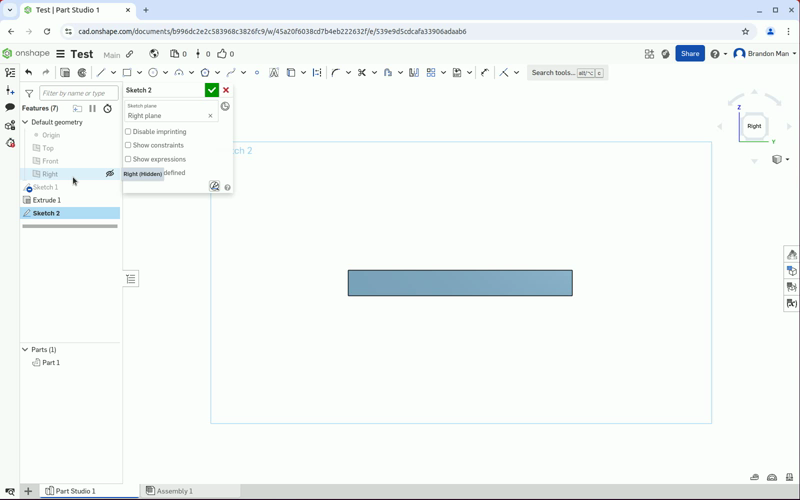
mouse_move(73, 352)
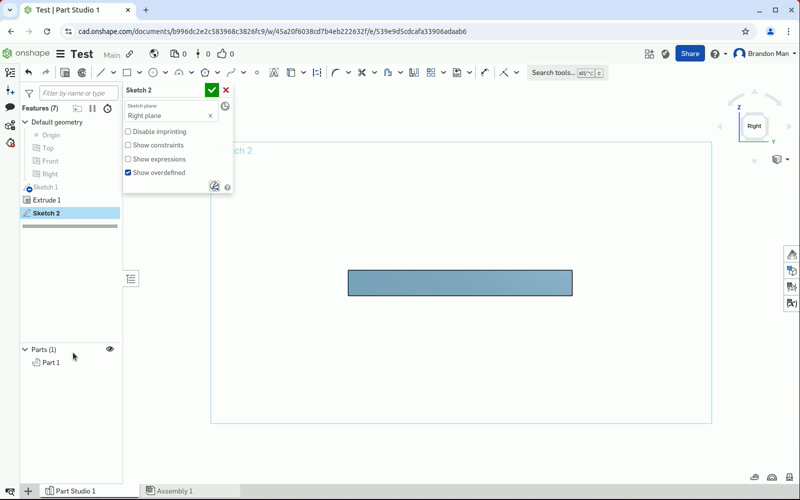
key(y)
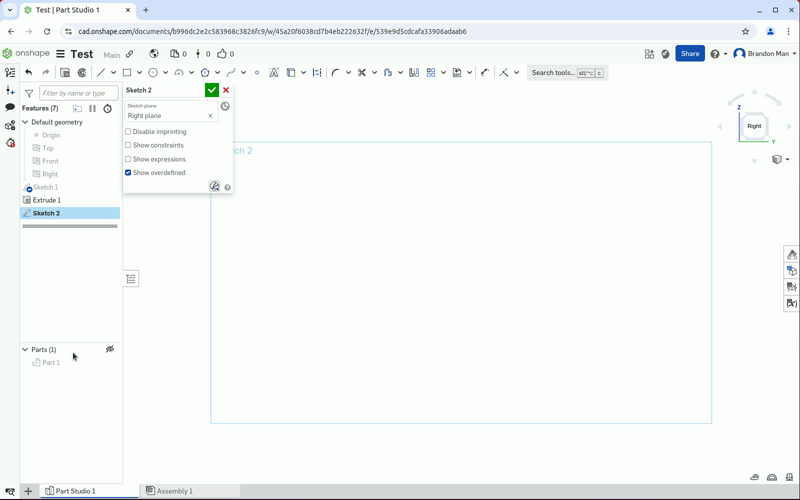
key(l)
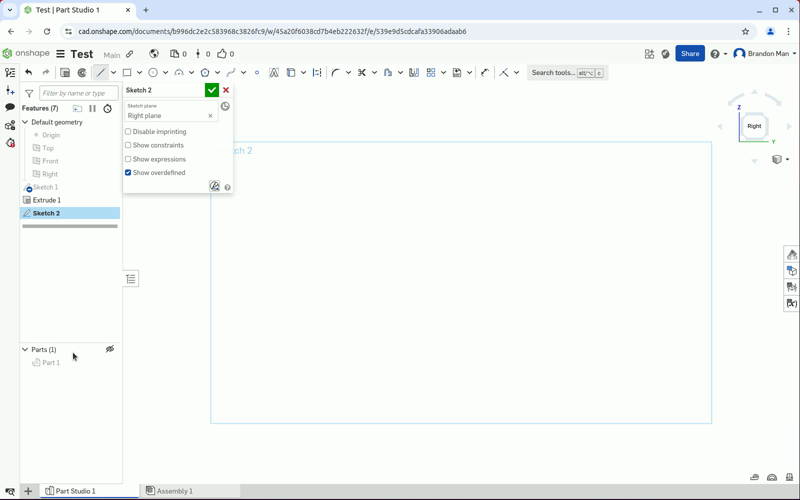
key_down(shift)
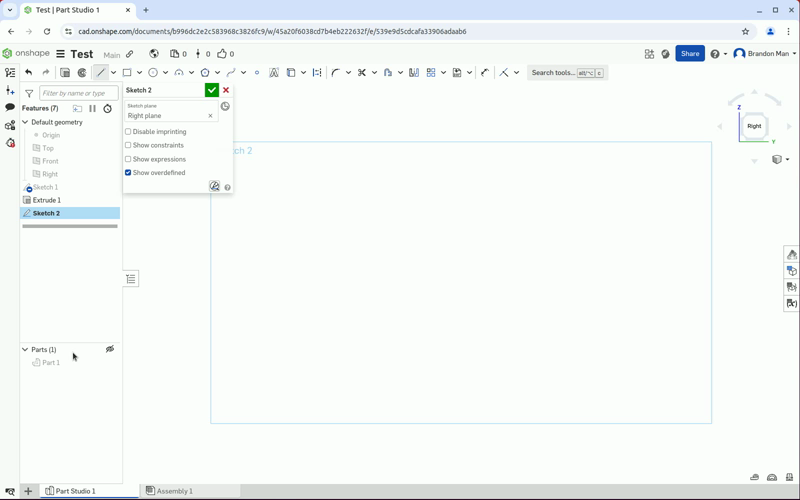
mouse_move(483, 340)
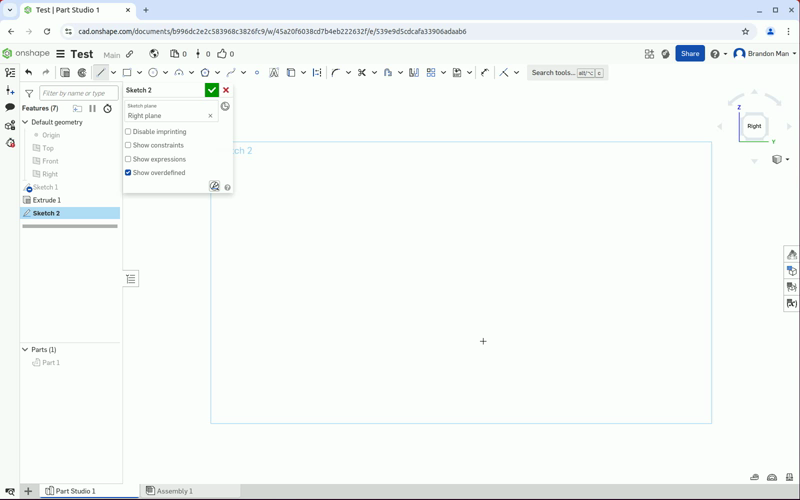
click(483, 340)
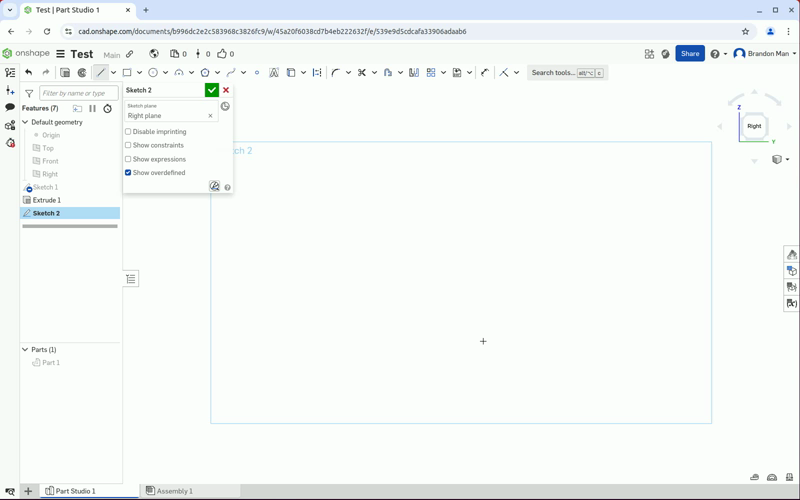
key_up(shift)
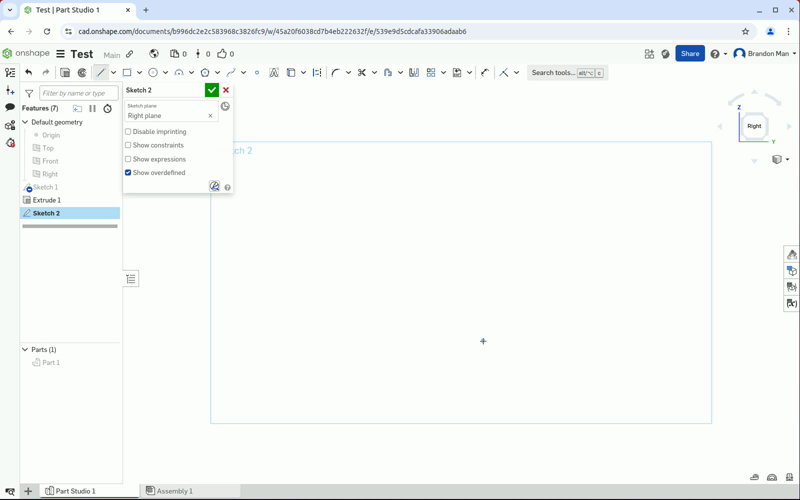
key_down(shift)
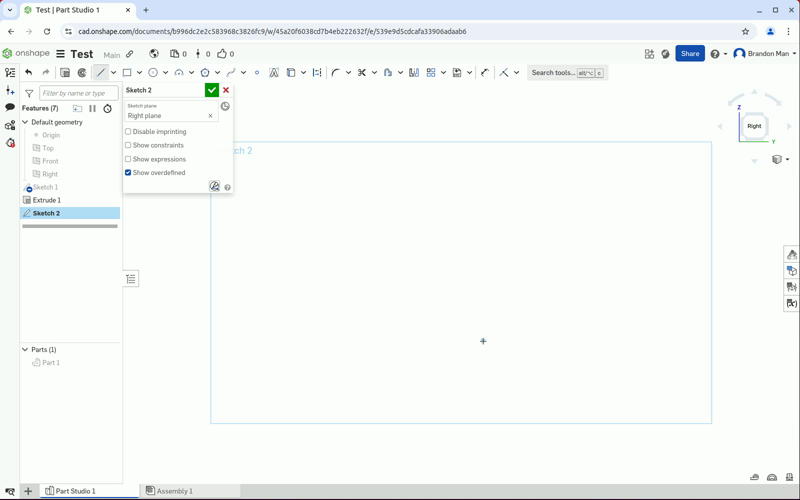
mouse_move(573, 340)
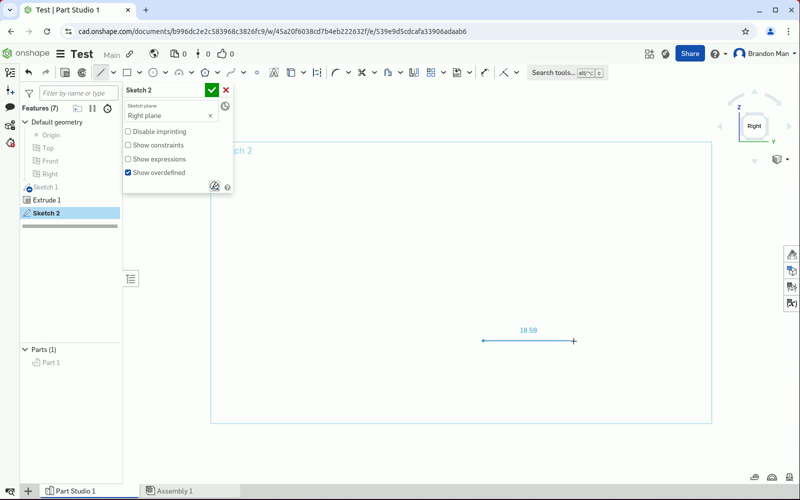
click(573, 340)
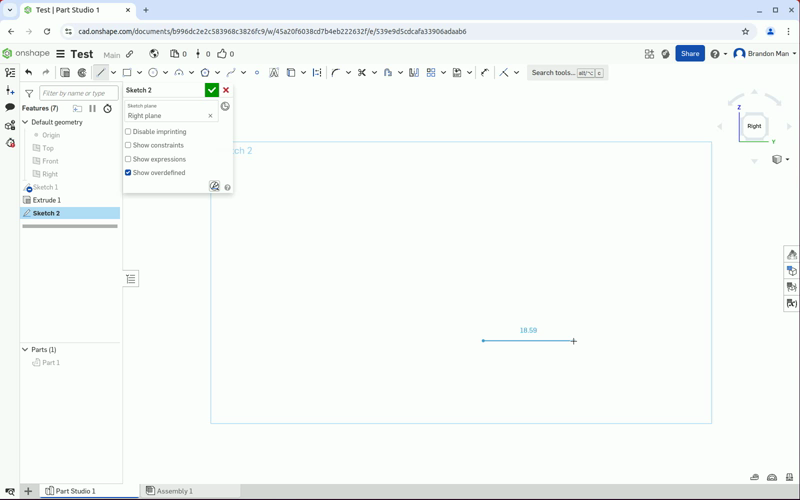
key_up(shift)
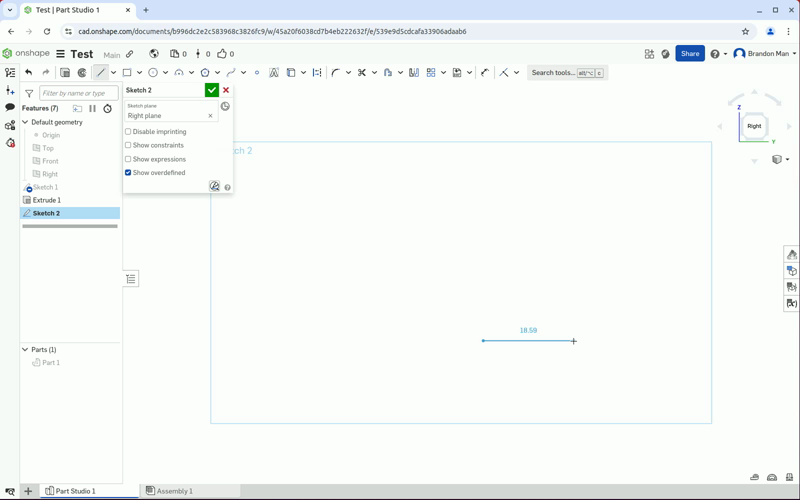
key_down(shift)
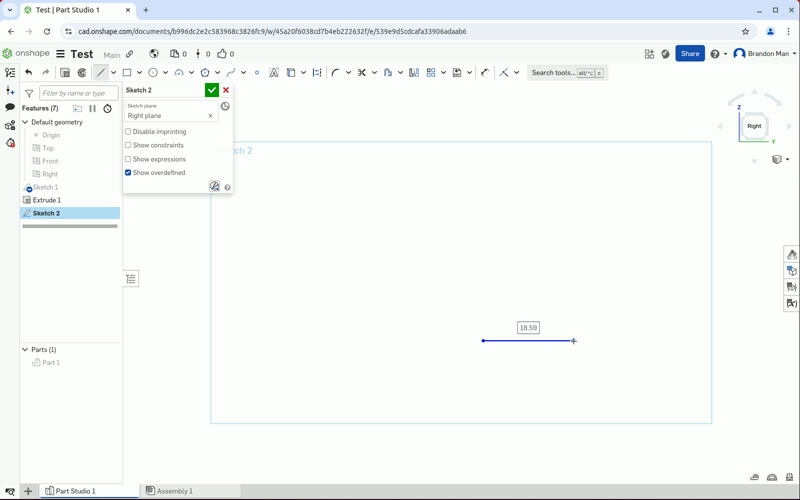
mouse_move(589, 340)
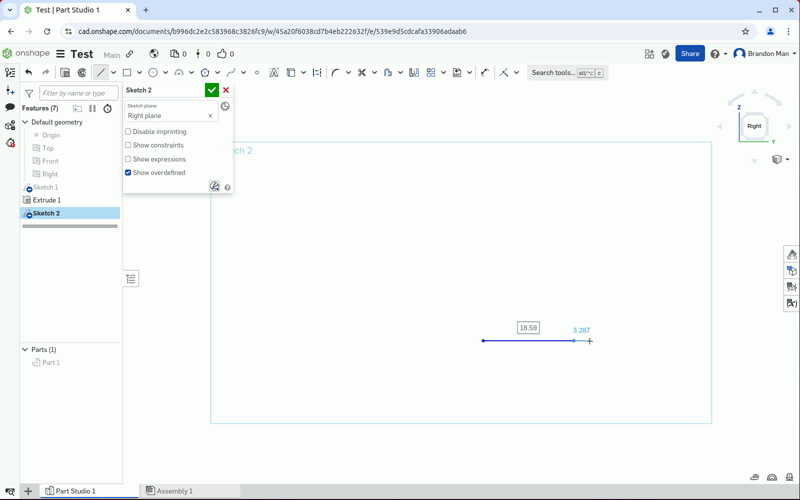
mouse_move(573, 294)
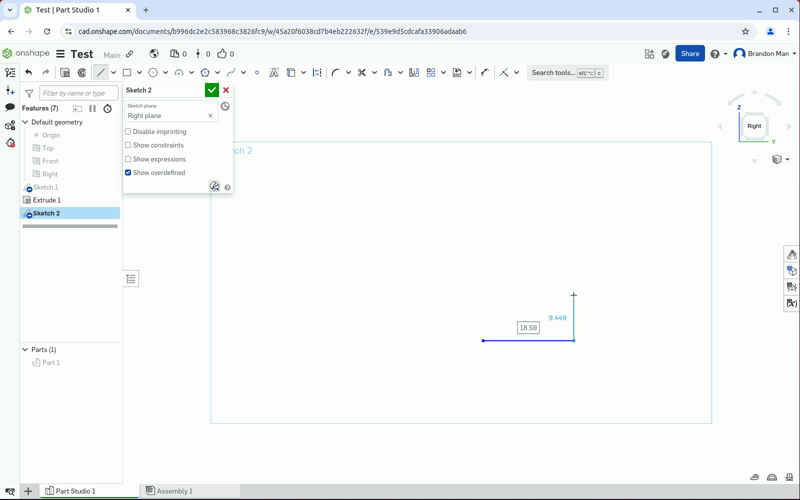
click(573, 294)
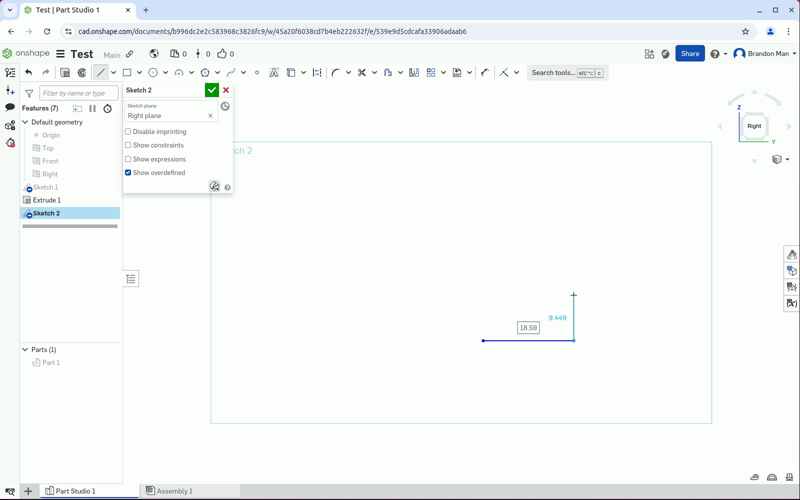
key_up(shift)
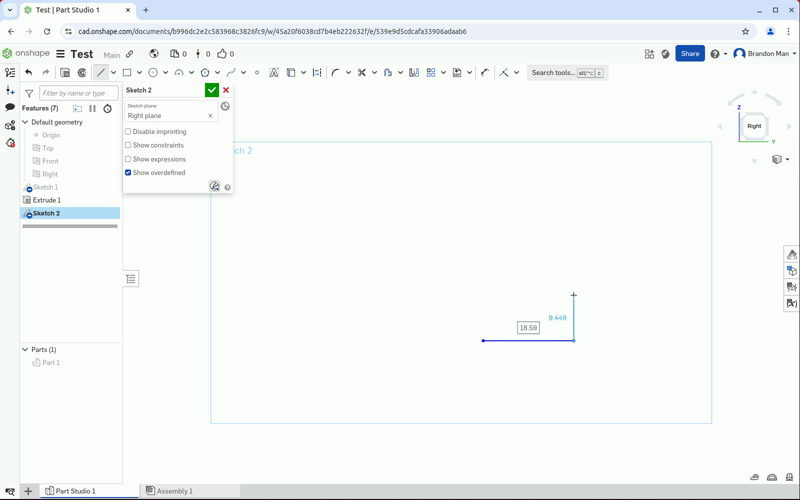
key_down(shift)
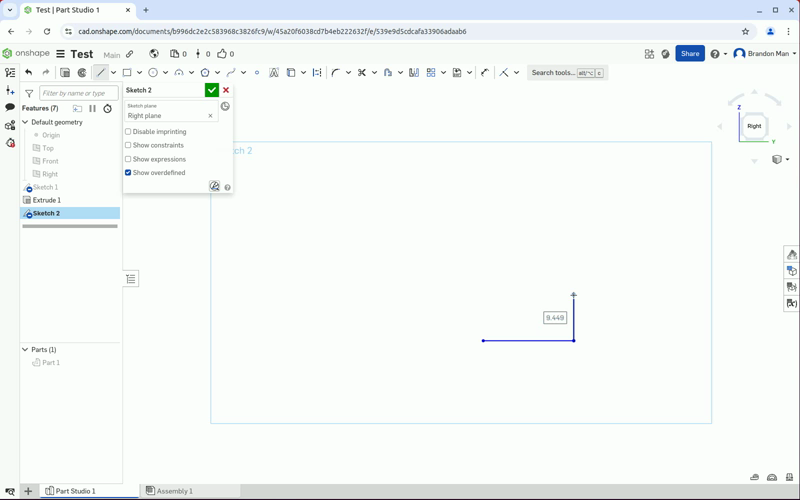
mouse_move(483, 294)
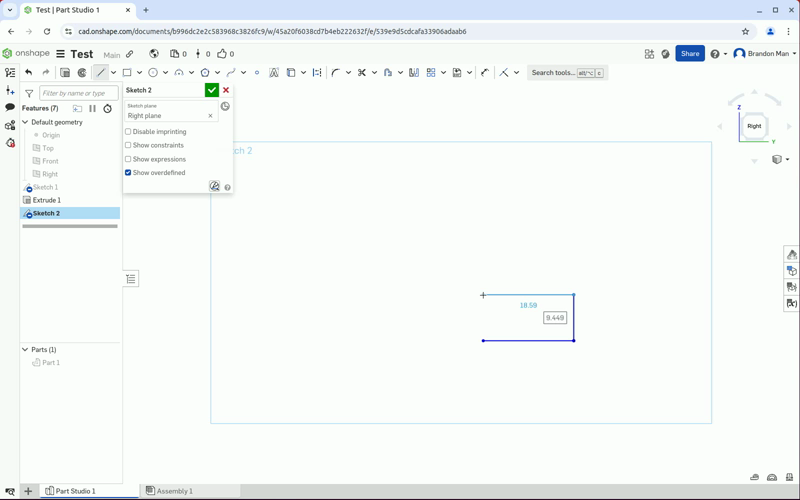
click(483, 294)
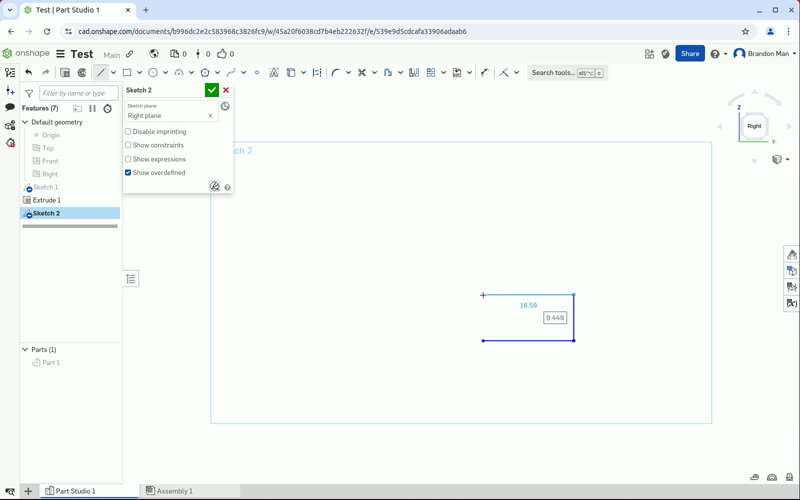
key_up(shift)
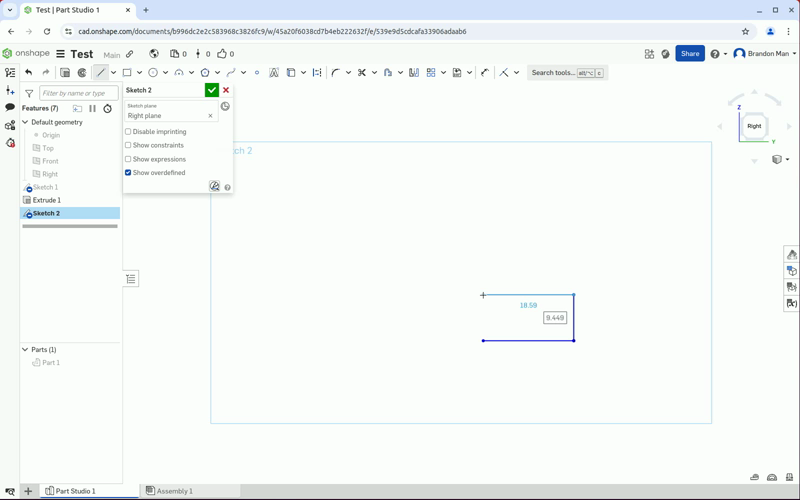
key_down(shift)
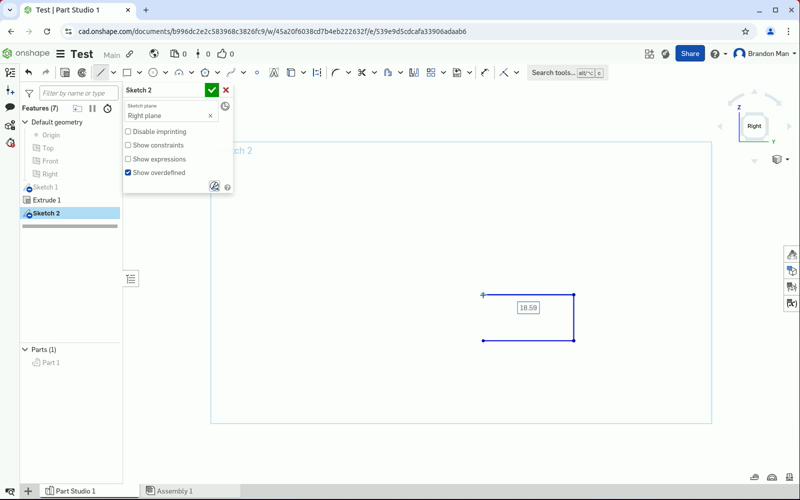
mouse_move(513, 294)
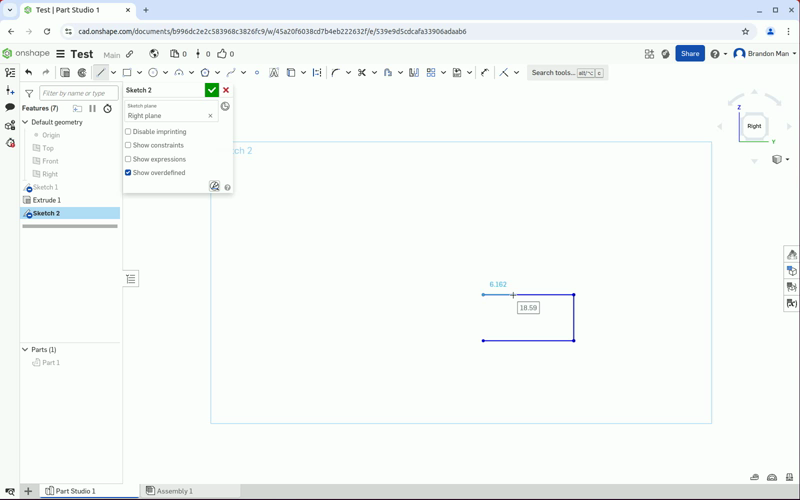
mouse_move(483, 317)
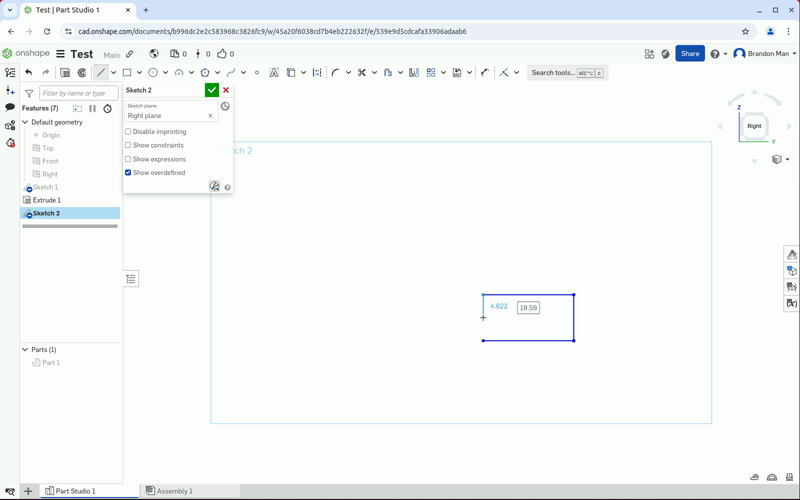
click(483, 317)
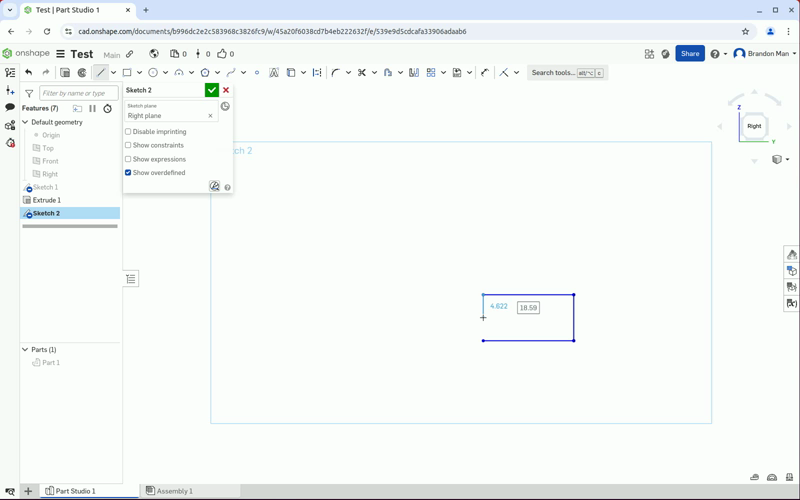
key_up(shift)
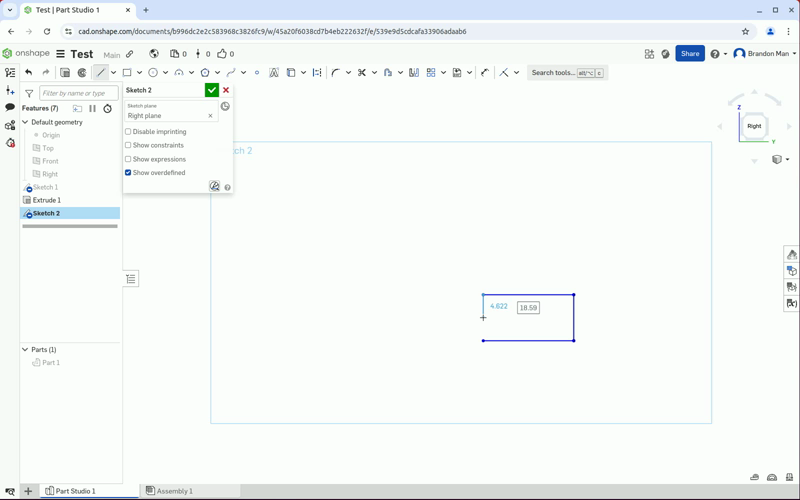
mouse_move(513, 317)
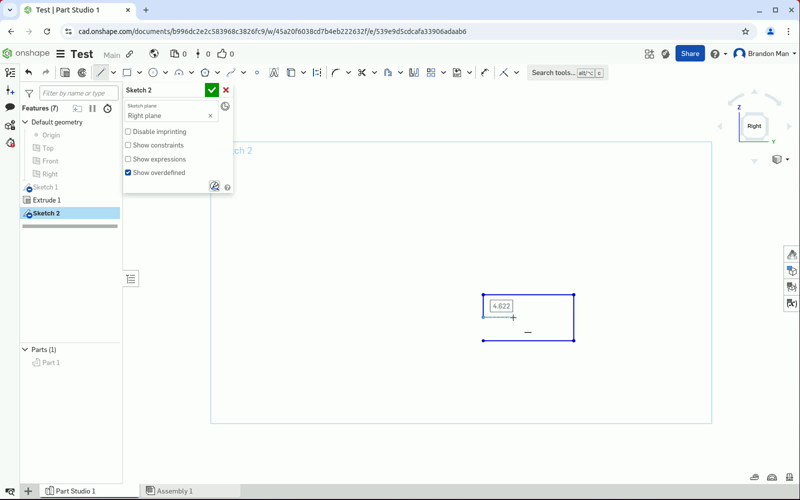
key_down(shift)
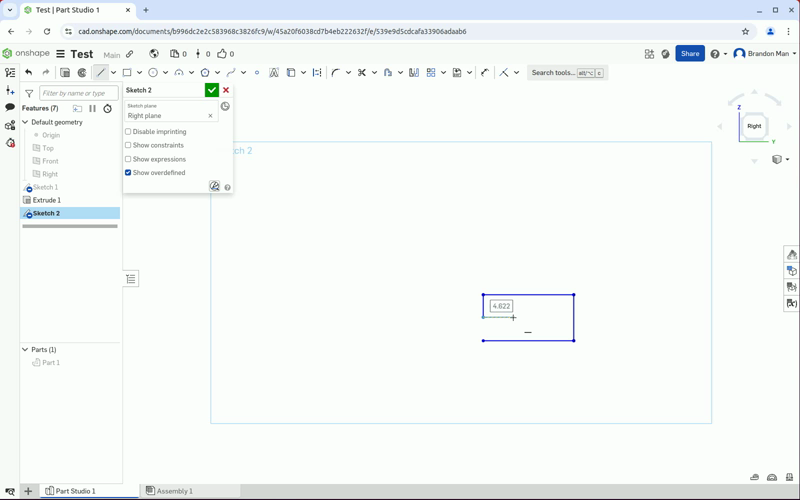
mouse_move(483, 340)
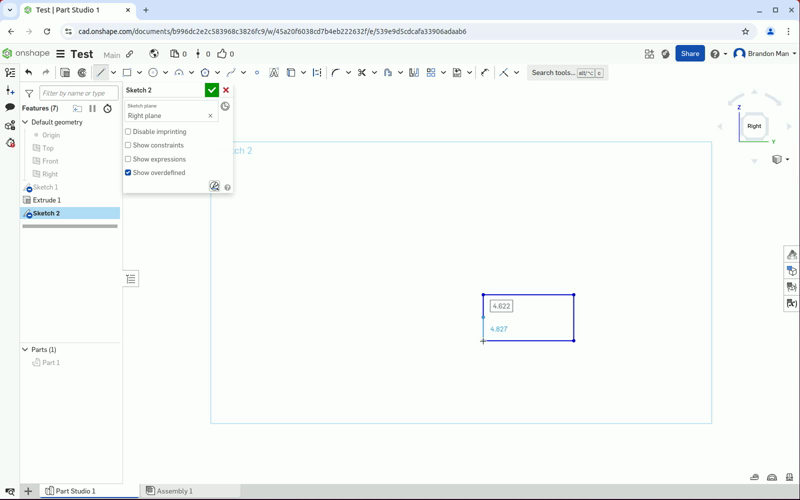
key_up(shift)
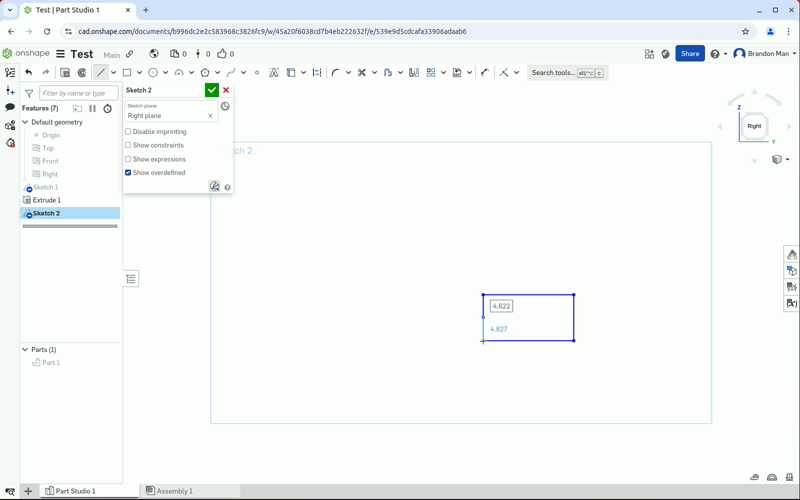
click(483, 340)
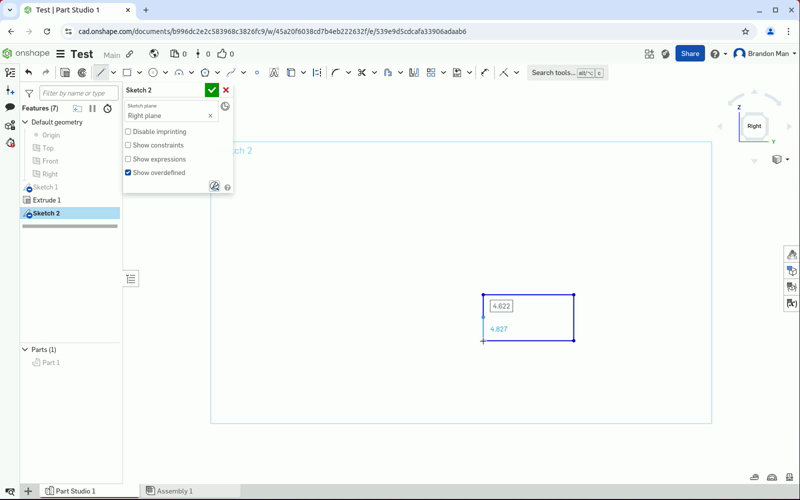
key(esc)
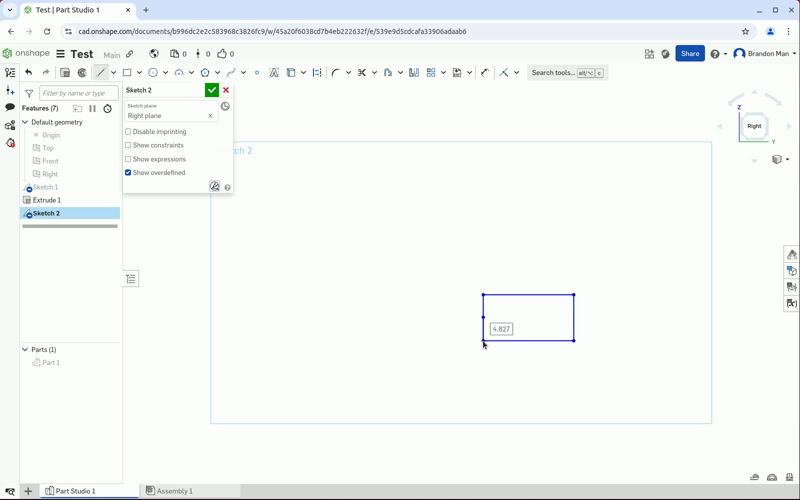
key(c)
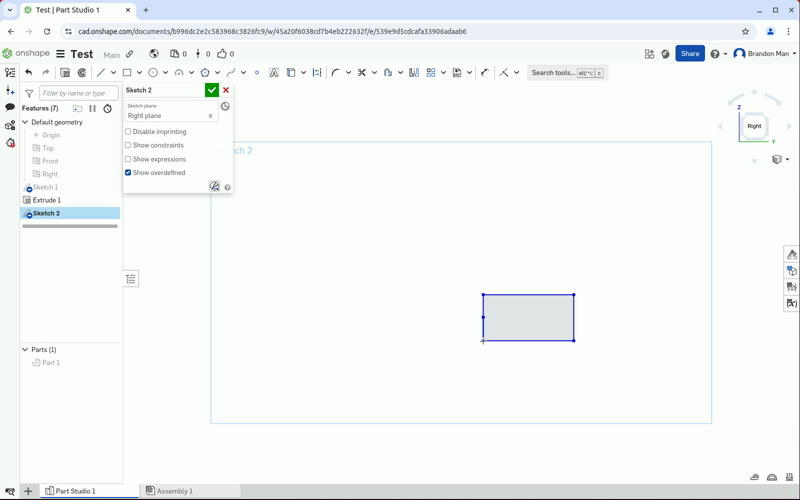
key_down(shift)
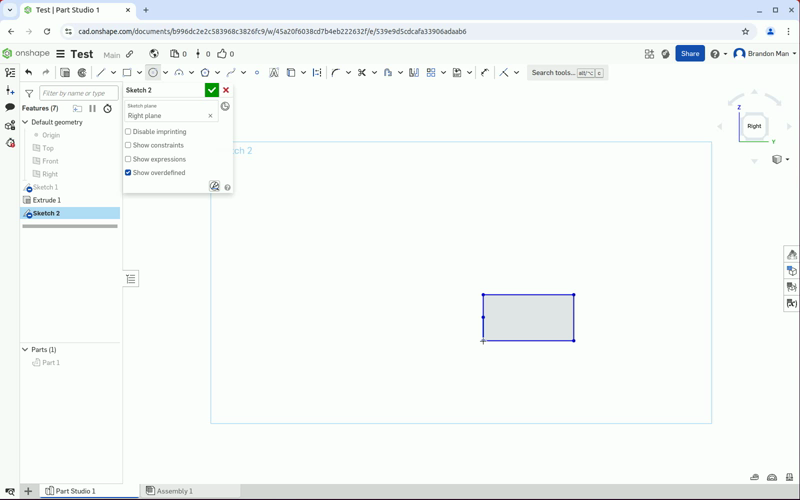
mouse_move(495, 306)
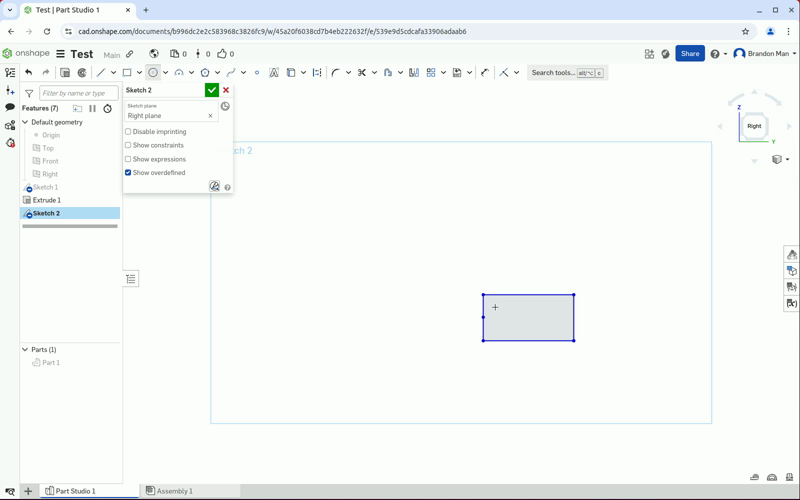
click(495, 306)
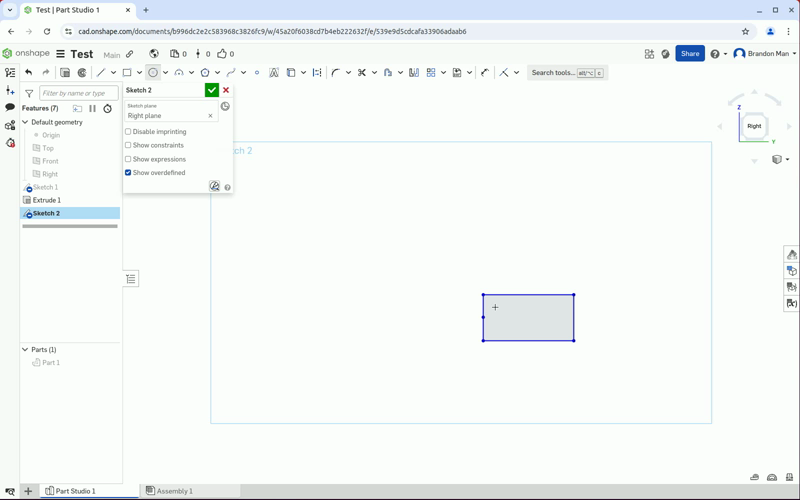
key_up(shift)
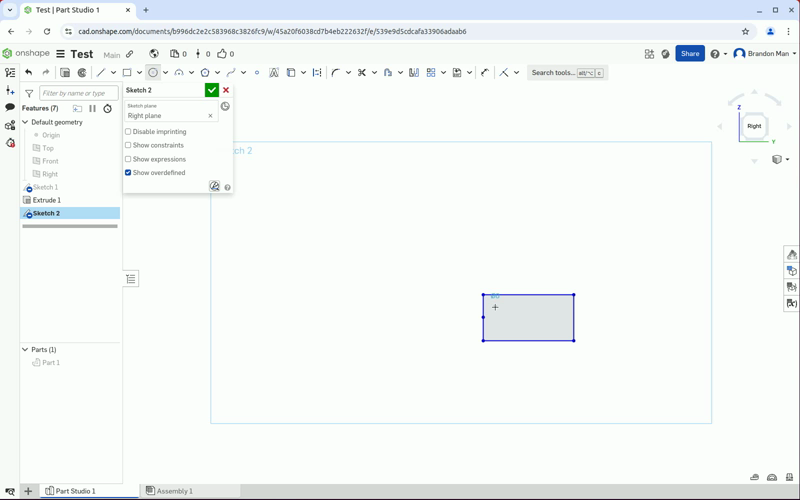
mouse_move(504, 306)
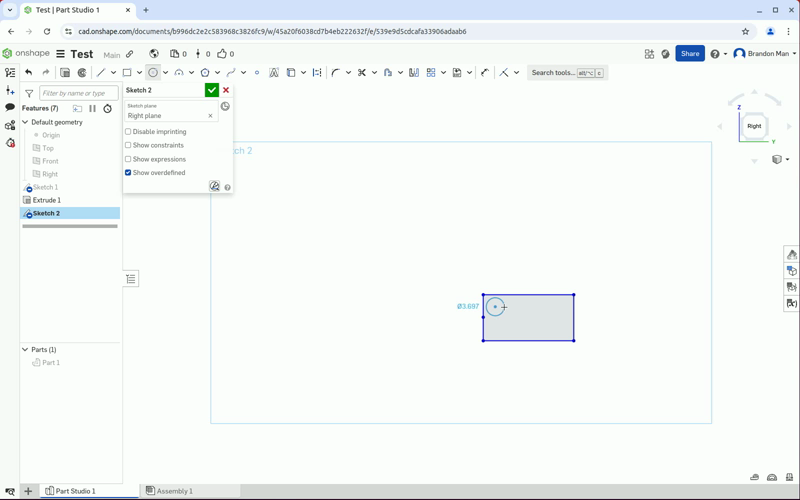
click(504, 306)
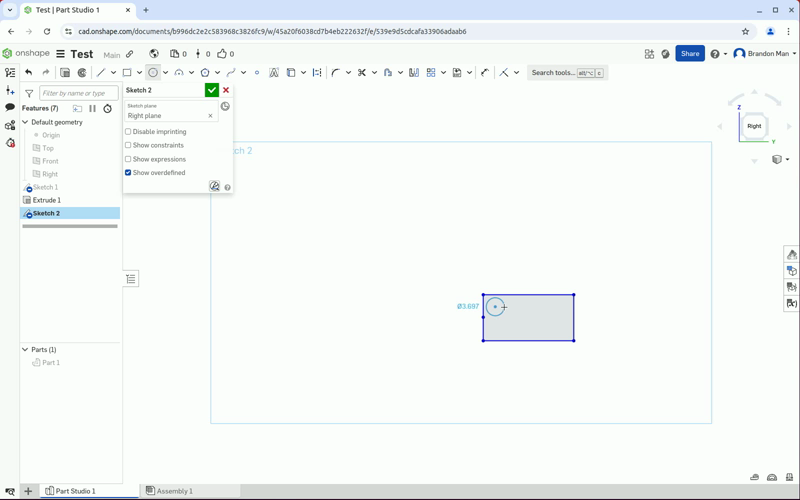
key(esc)
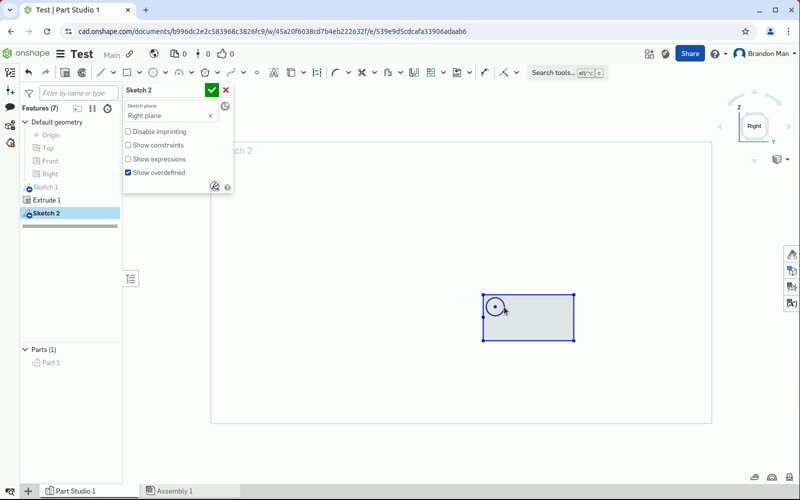
mouse_move(549, 326)
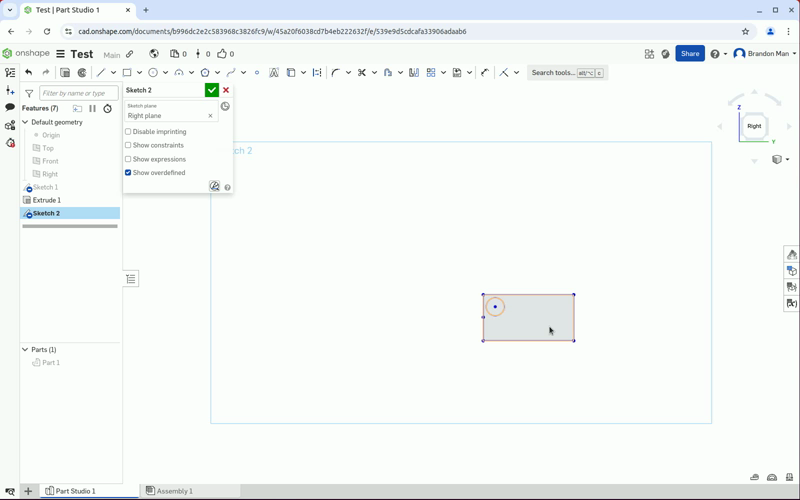
click(549, 326)
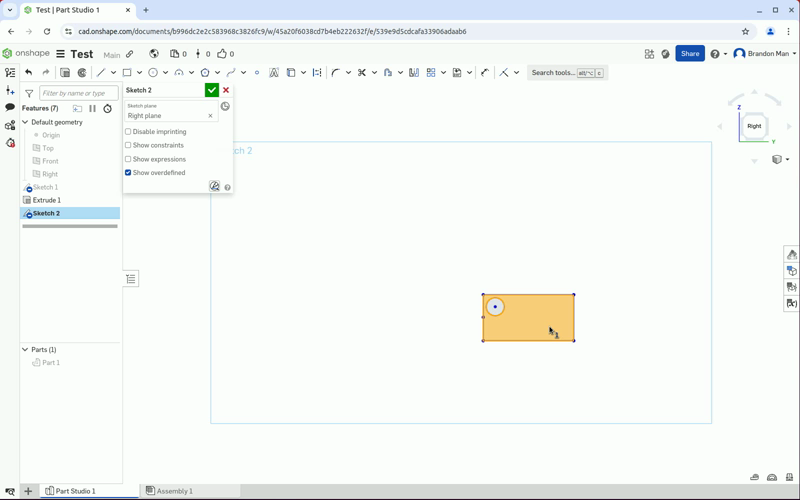
mouse_move(73, 352)
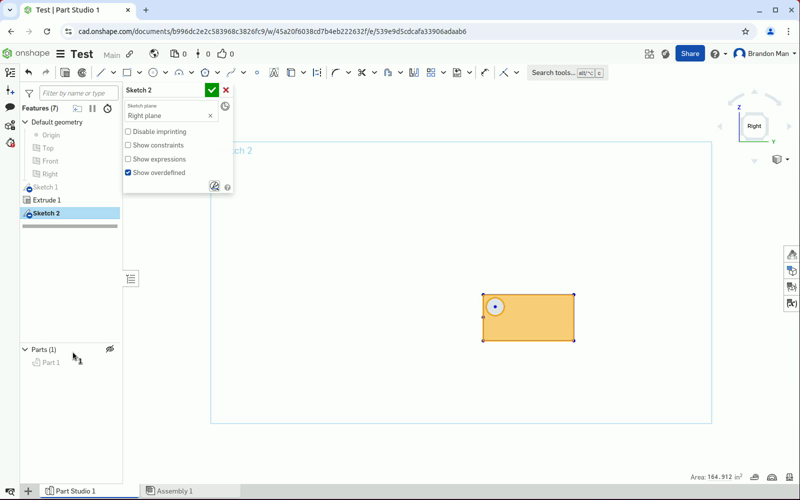
key(shift+y)
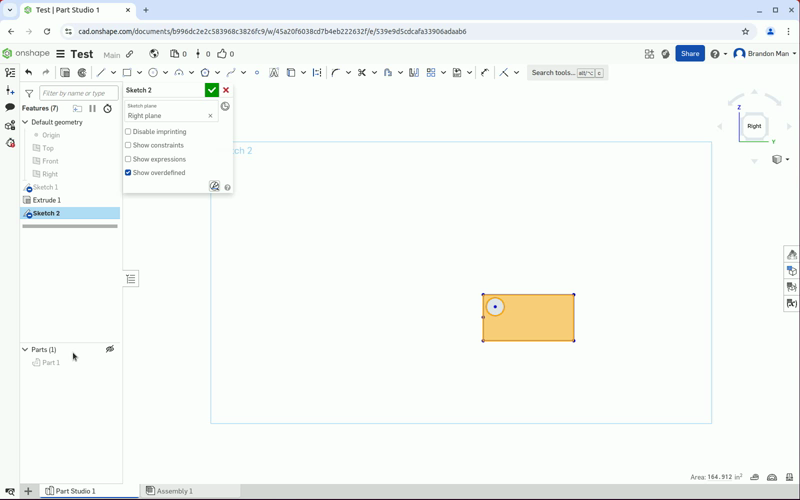
key(shift+e)
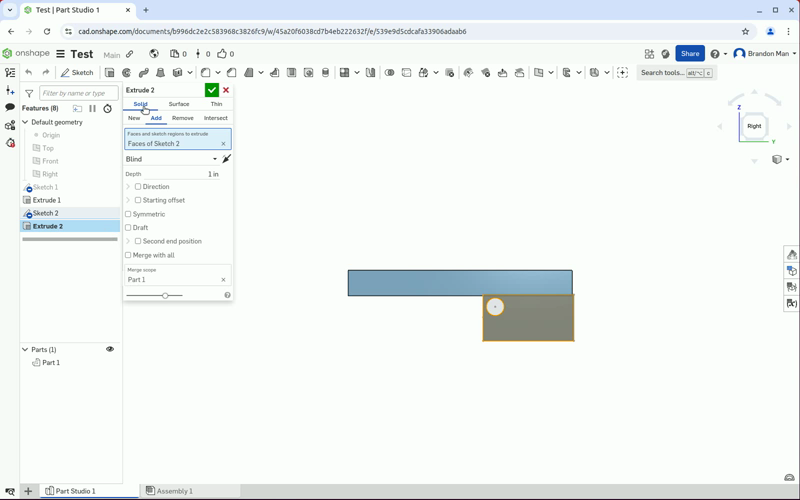
mouse_move(143, 106)
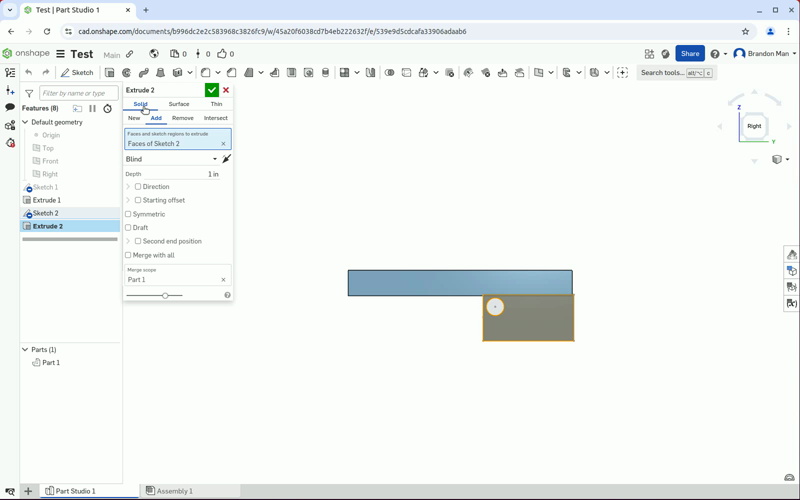
click(143, 106)
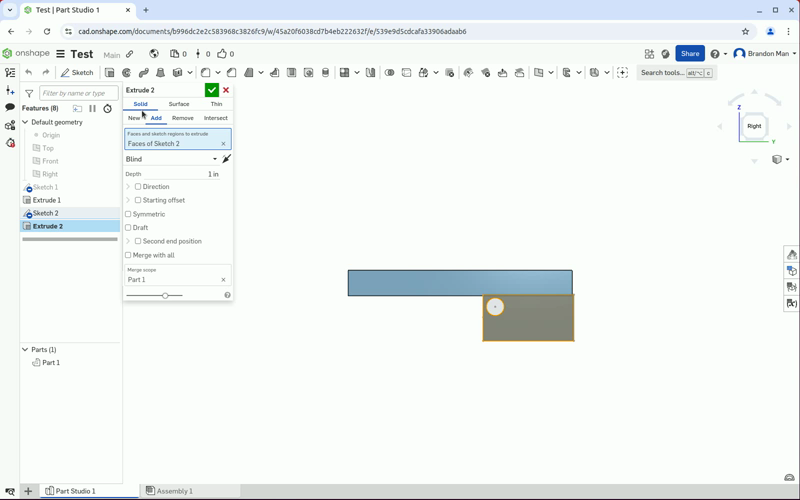
mouse_move(137, 120)
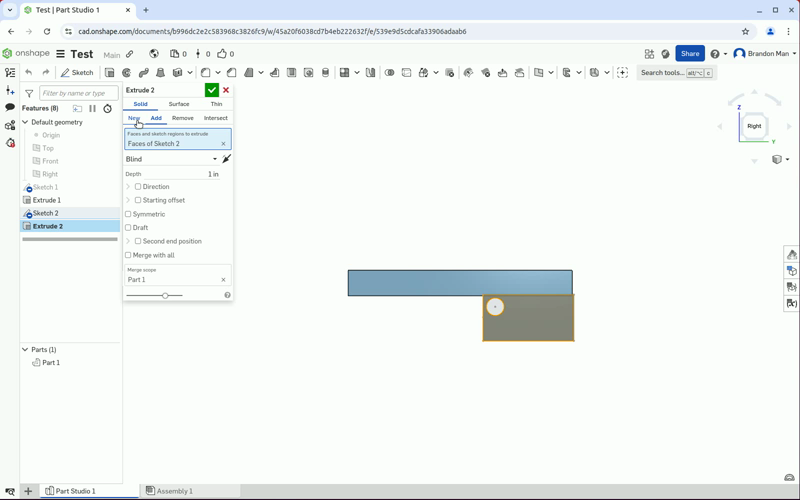
click(137, 120)
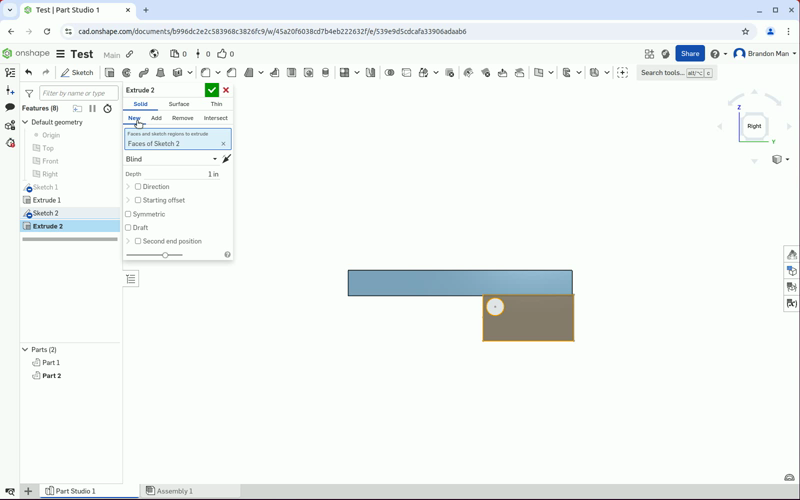
key(tab, 4)
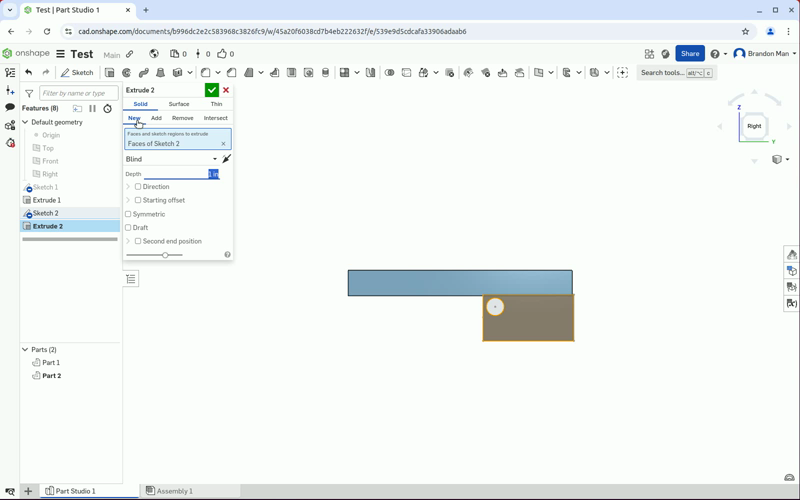
text(-2.407)
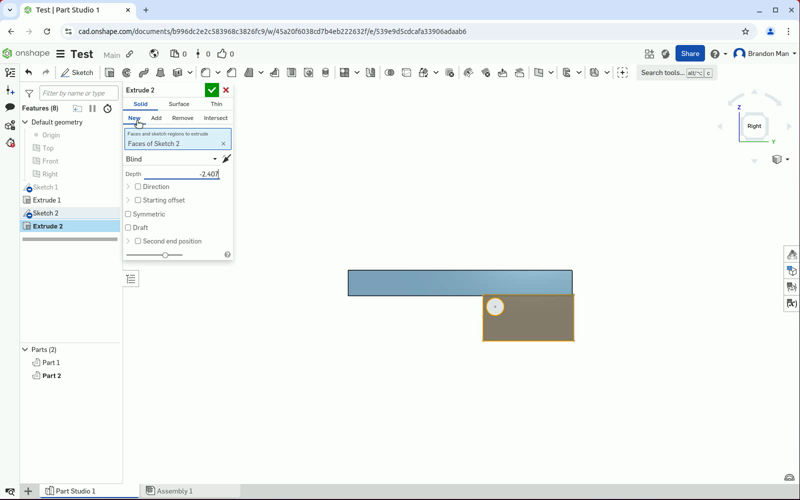
key(enter)
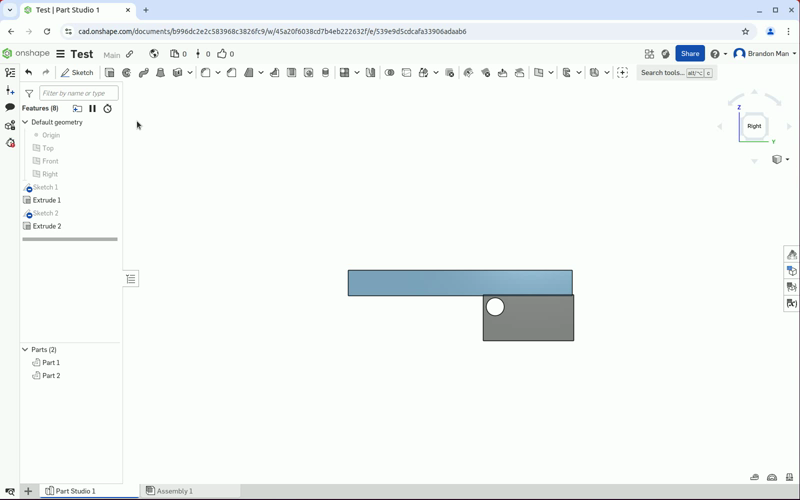
key(shift+h)
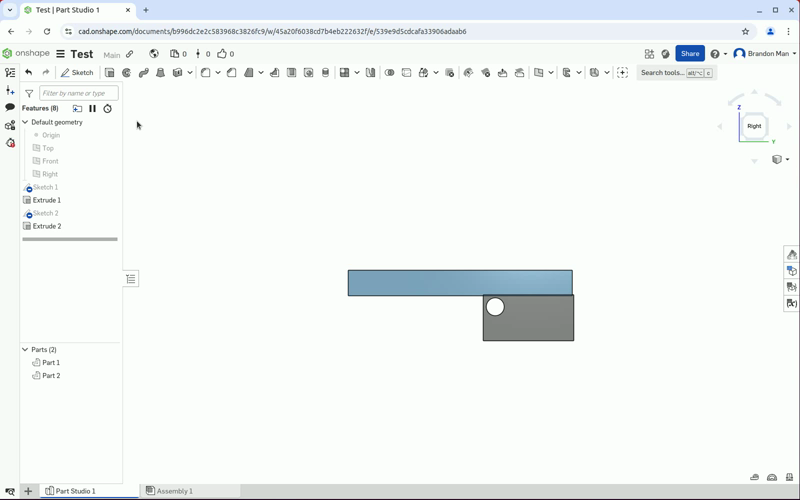
key(shift+h)
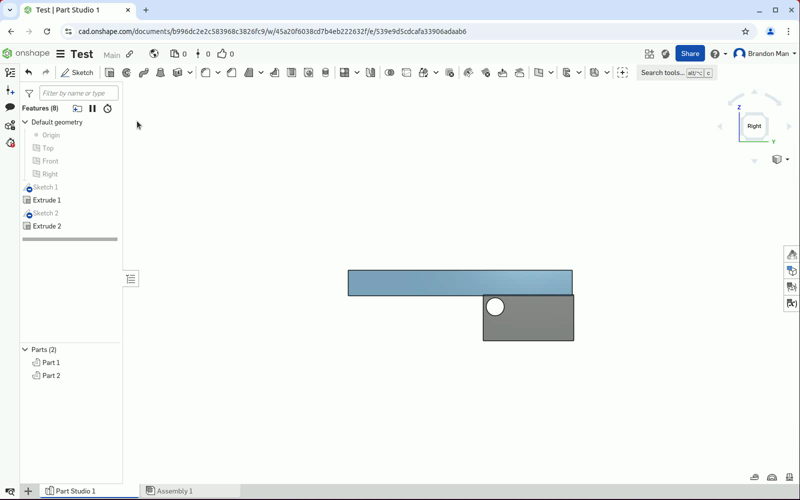
mouse_move(73, 189)
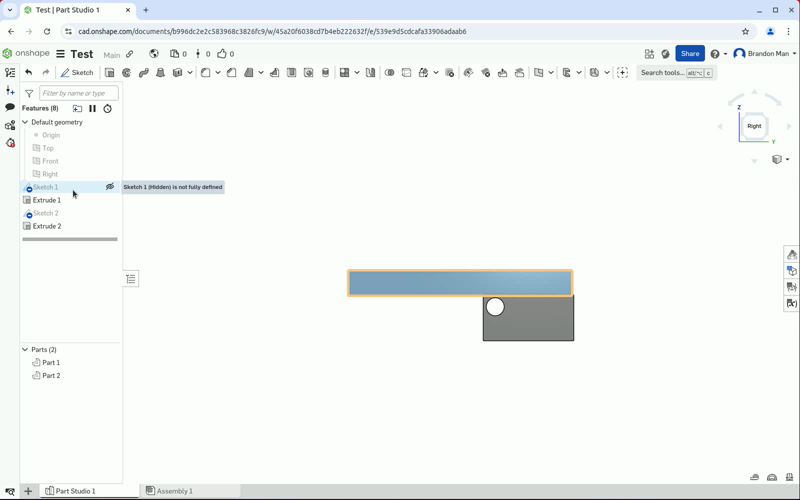
click(73, 189)
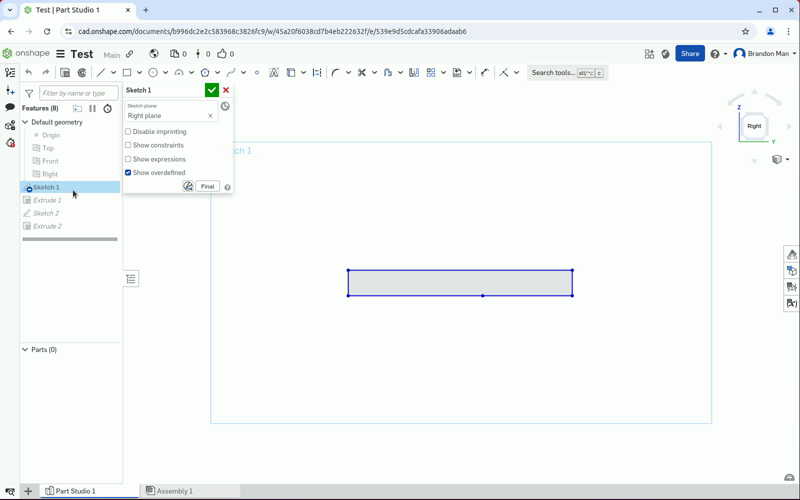
mouse_move(229, 92)
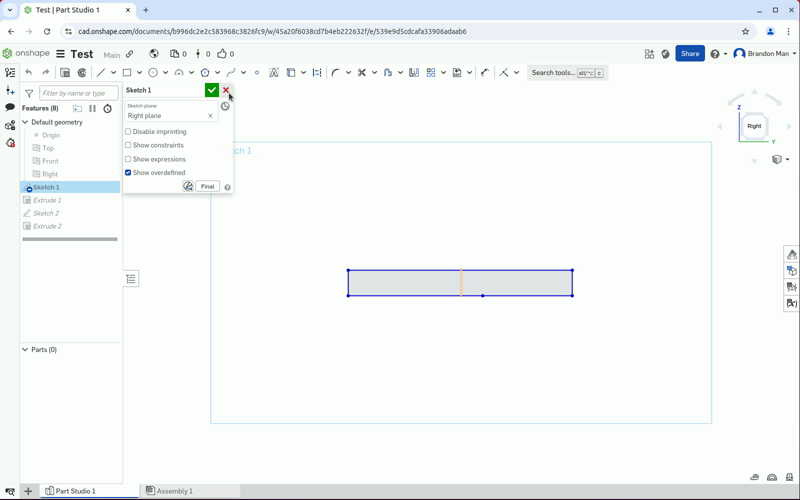
click(229, 92)
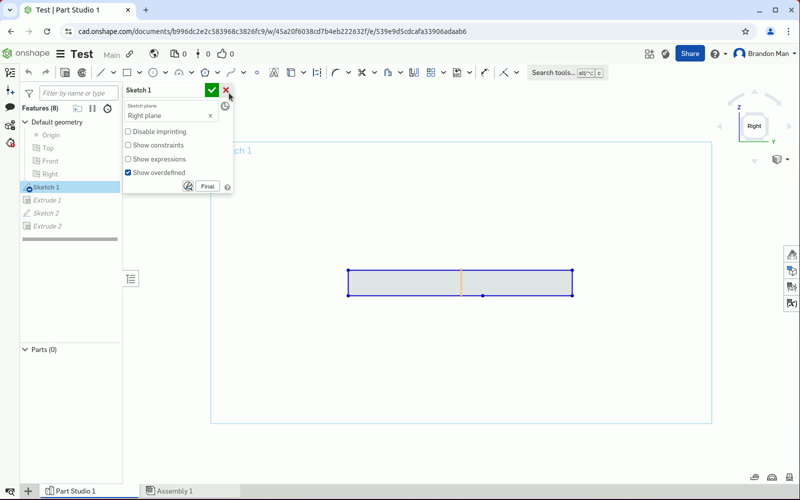
key(shift+s)
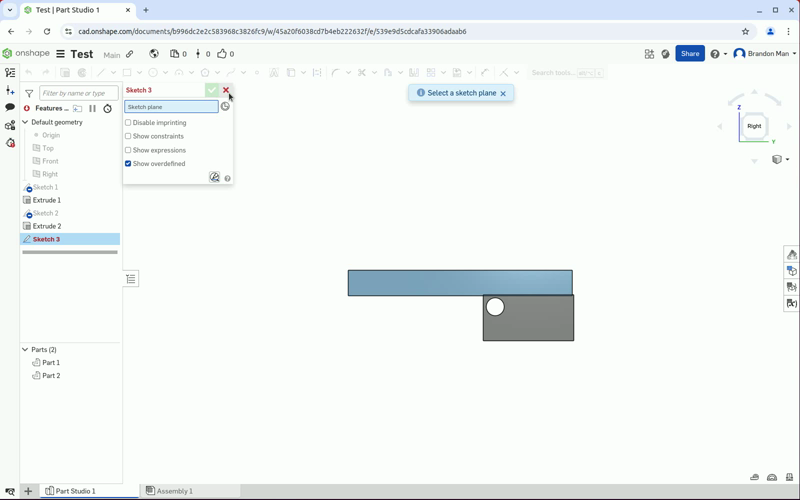
mouse_move(73, 176)
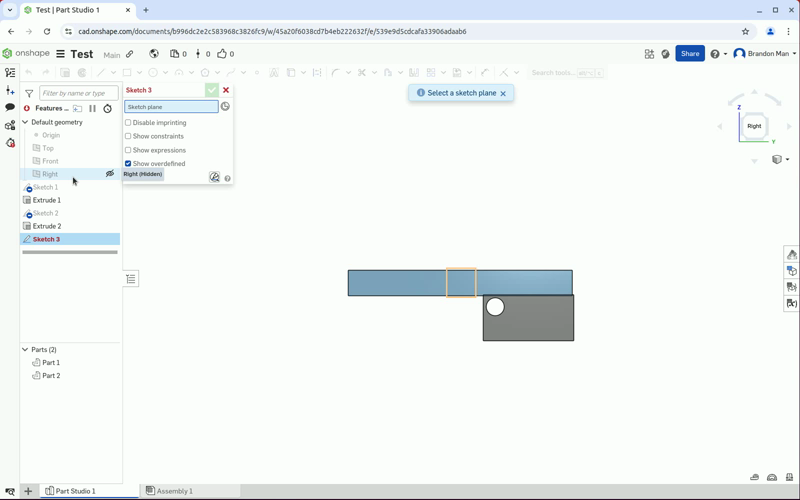
click(73, 176)
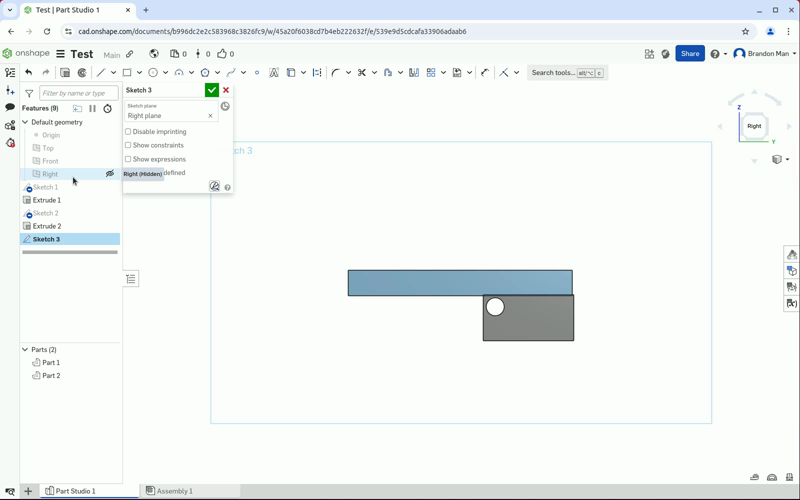
mouse_move(73, 352)
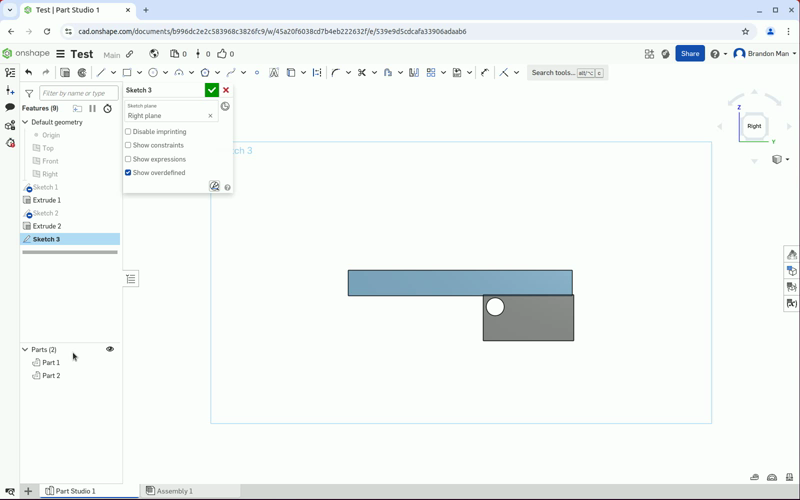
key(y)
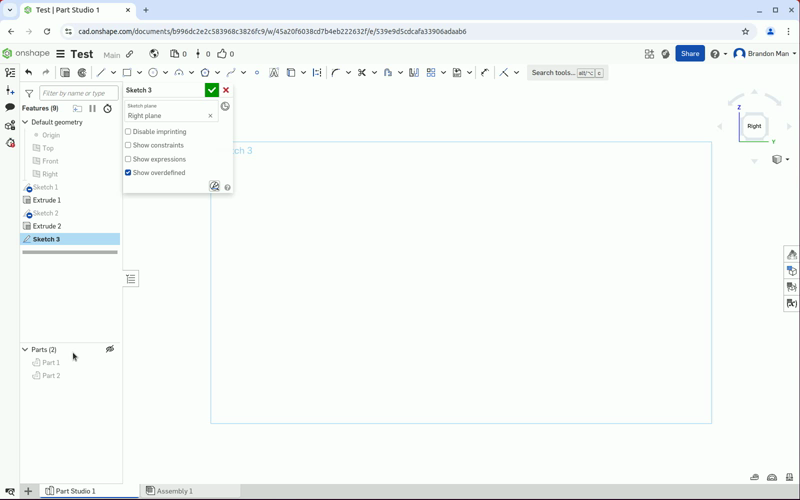
key(l)
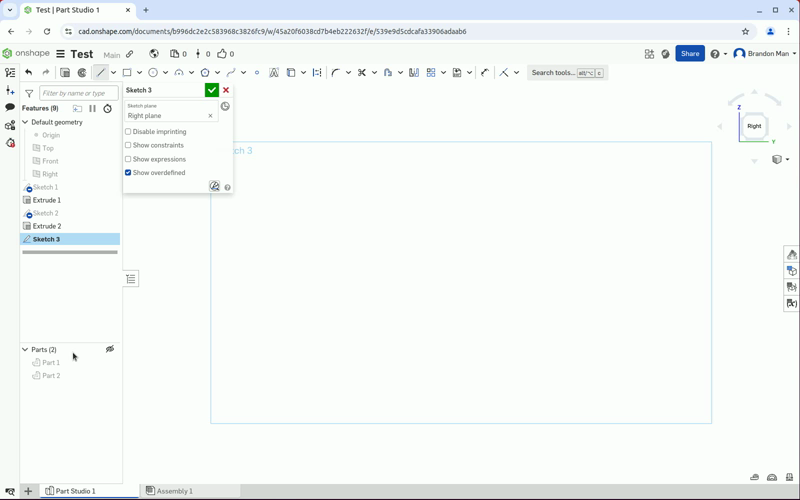
key_down(shift)
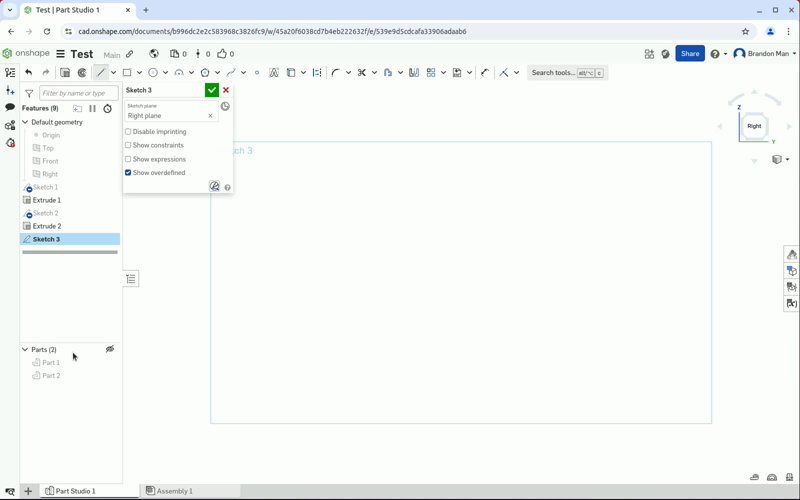
mouse_move(348, 318)
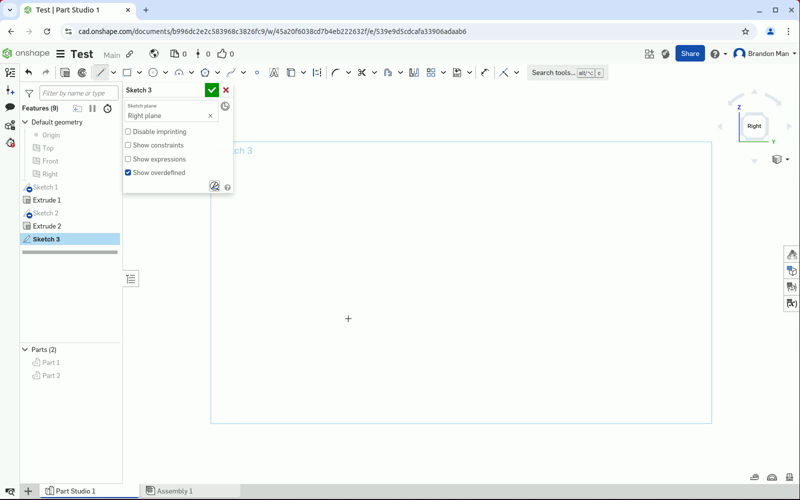
click(348, 318)
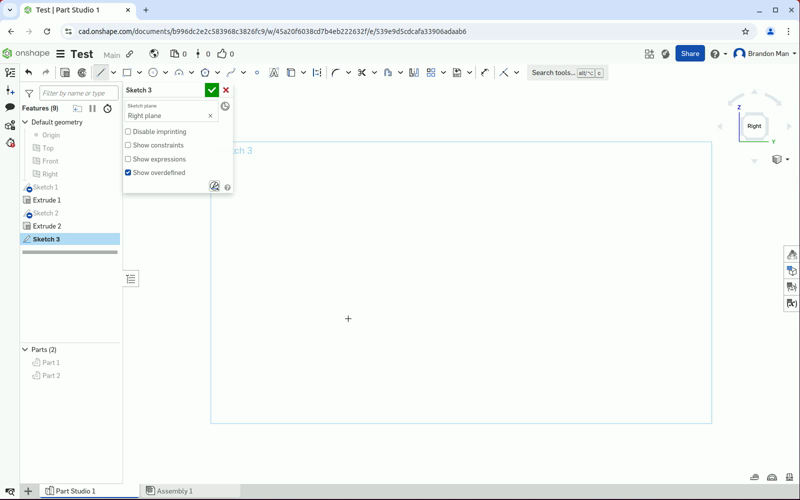
key_up(shift)
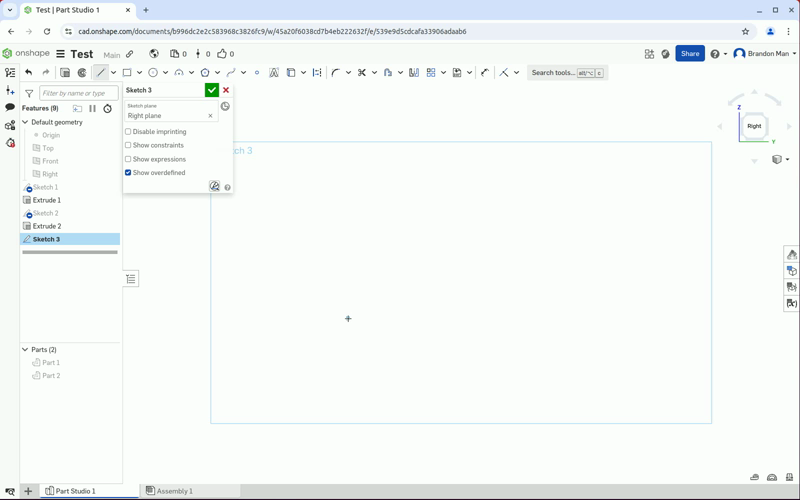
key_down(shift)
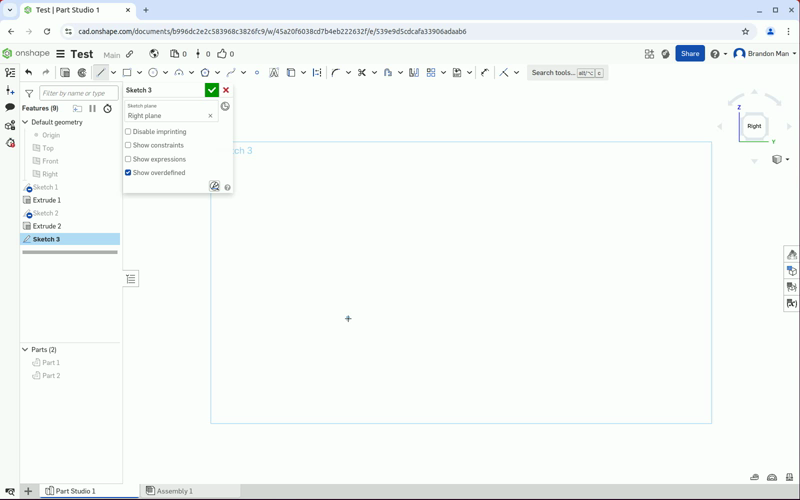
mouse_move(482, 318)
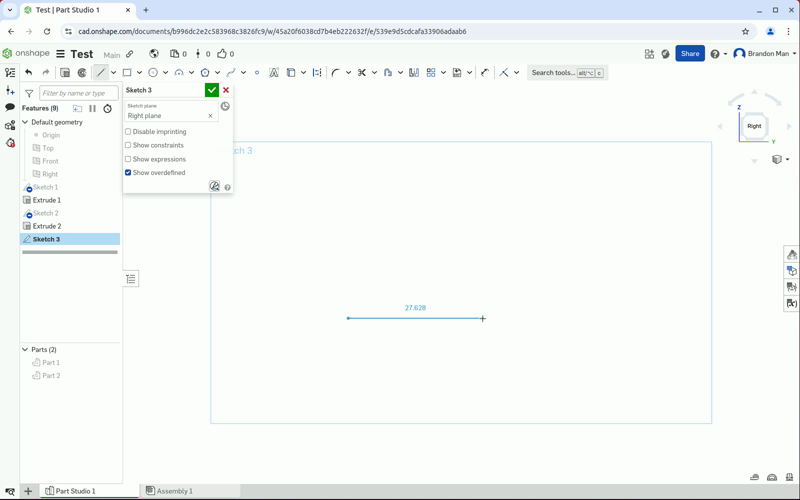
click(482, 318)
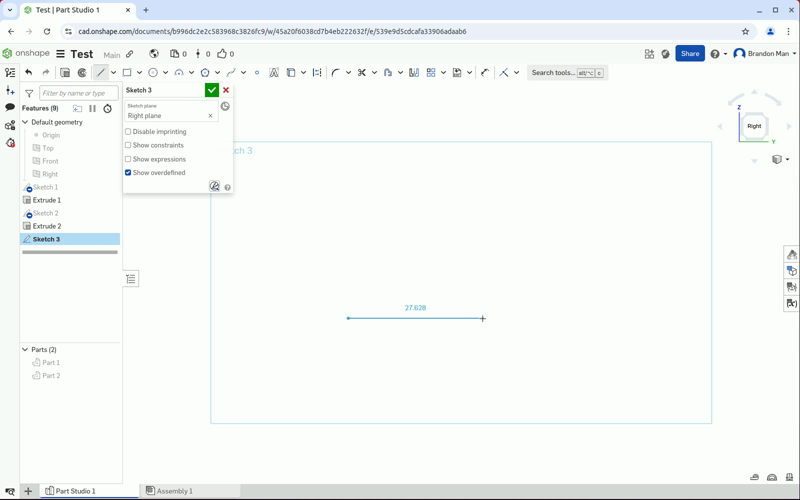
key_up(shift)
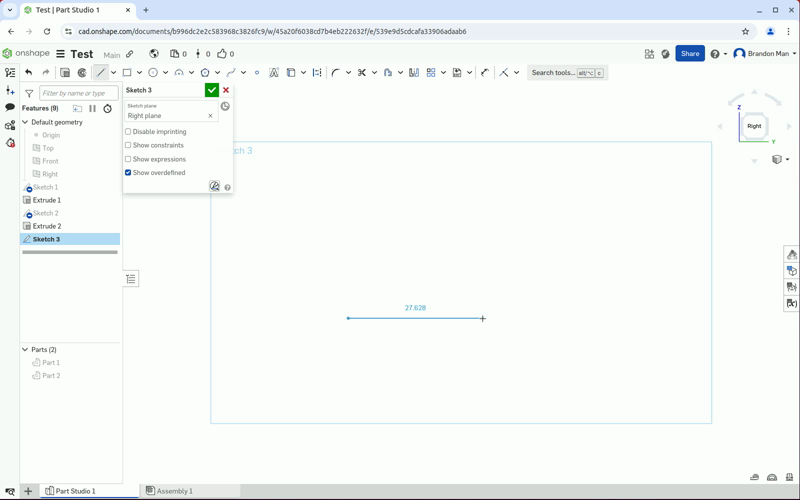
key_down(shift)
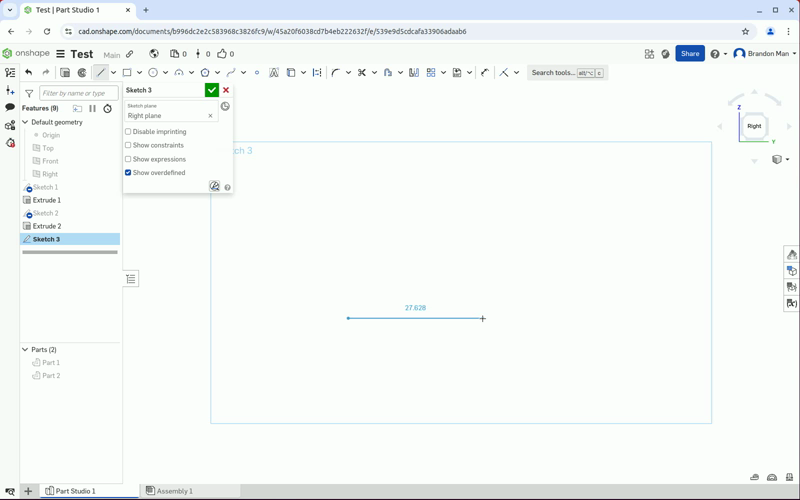
mouse_move(512, 318)
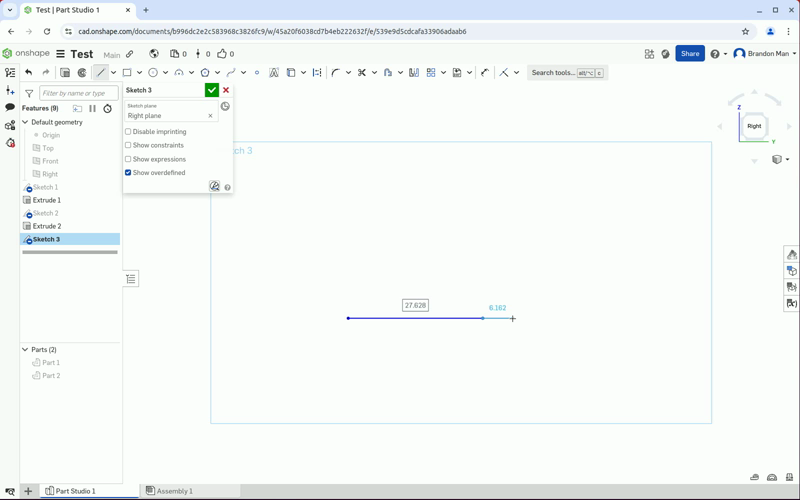
mouse_move(482, 295)
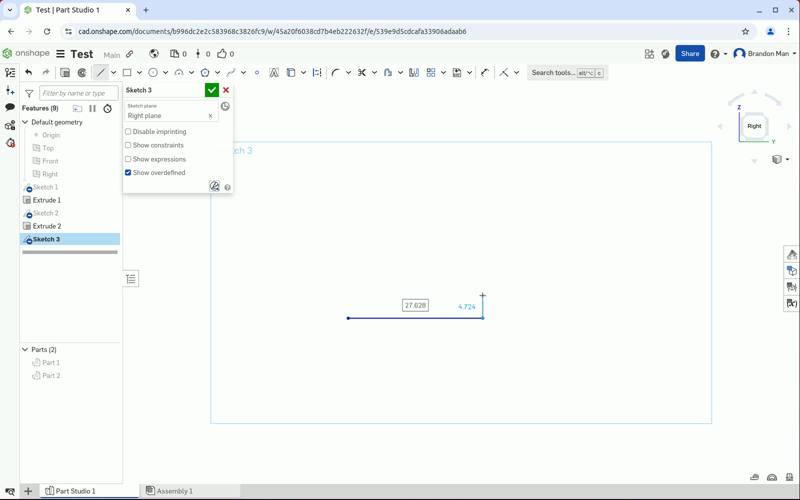
click(482, 295)
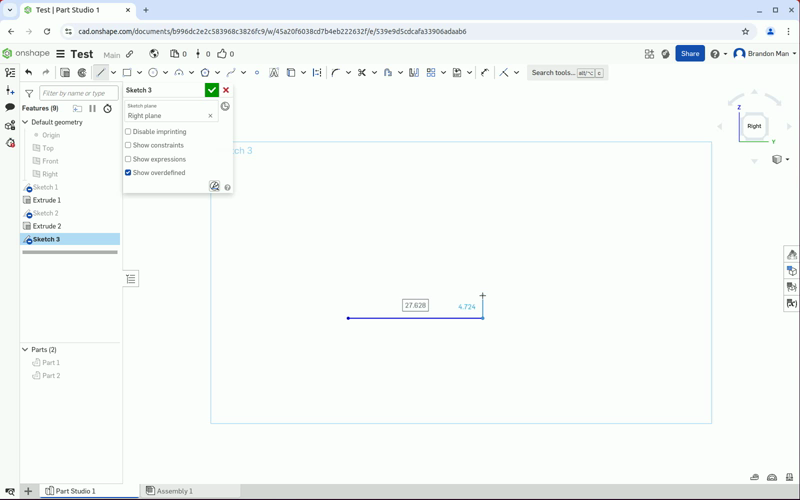
key_up(shift)
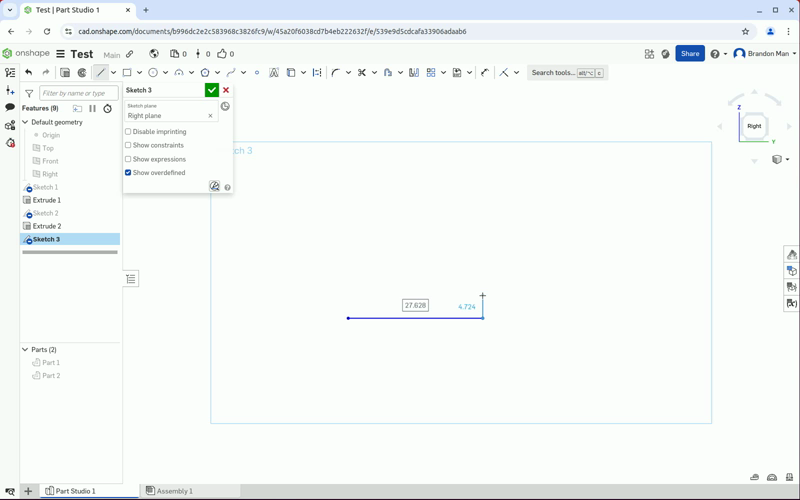
key_down(shift)
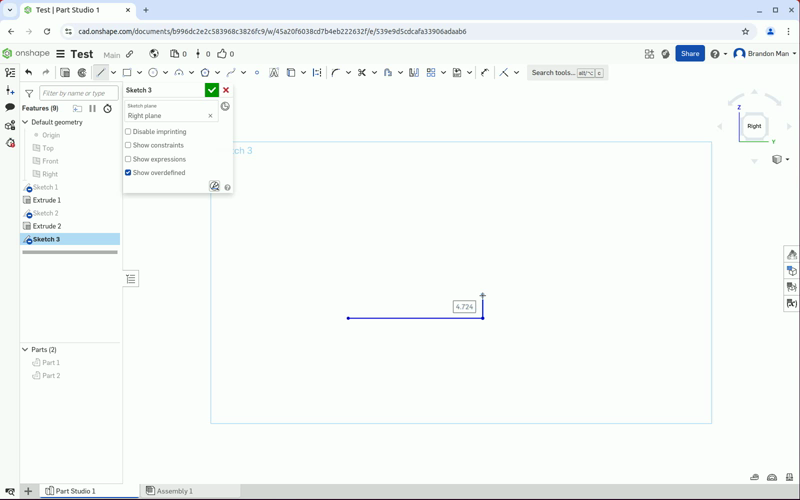
mouse_move(348, 295)
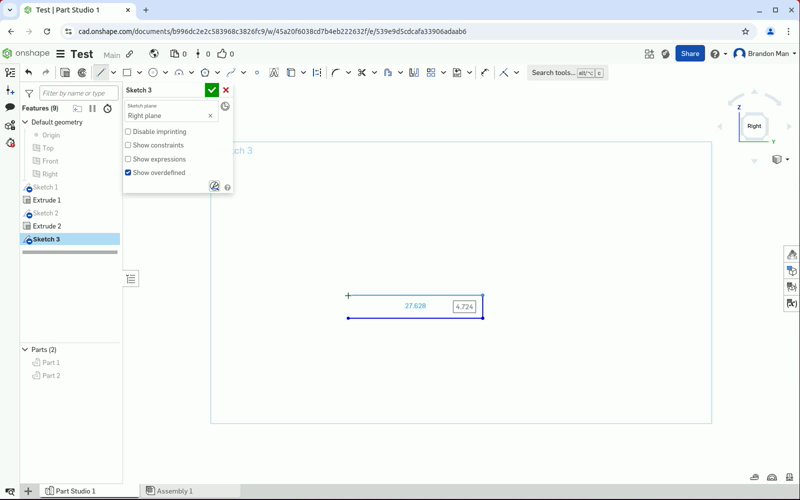
click(348, 295)
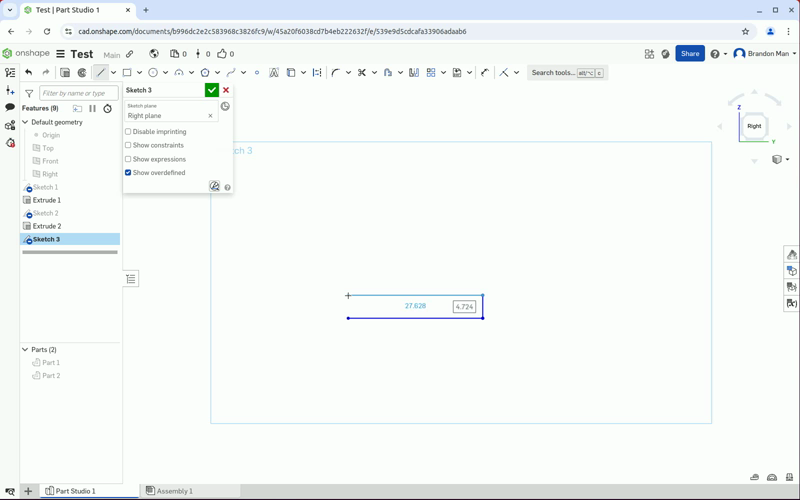
key_up(shift)
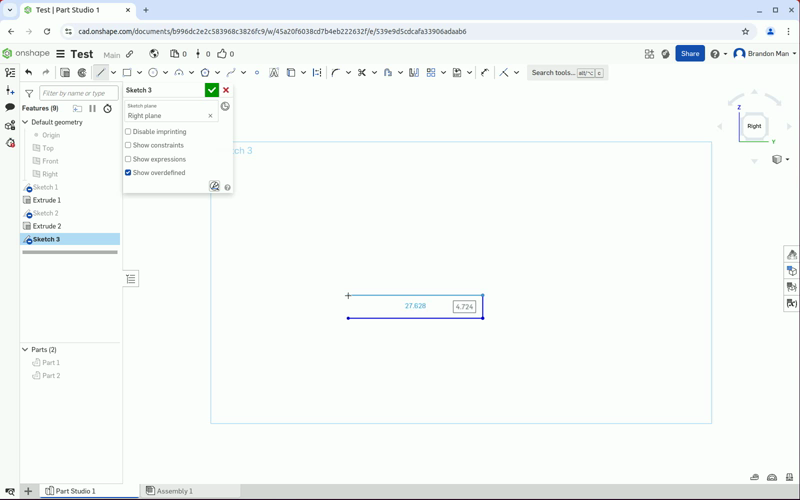
mouse_move(378, 295)
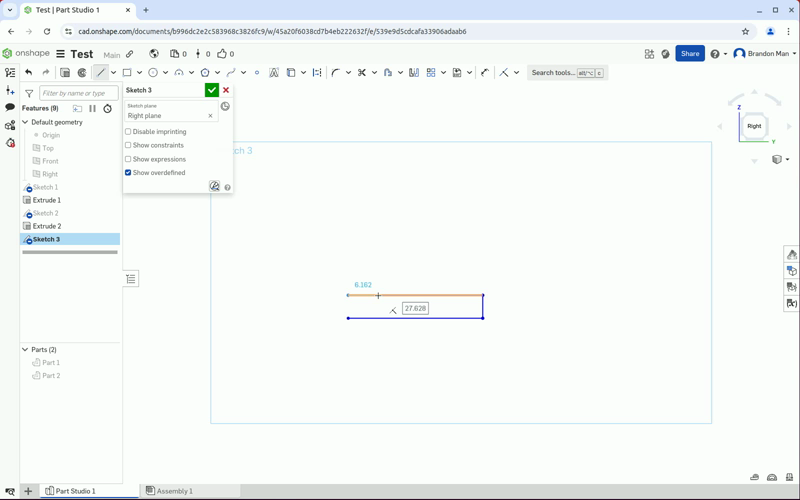
key_down(shift)
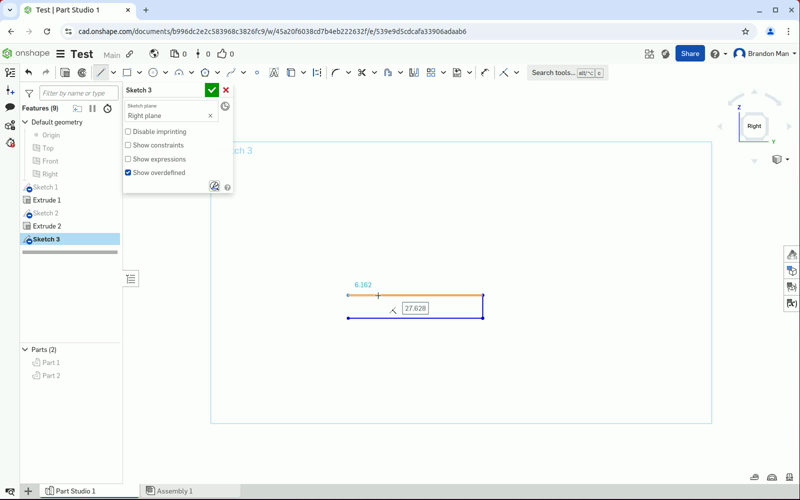
mouse_move(348, 318)
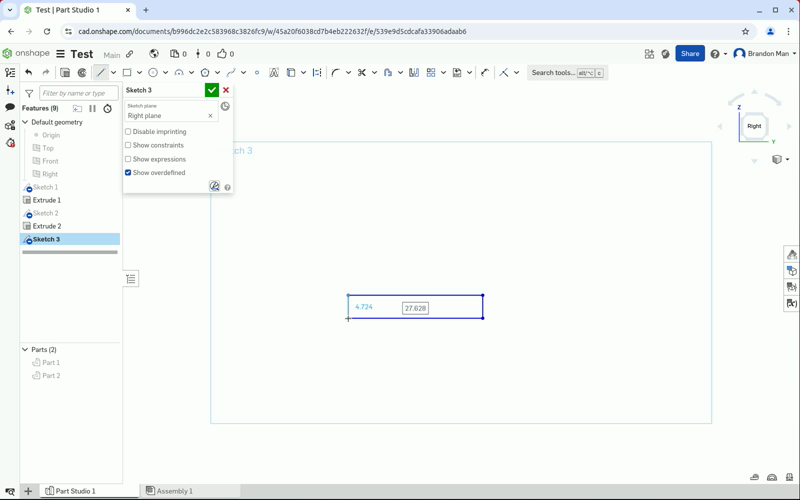
key_up(shift)
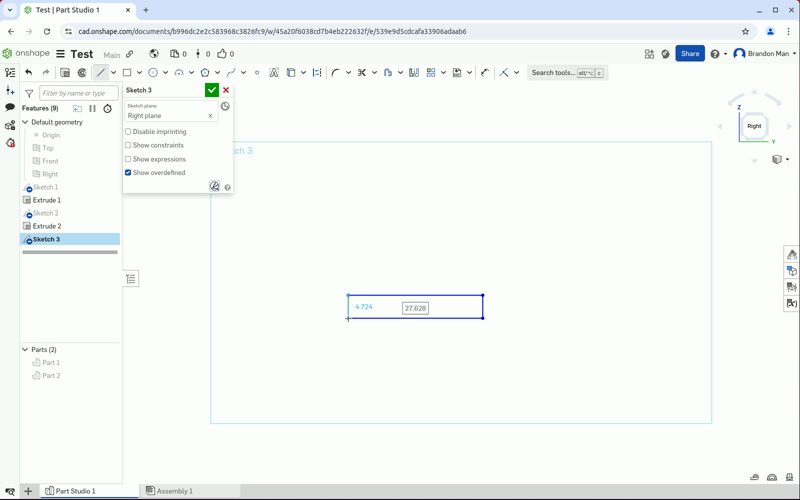
click(348, 318)
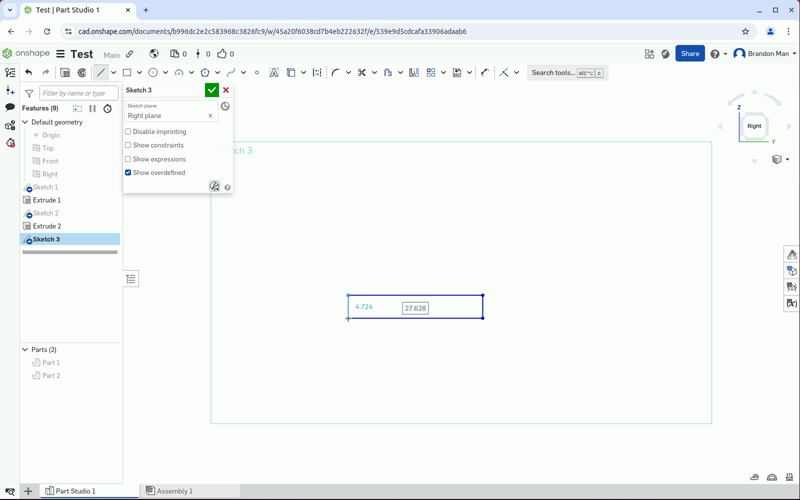
key(esc)
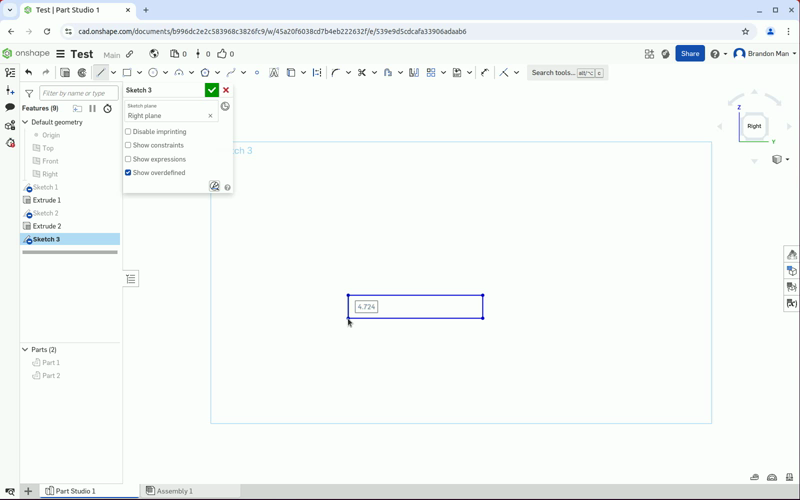
mouse_move(352, 313)
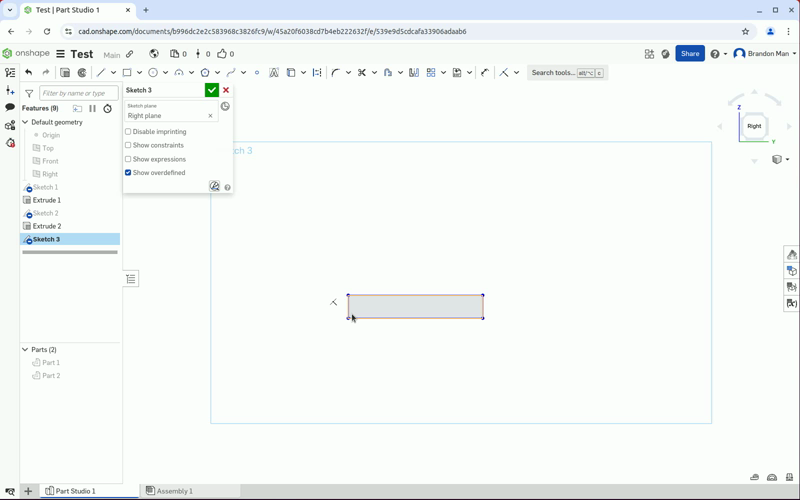
click(352, 313)
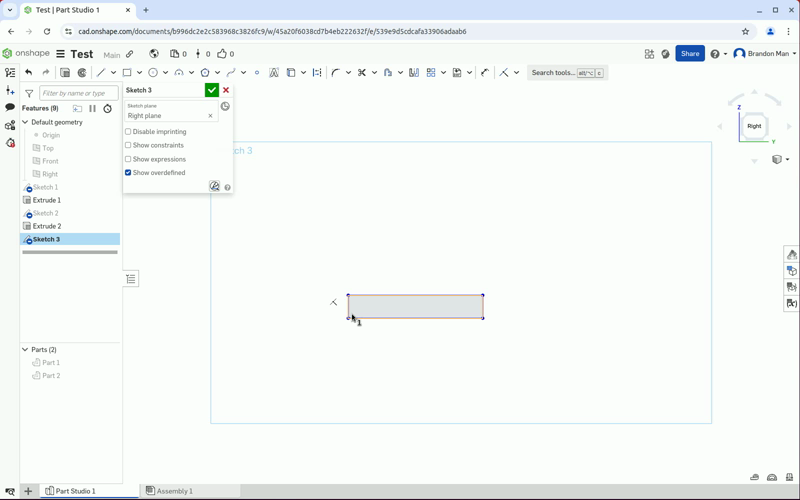
mouse_move(73, 352)
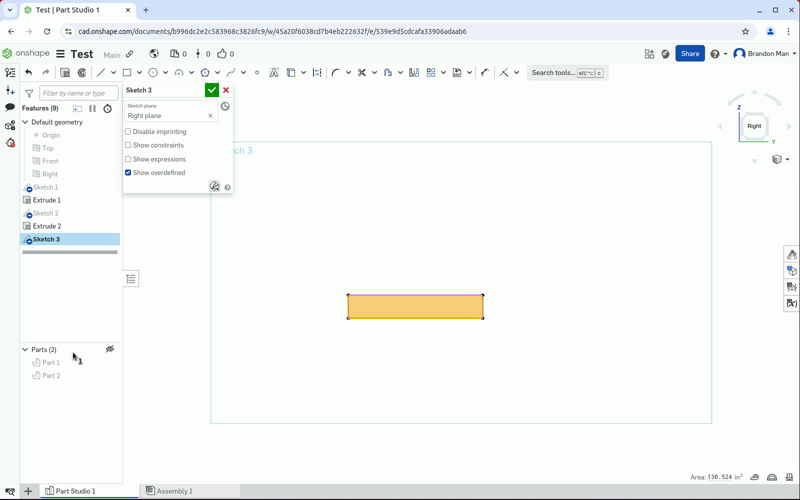
key(shift+y)
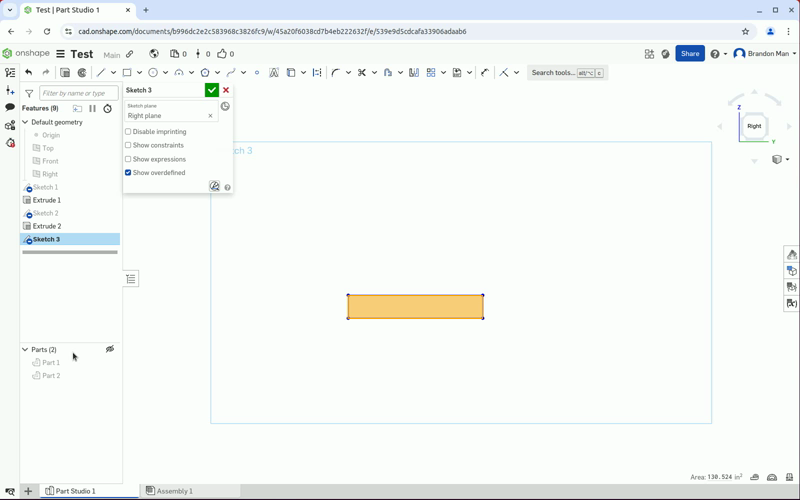
key(shift+e)
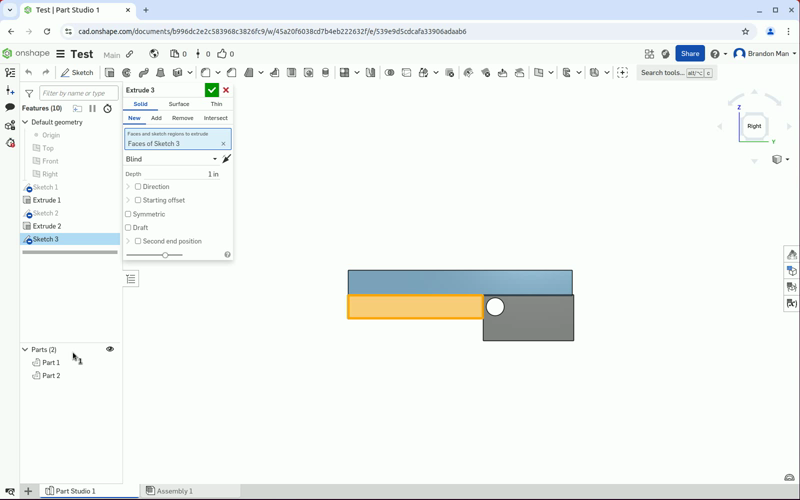
mouse_move(143, 106)
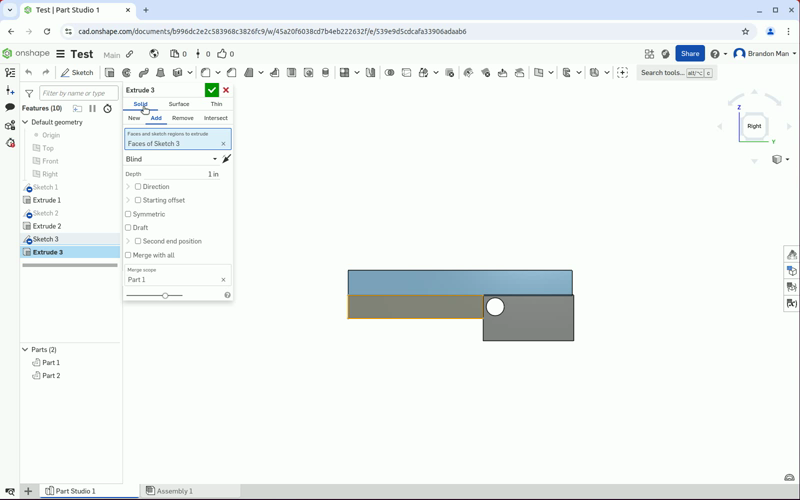
click(143, 106)
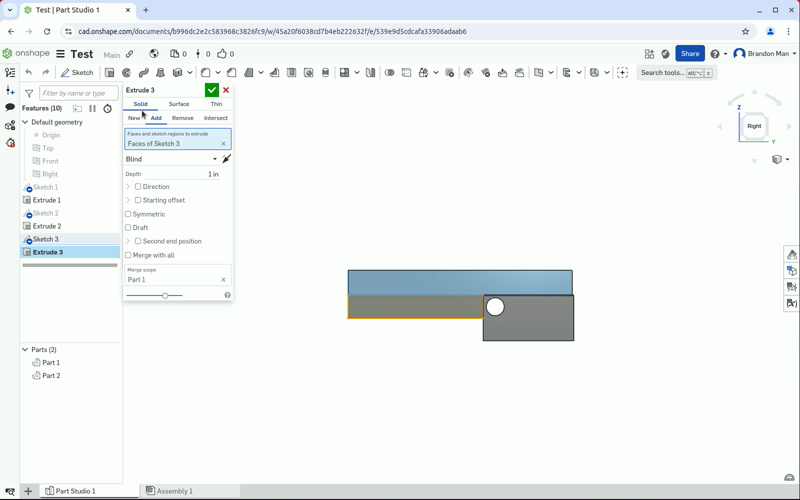
mouse_move(137, 120)
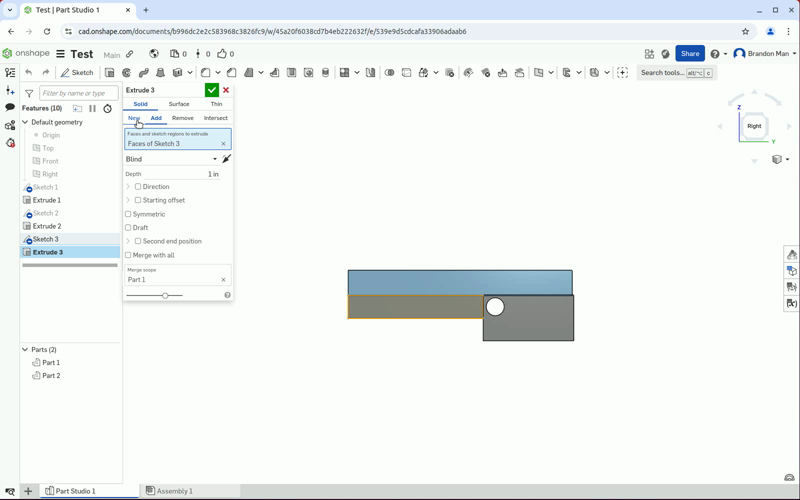
click(137, 120)
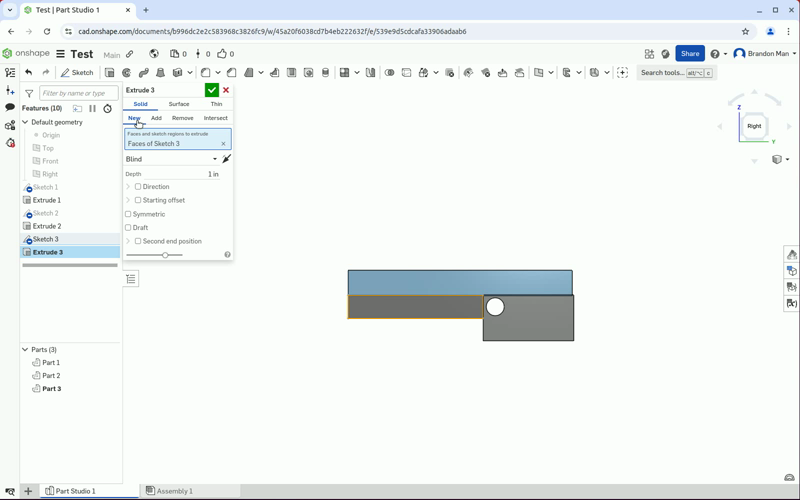
key(tab, 4)
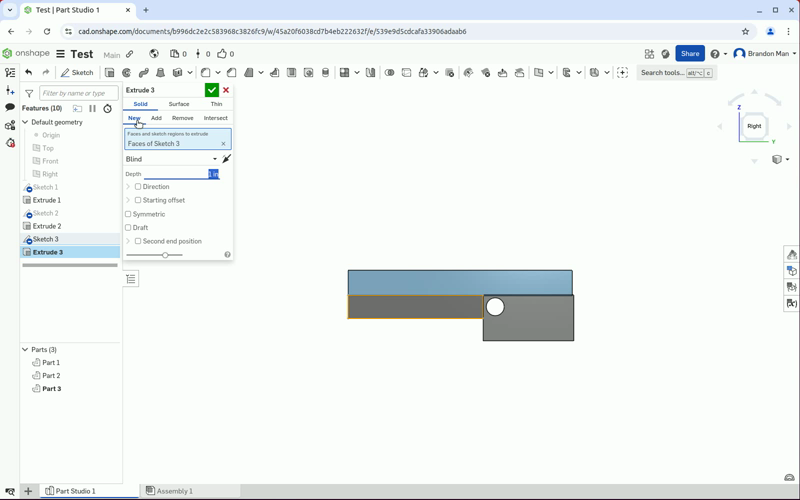
text(-2.407)
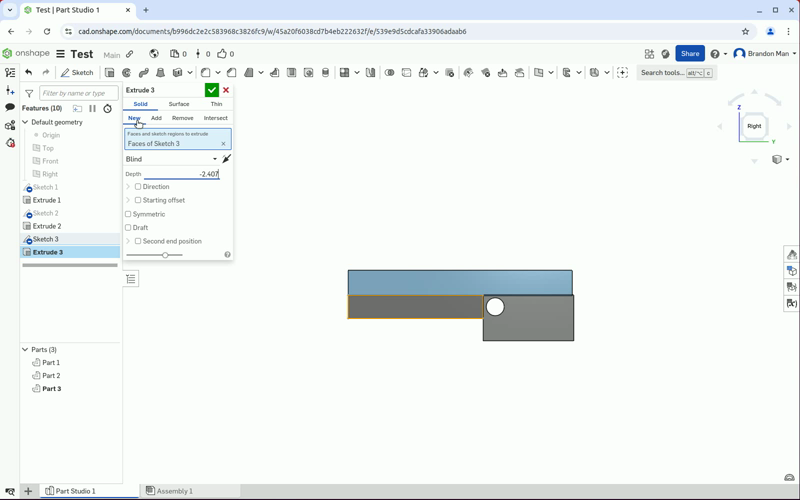
key(enter)
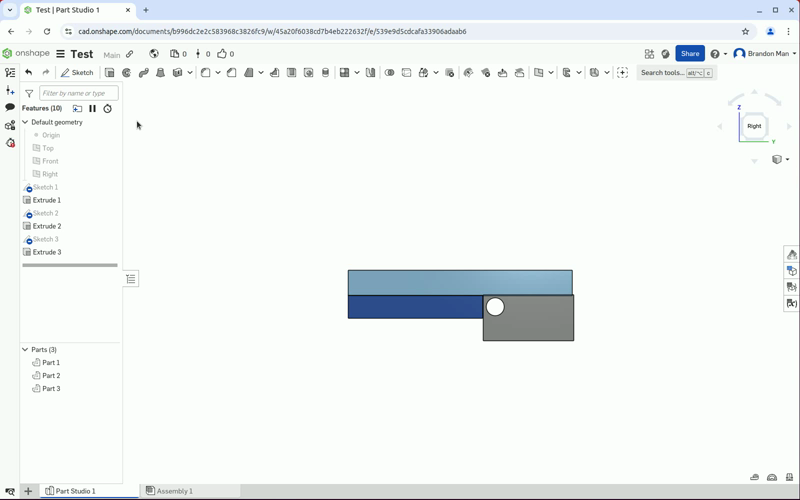
key(shift+h)
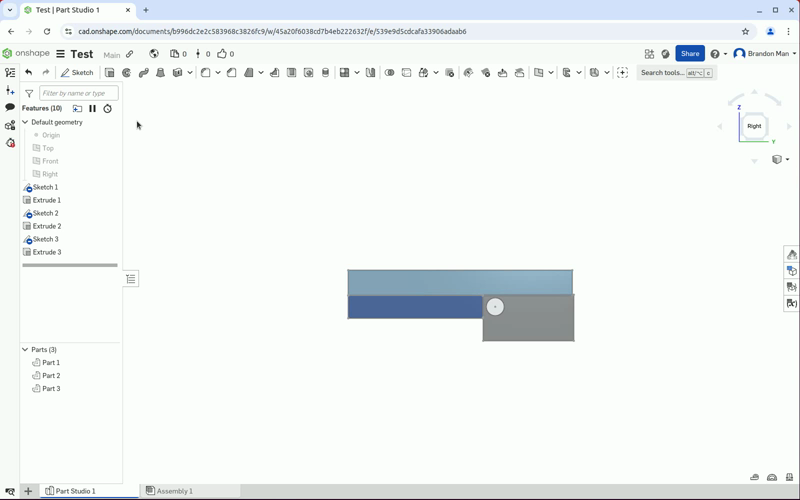
key(shift+h)
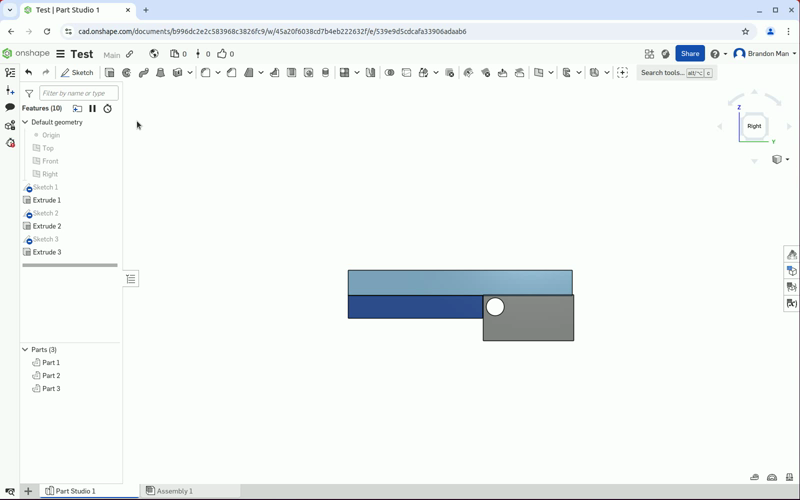
mouse_move(73, 189)
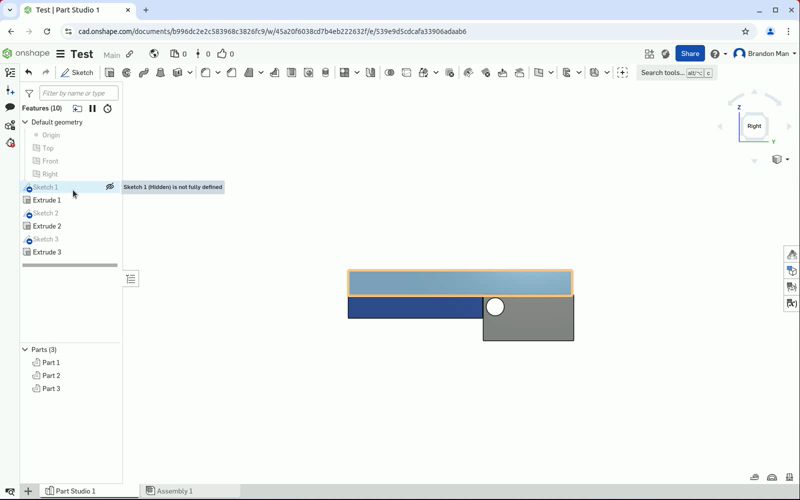
click(73, 189)
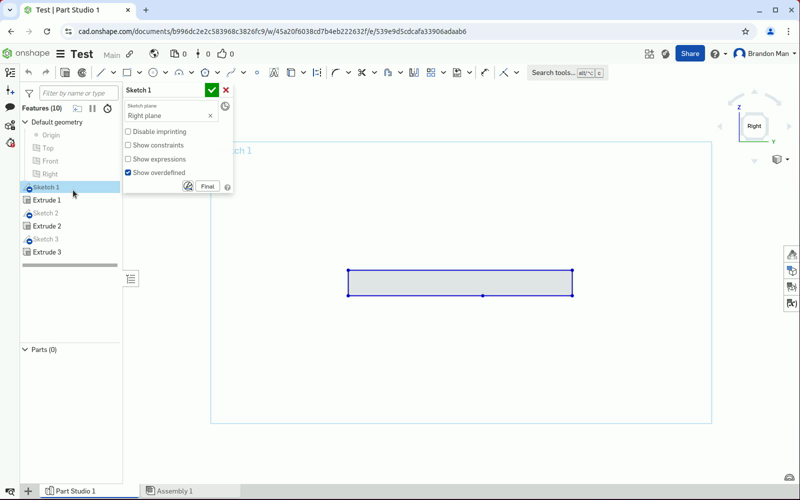
mouse_move(229, 92)
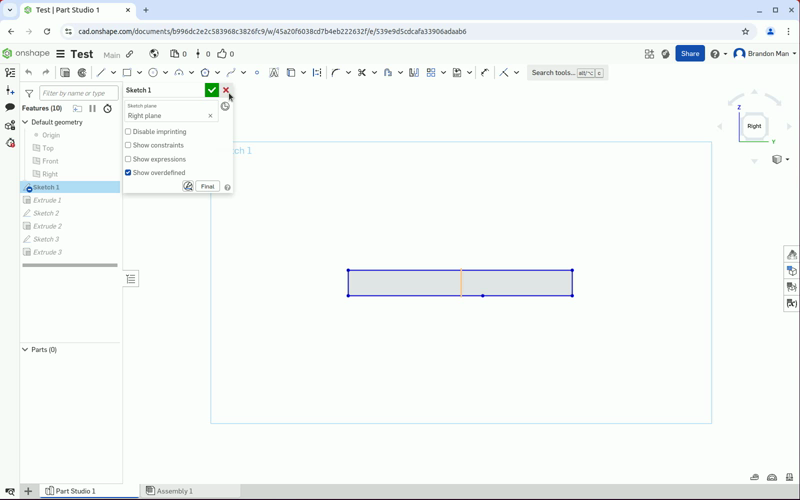
click(229, 92)
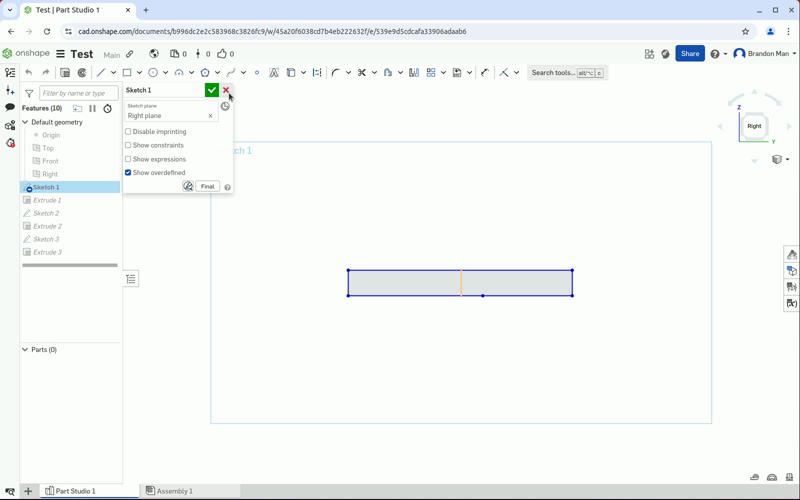
key(shift+s)
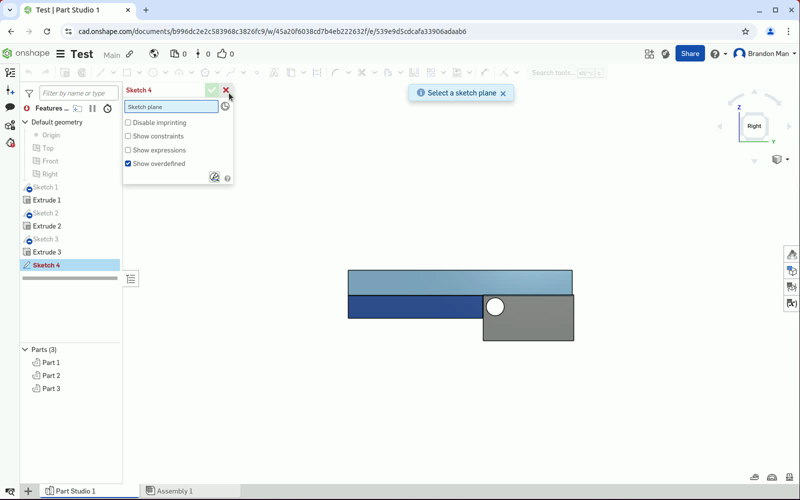
mouse_move(73, 176)
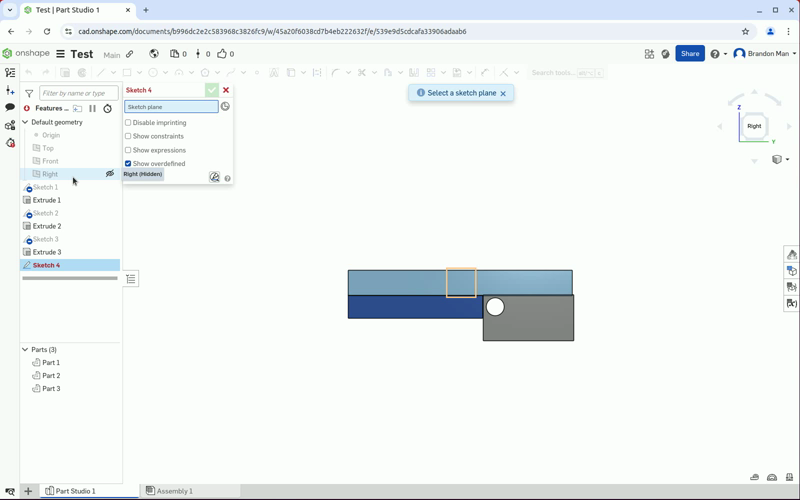
click(73, 176)
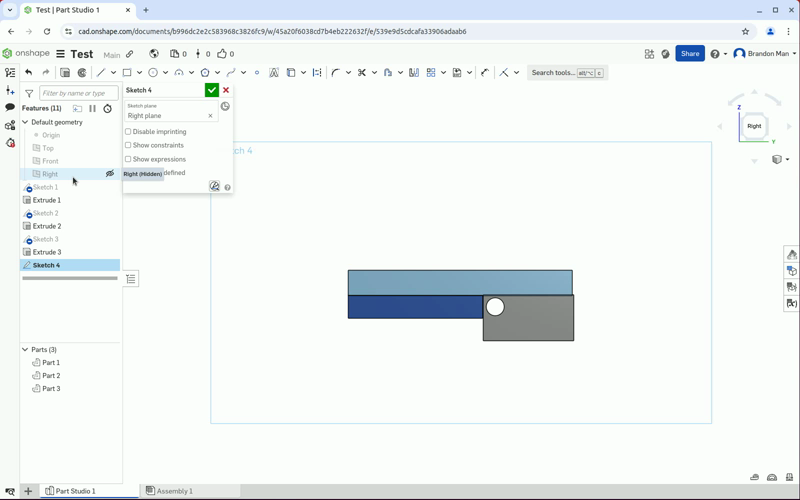
mouse_move(73, 352)
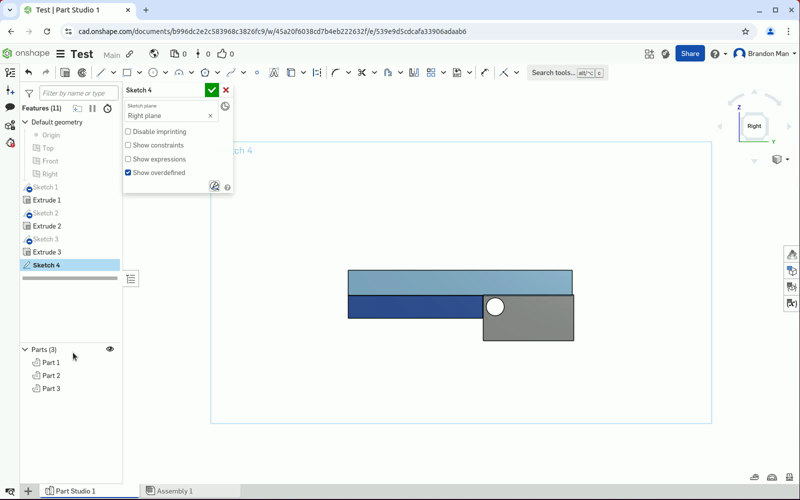
key(y)
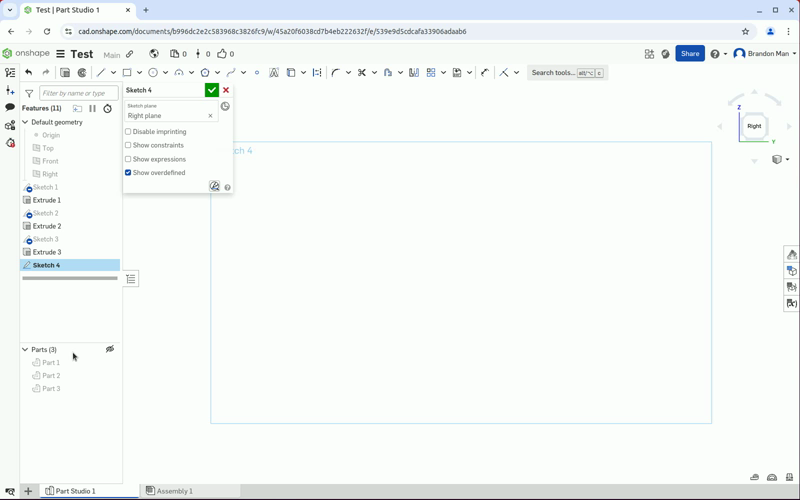
key(l)
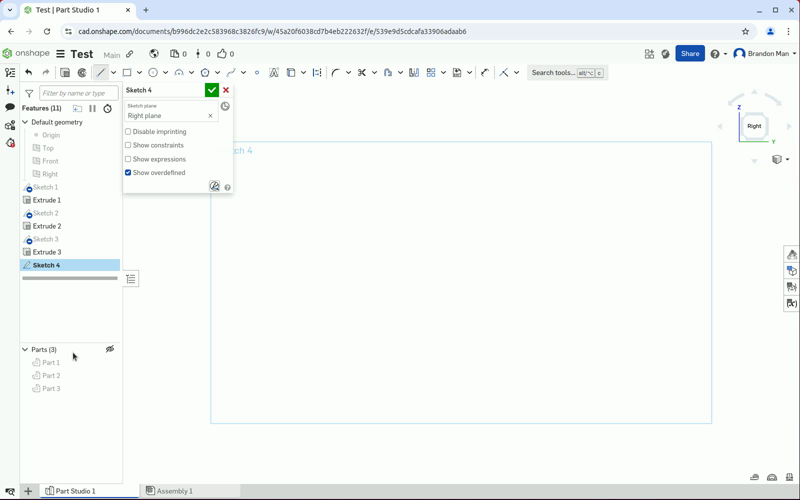
key_down(shift)
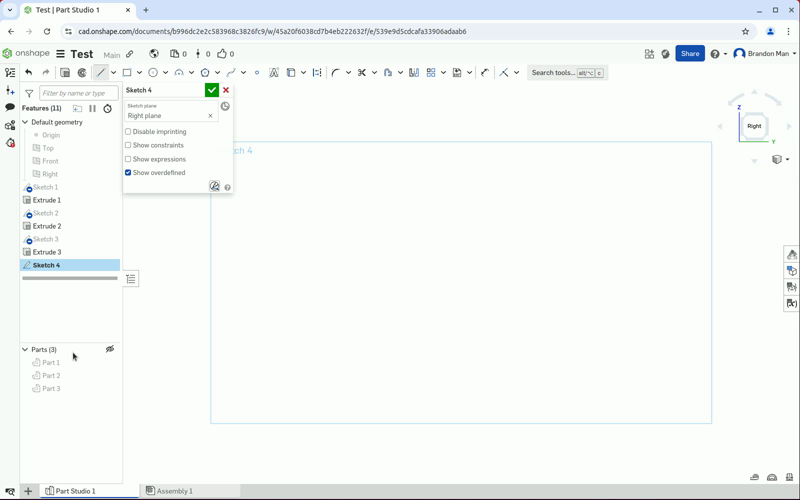
mouse_move(348, 318)
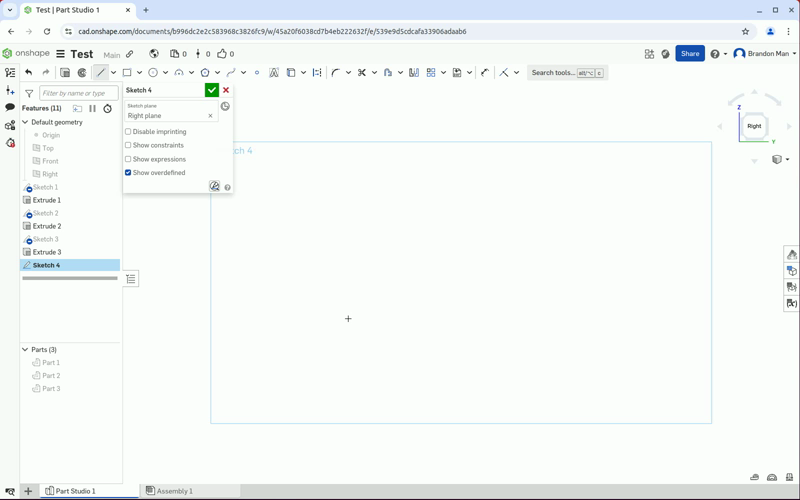
click(348, 318)
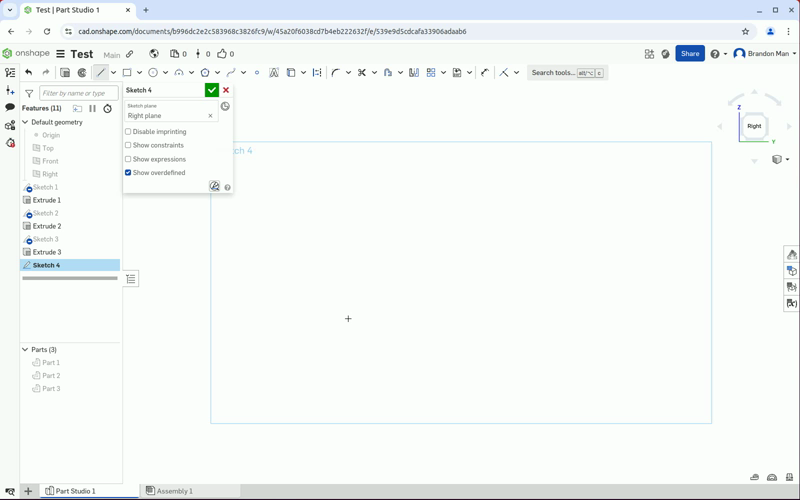
key_up(shift)
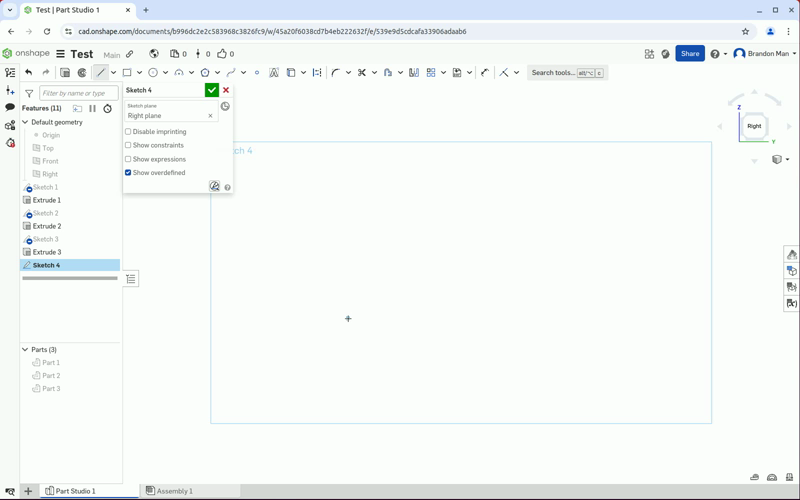
key_down(shift)
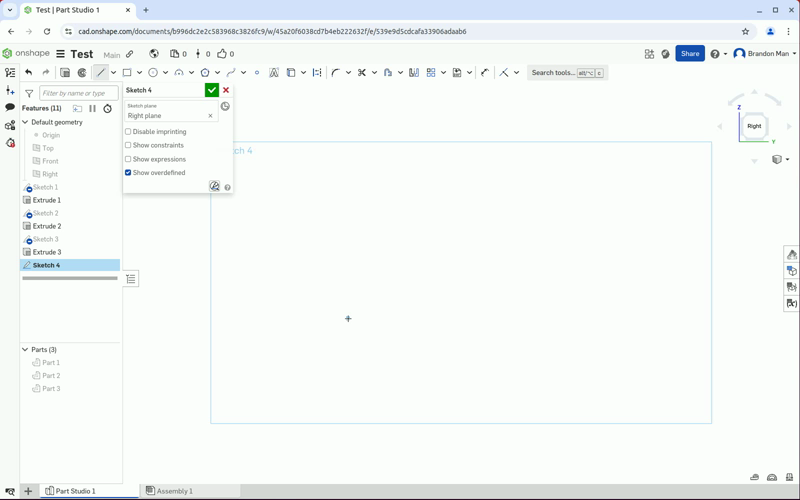
mouse_move(482, 318)
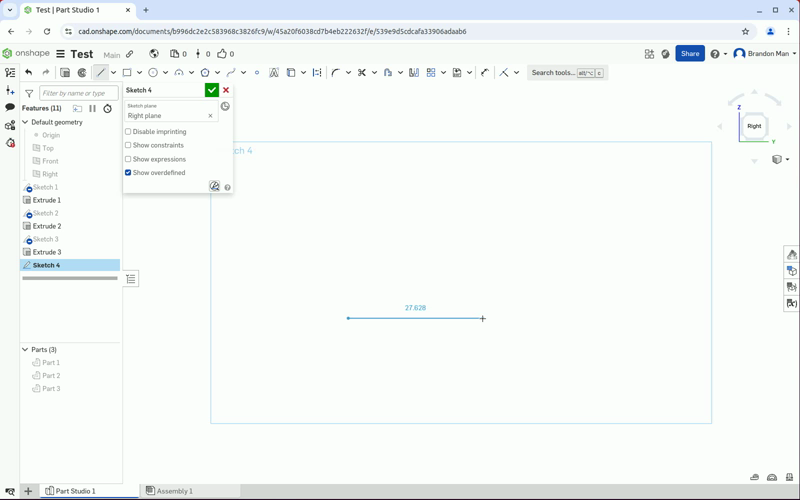
click(482, 318)
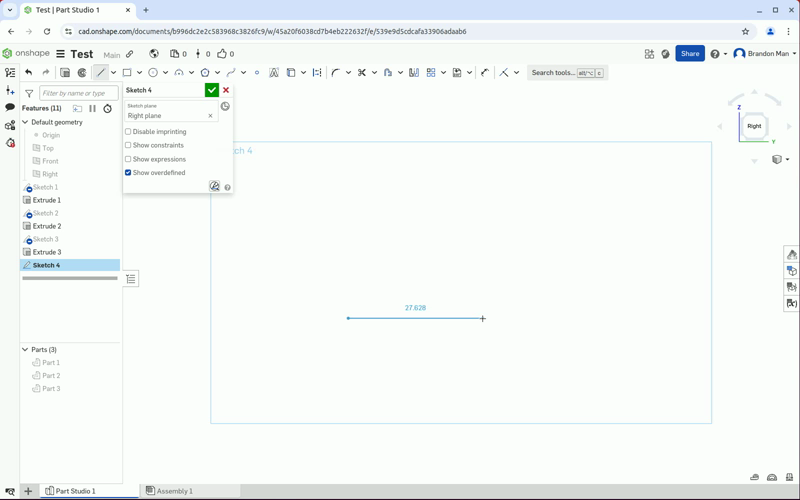
key_up(shift)
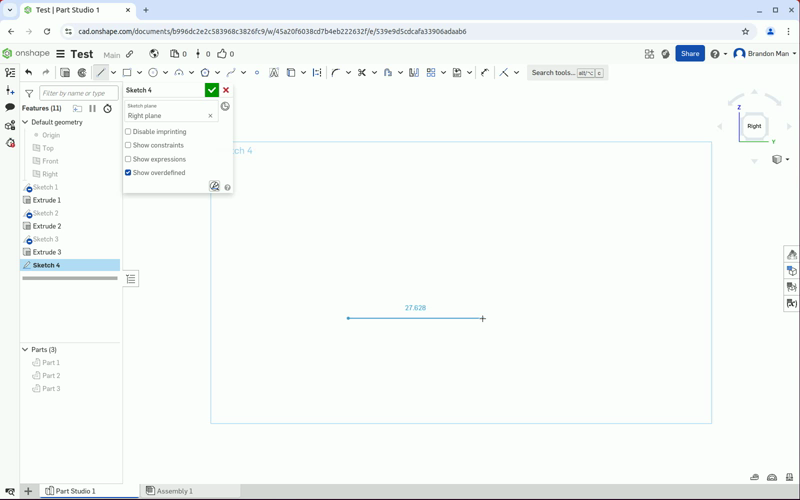
key_down(shift)
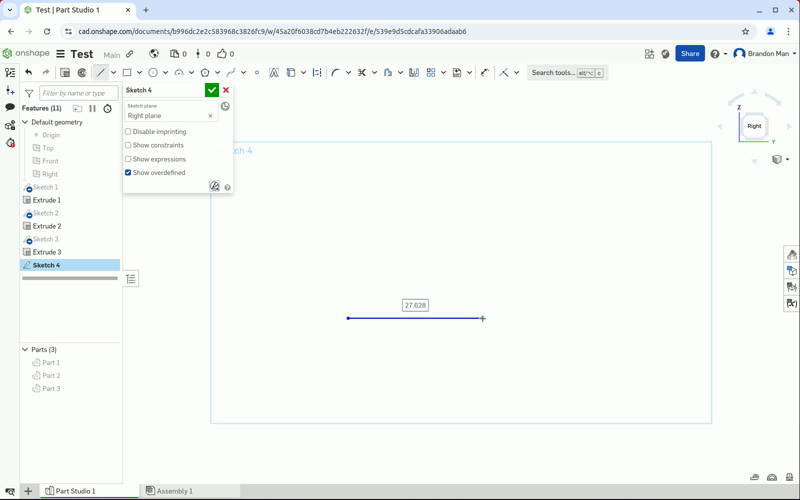
mouse_move(512, 318)
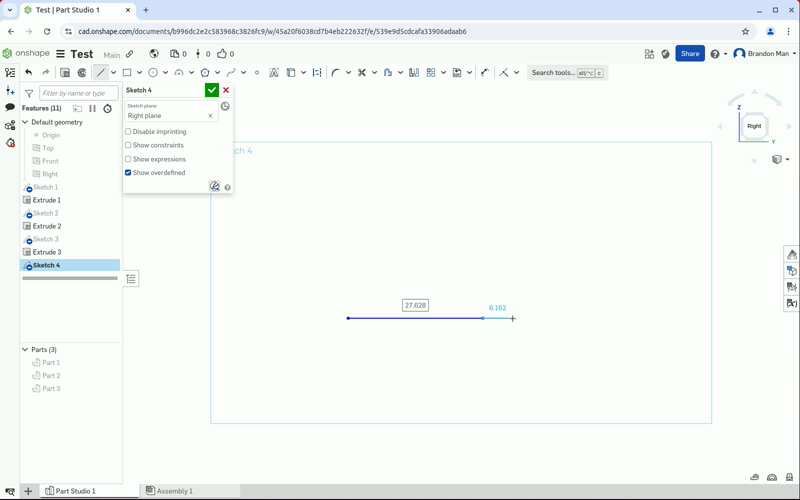
mouse_move(482, 295)
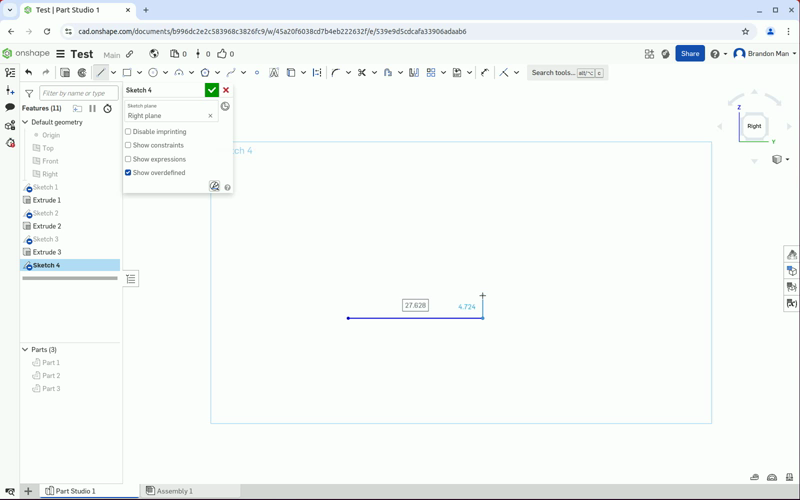
click(482, 295)
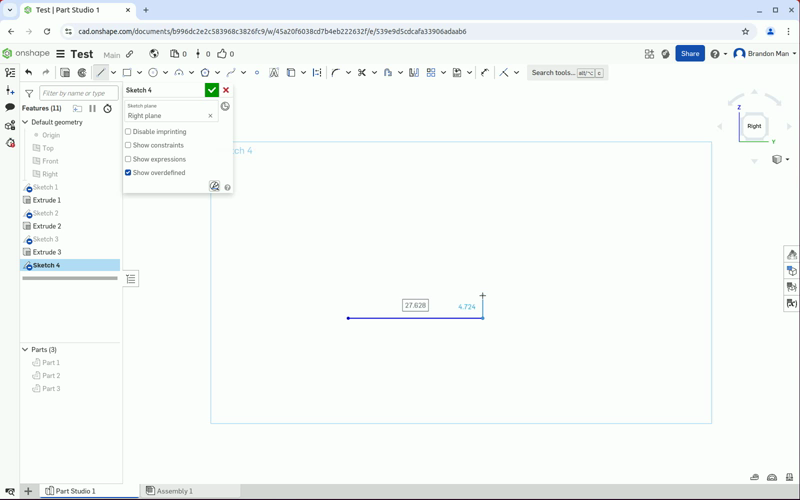
key_up(shift)
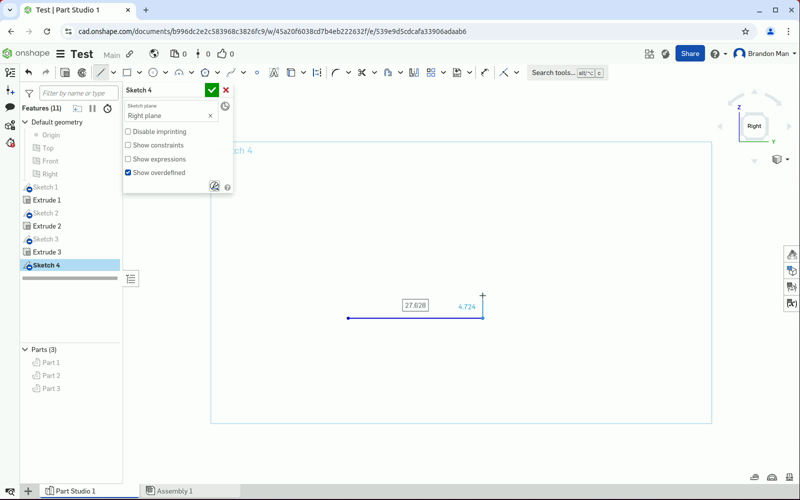
key_down(shift)
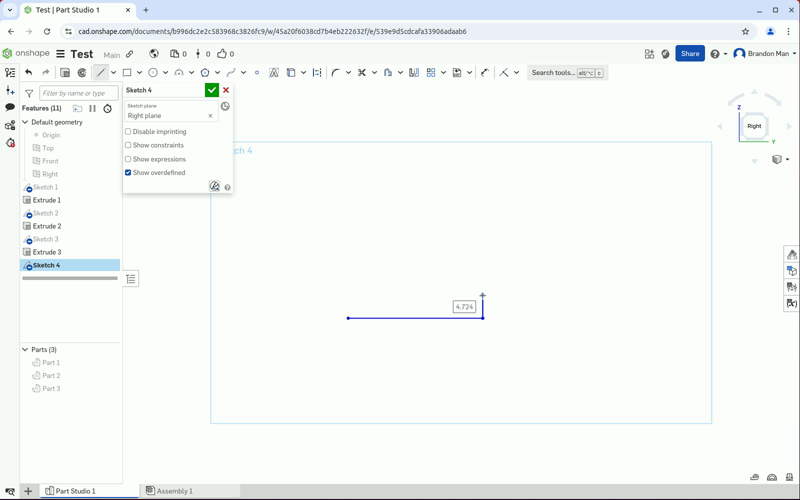
mouse_move(348, 295)
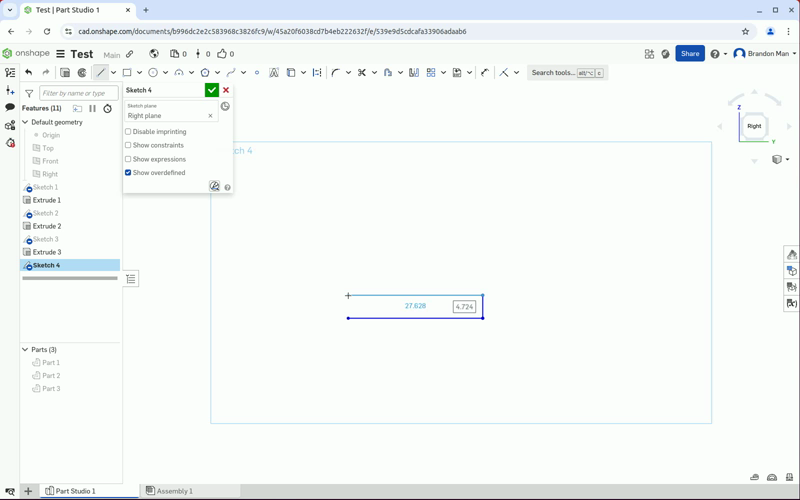
click(348, 295)
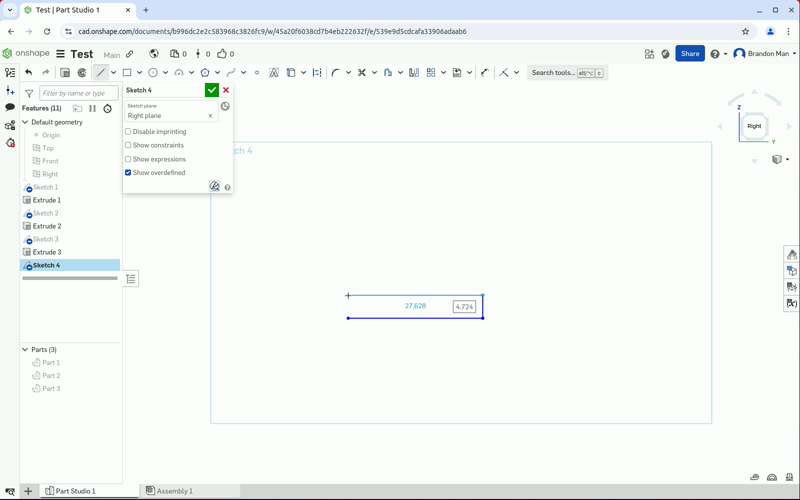
key_up(shift)
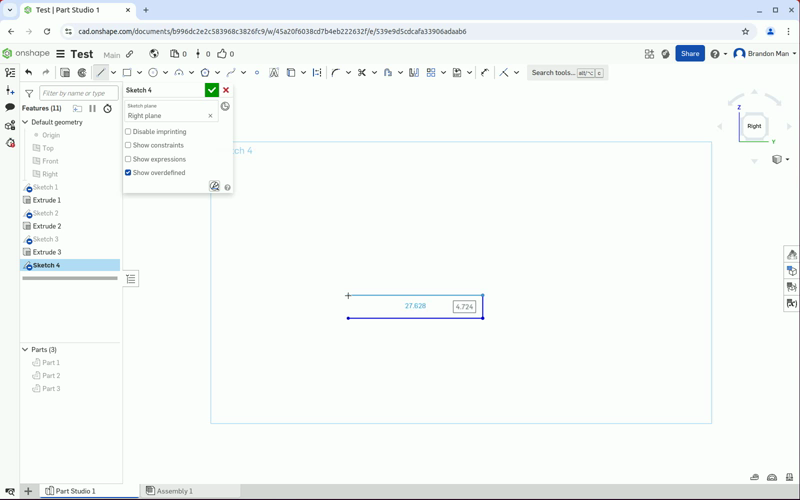
mouse_move(378, 295)
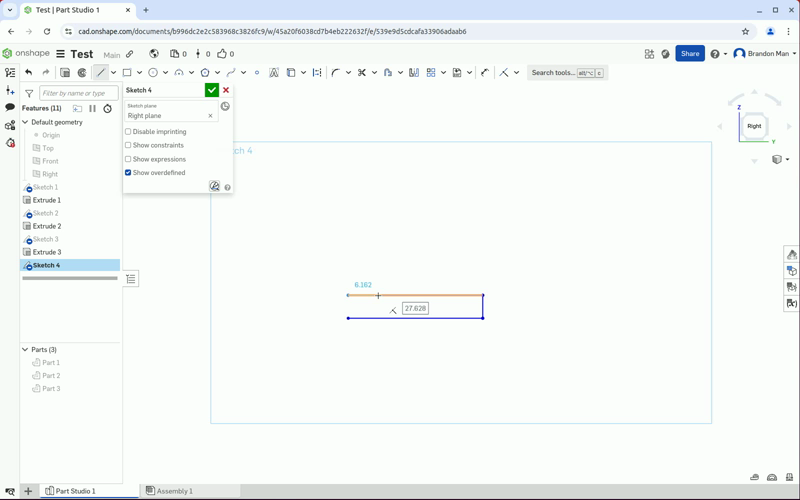
key_down(shift)
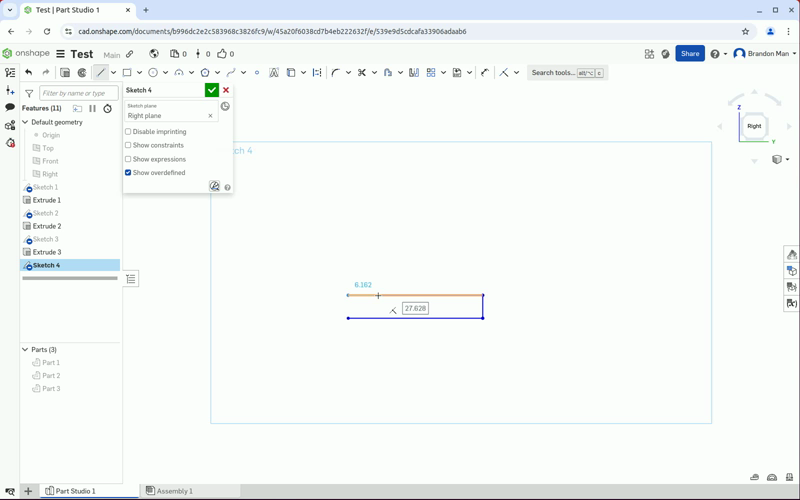
mouse_move(348, 318)
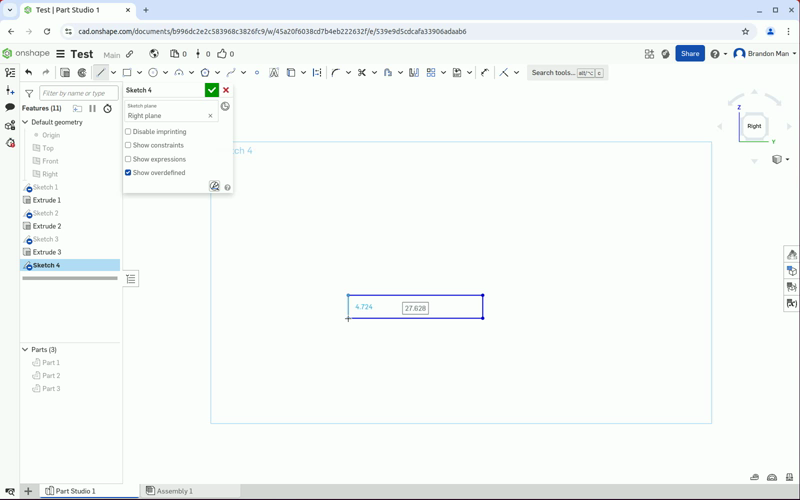
key_up(shift)
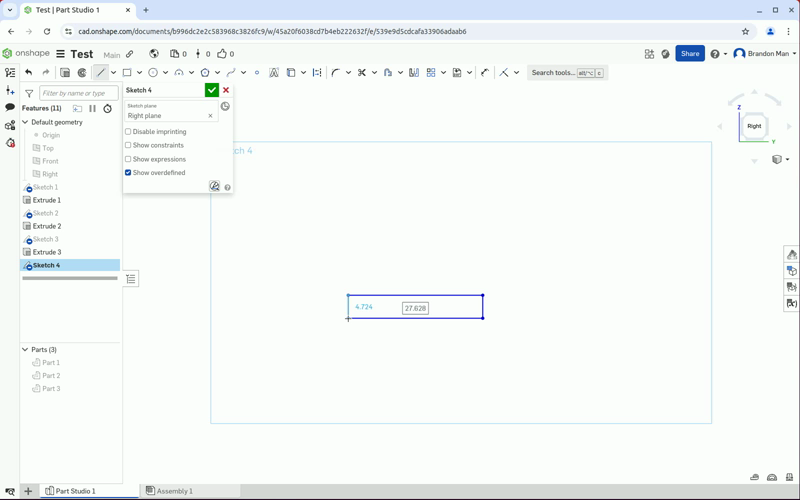
click(348, 318)
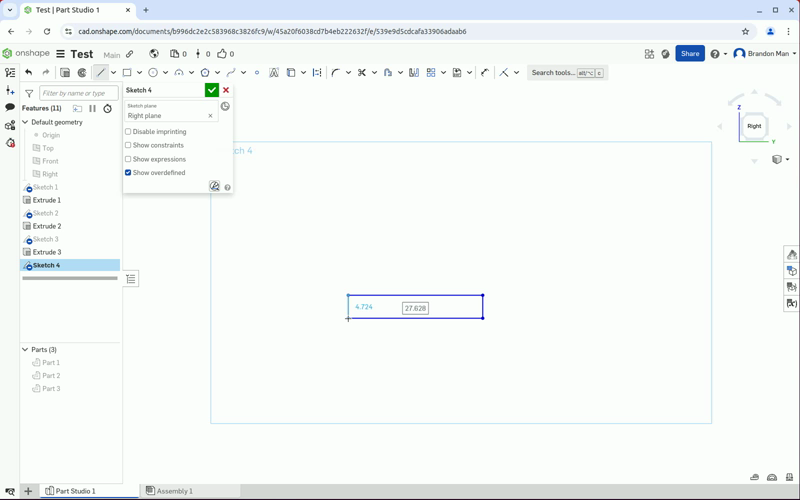
key(esc)
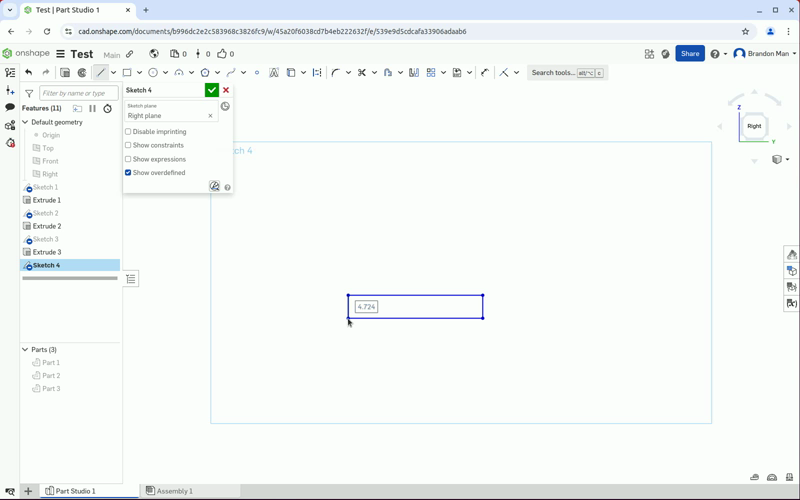
mouse_move(361, 310)
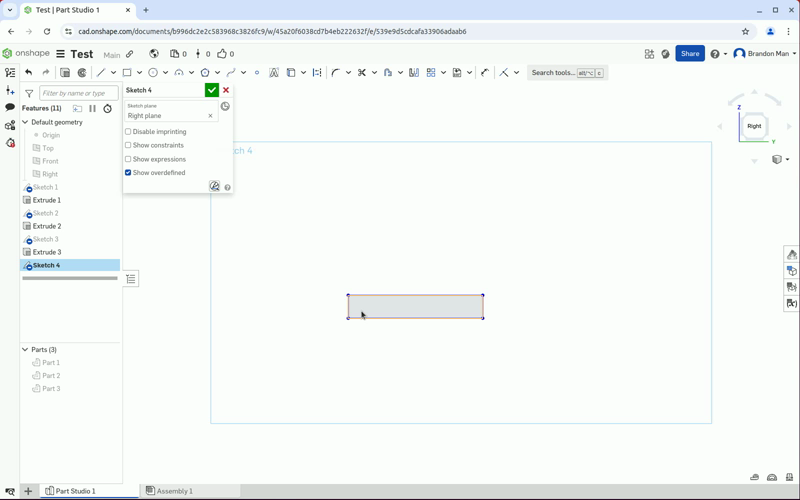
click(361, 310)
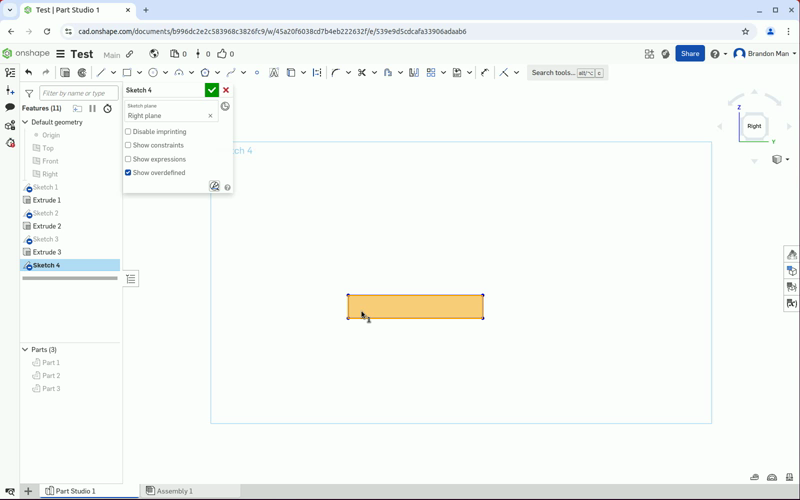
mouse_move(73, 352)
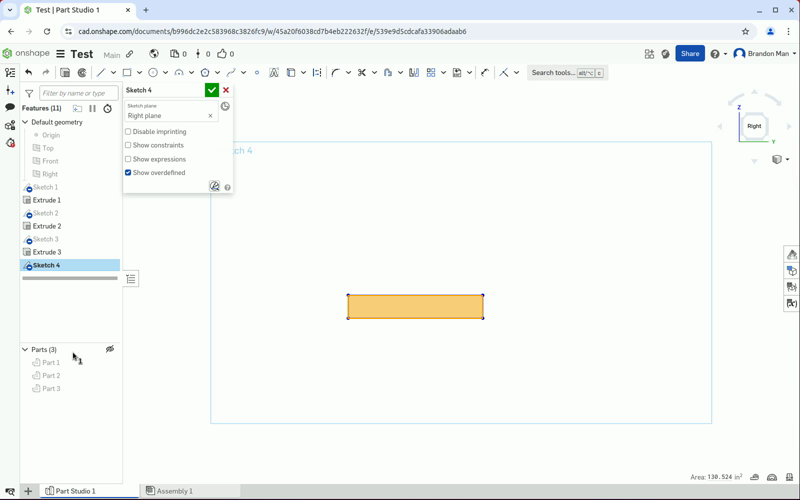
key(shift+y)
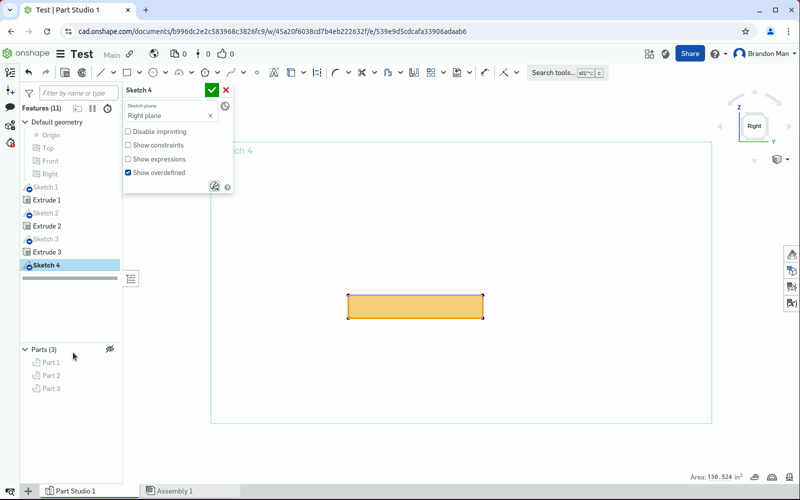
key(shift+e)
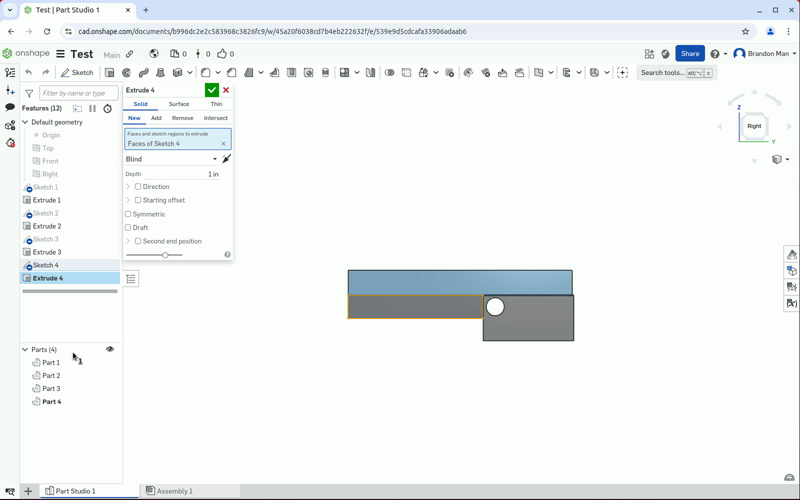
mouse_move(143, 106)
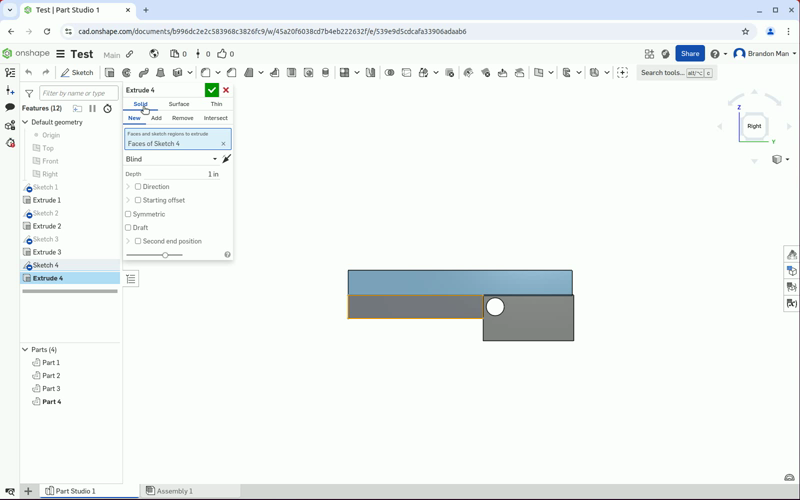
click(143, 106)
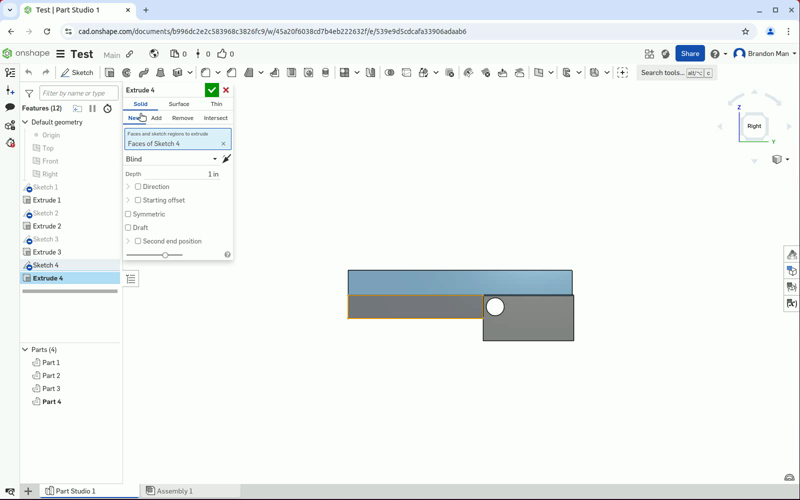
mouse_move(137, 120)
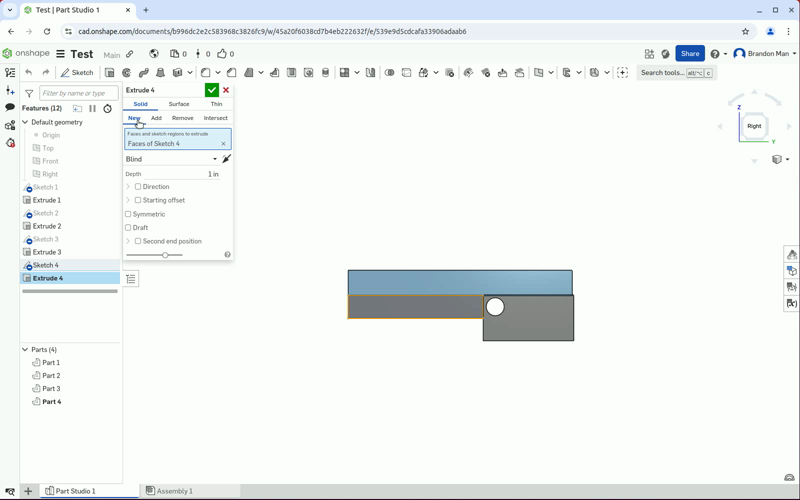
click(137, 120)
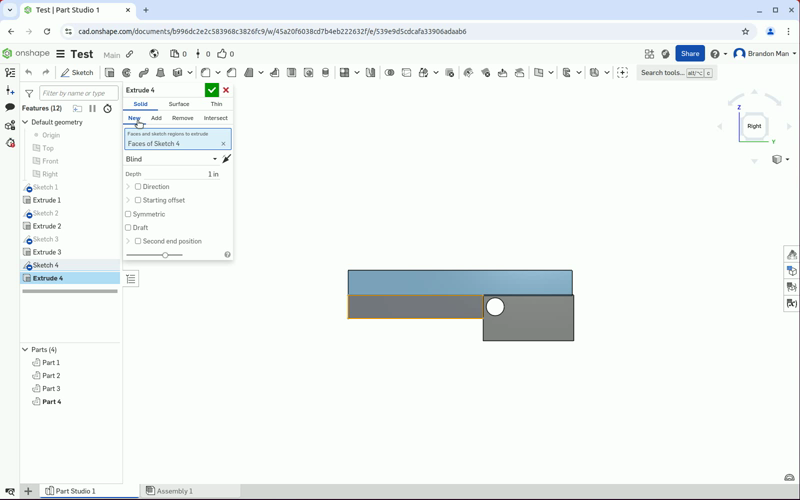
key(tab, 4)
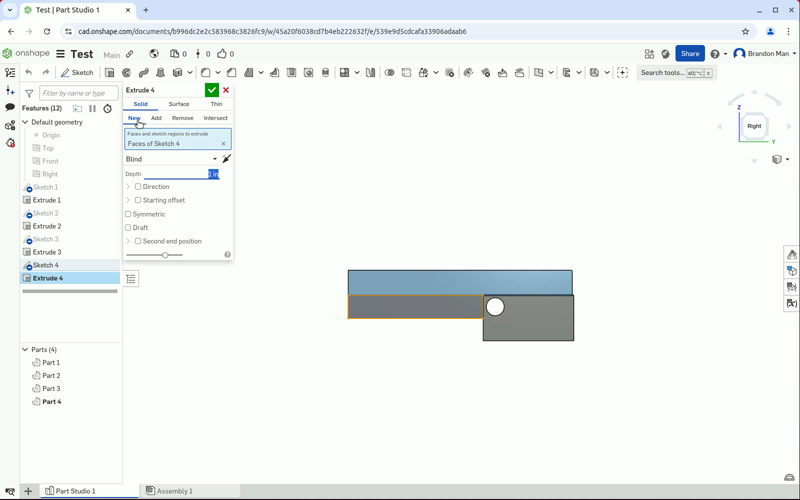
text(-2.407)
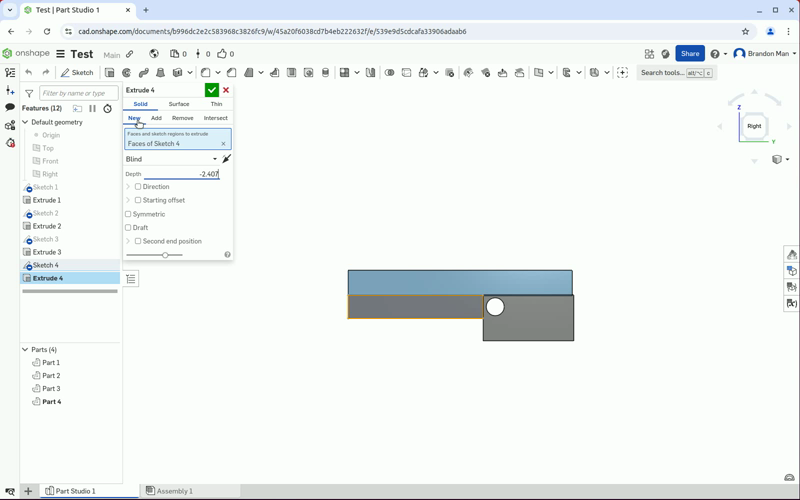
key(enter)
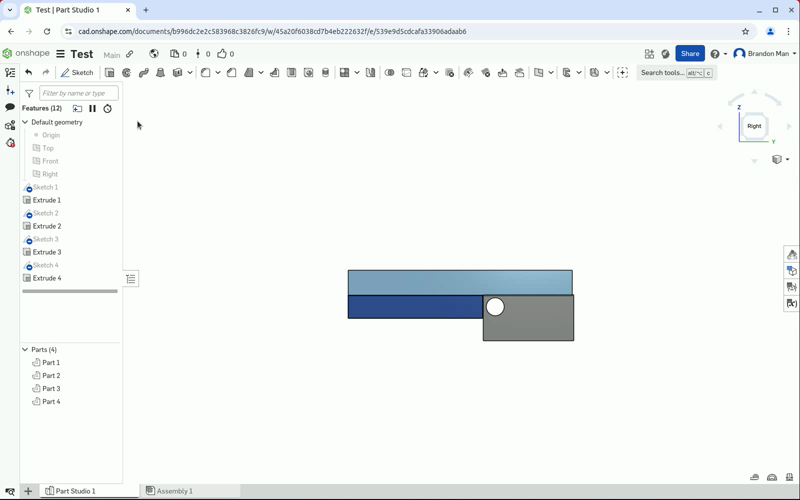
key(shift+h)
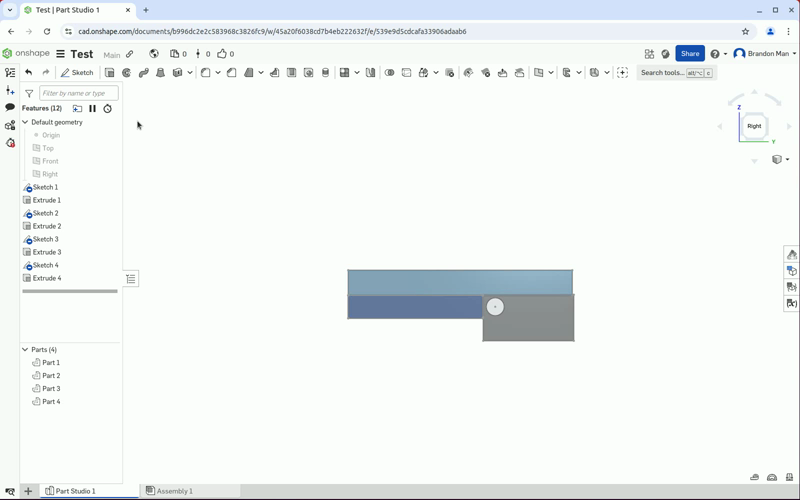
key(shift+h)
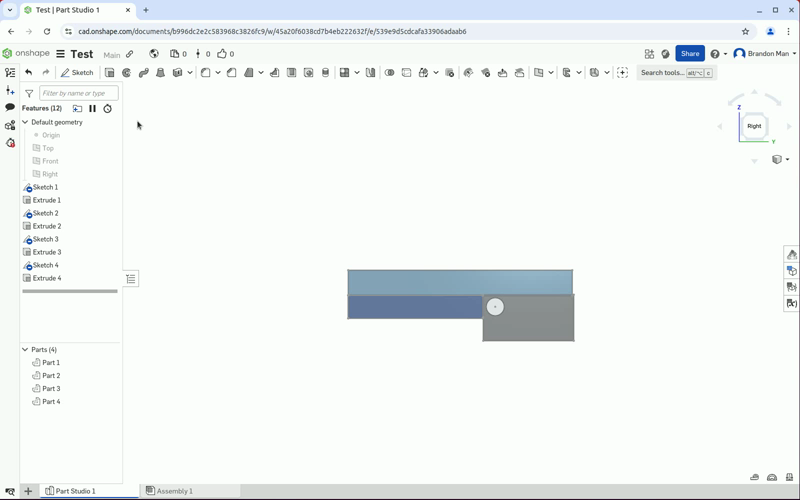
key(shift+7)
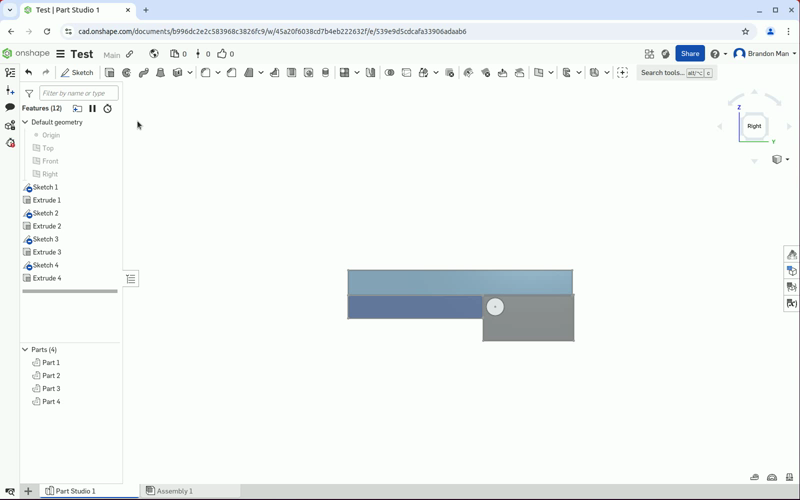
key(right, 2)
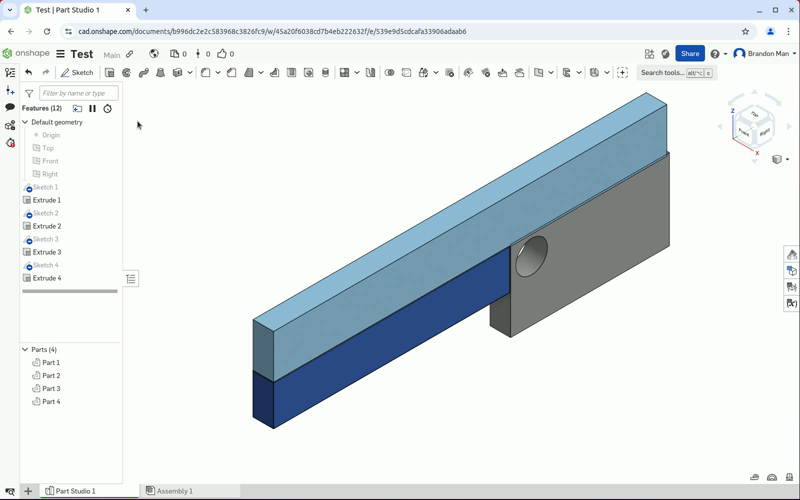
key(down, 2)
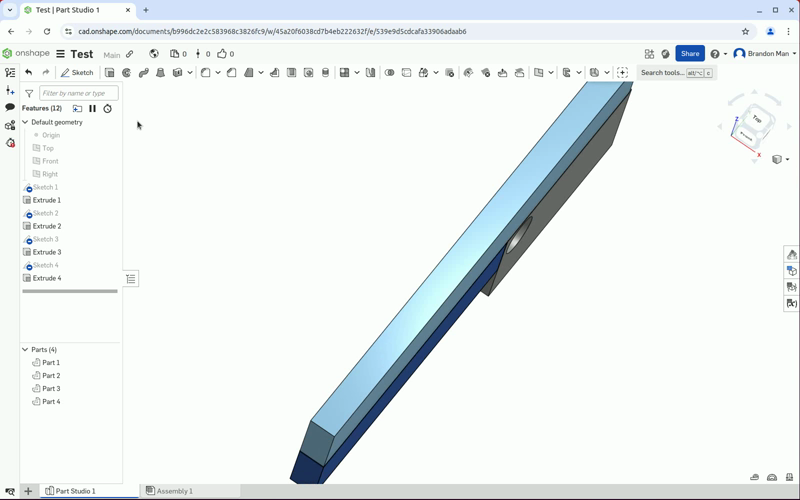
key(up, 2)
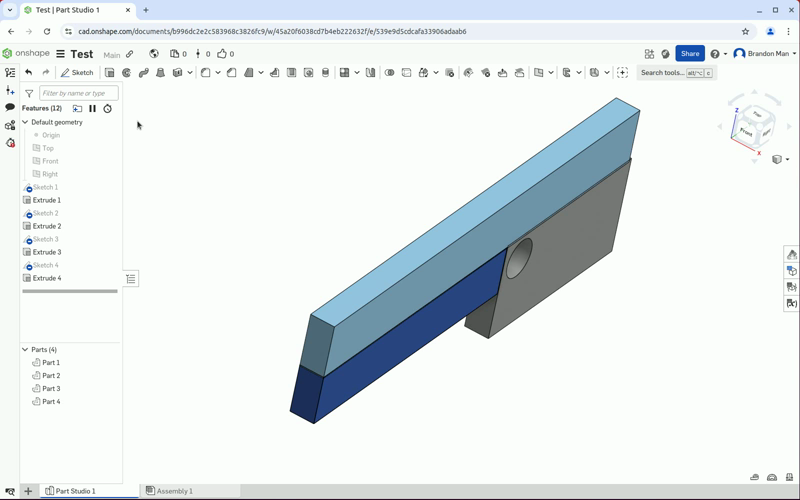
key(left, 2)
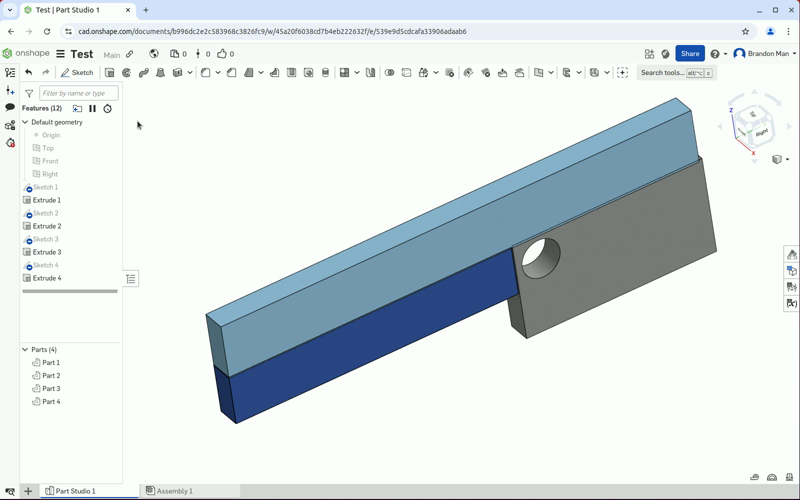
mouse_move(73, 189)
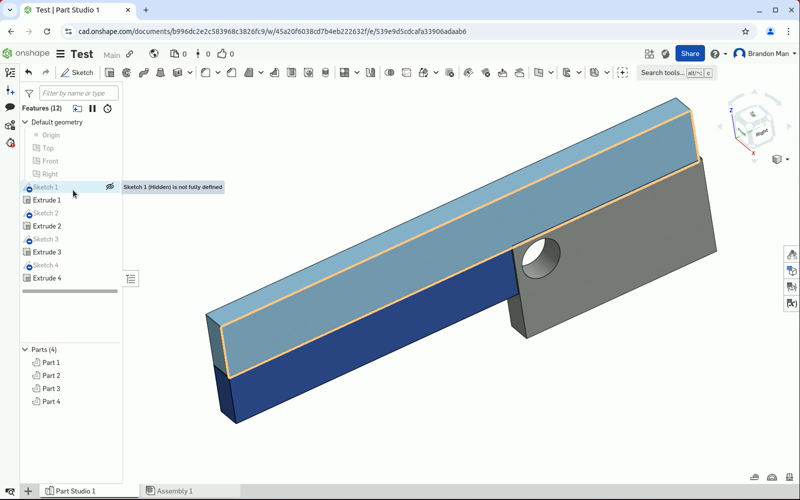
click(73, 189)